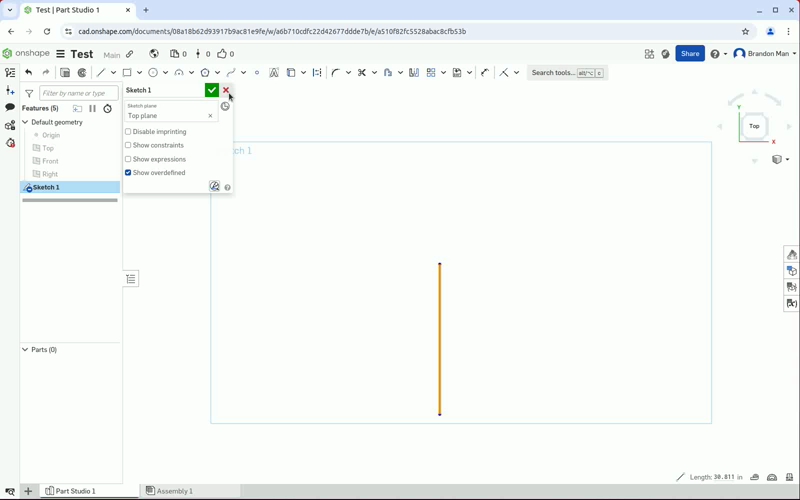
key(shift+h)
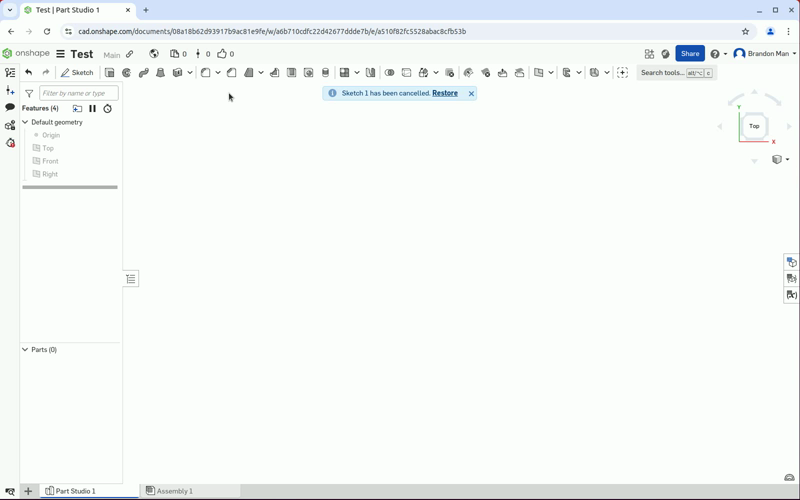
mouse_move(73, 352)
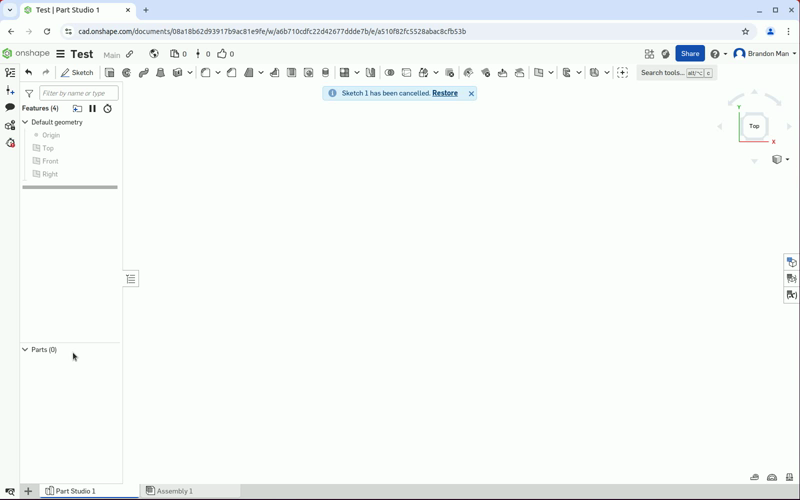
key(y)
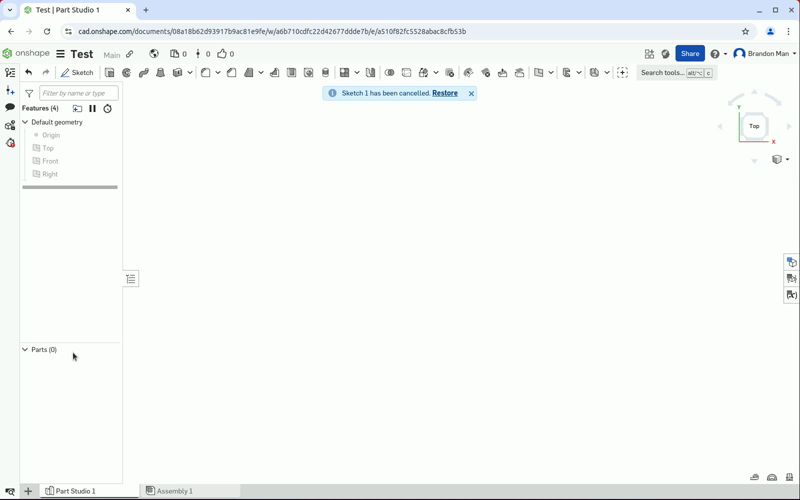
key(shift+p)
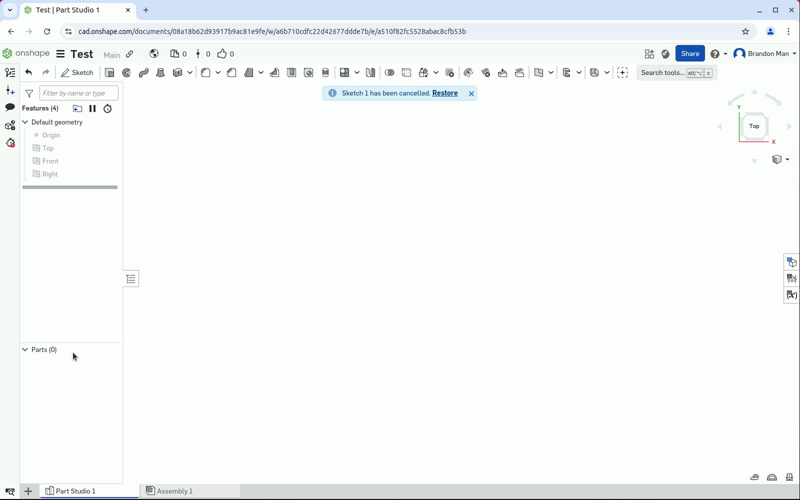
key(space)
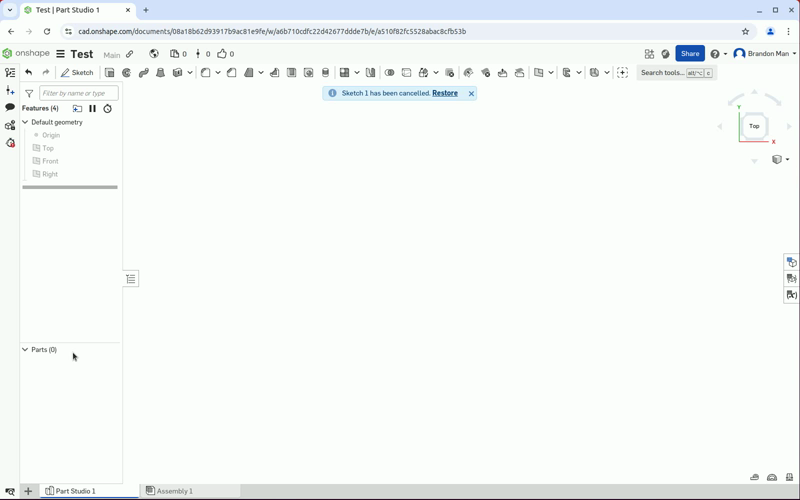
key_down(shift)
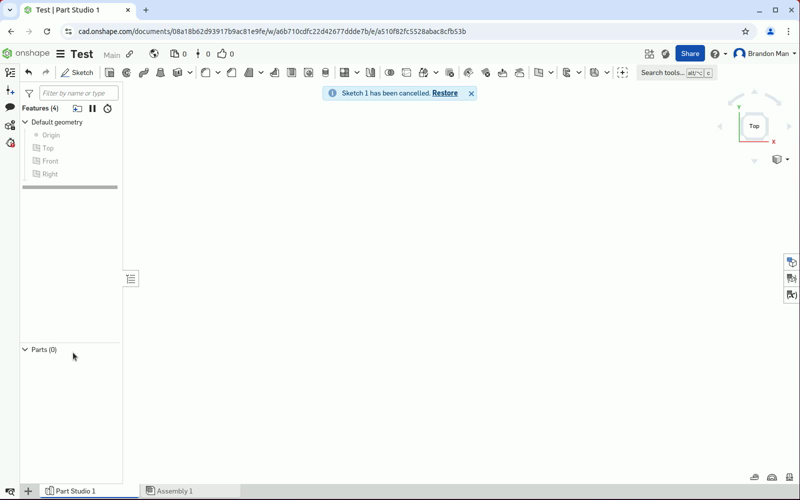
key(up)
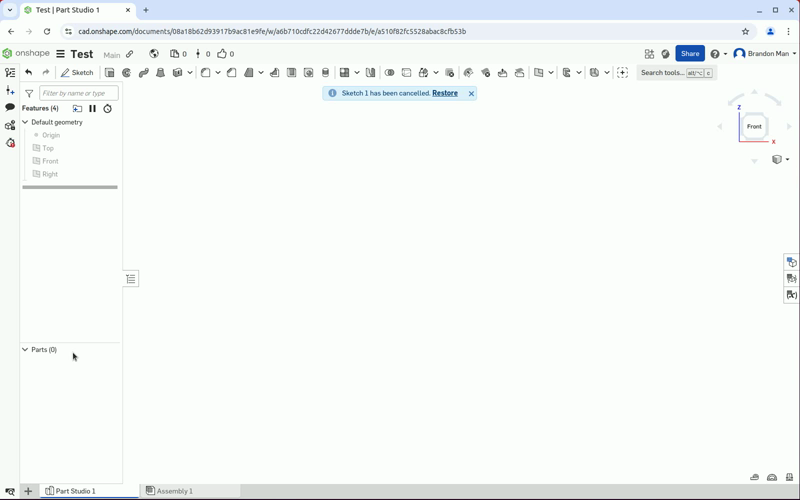
key_up(shift)
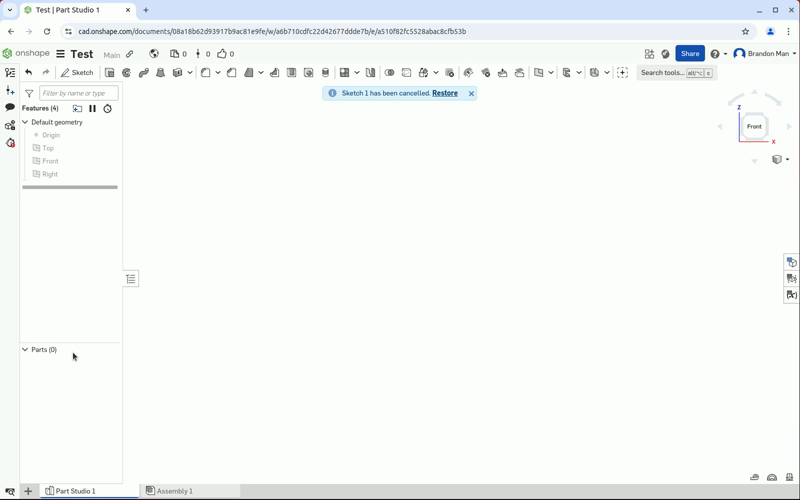
mouse_move(73, 352)
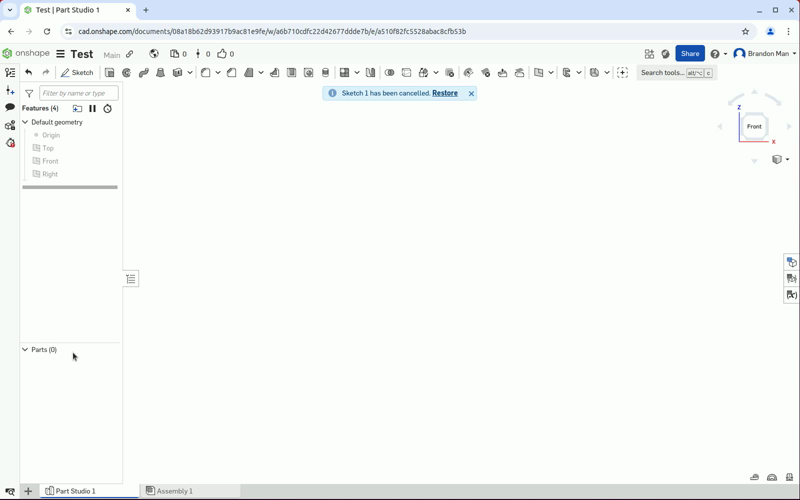
key(shift+y)
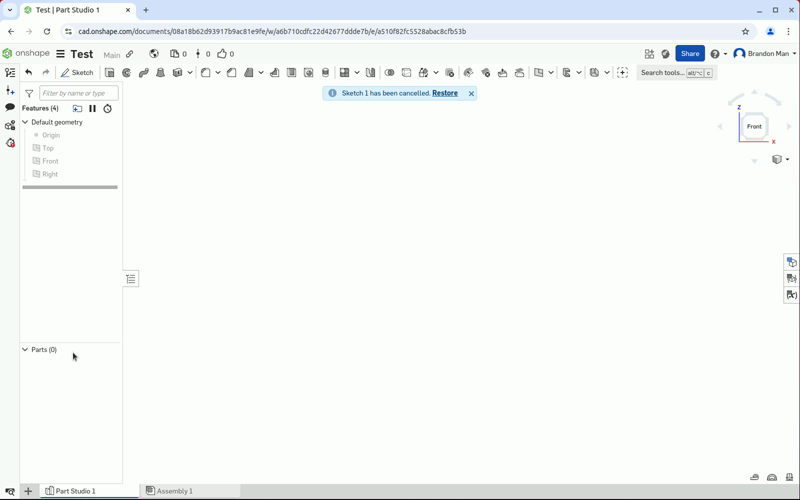
key(shift+s)
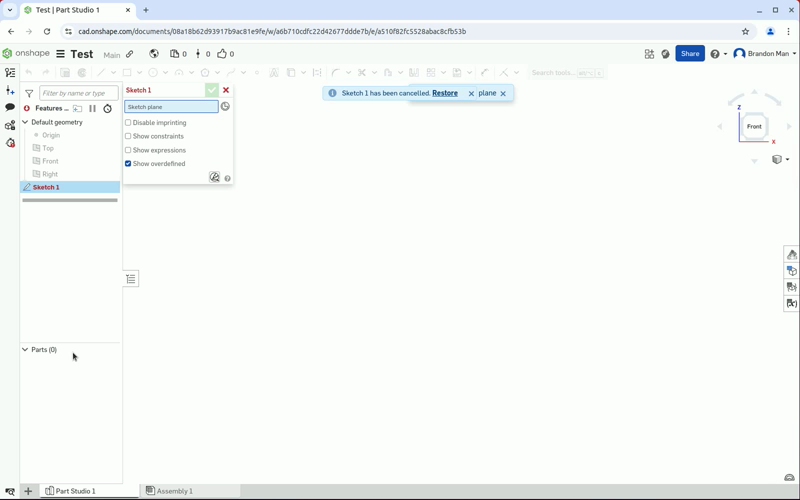
mouse_move(73, 163)
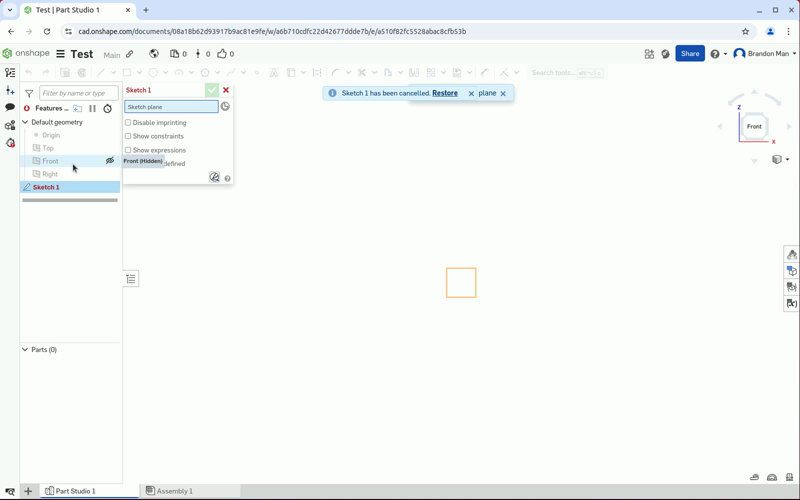
click(73, 163)
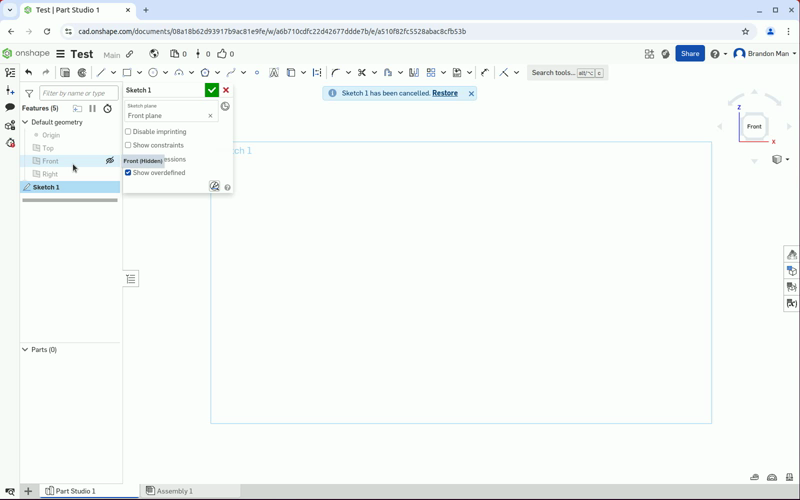
mouse_move(73, 352)
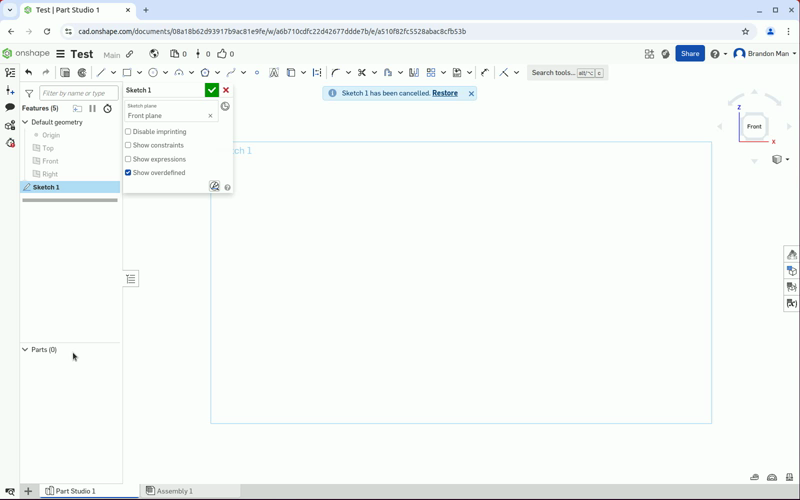
key(y)
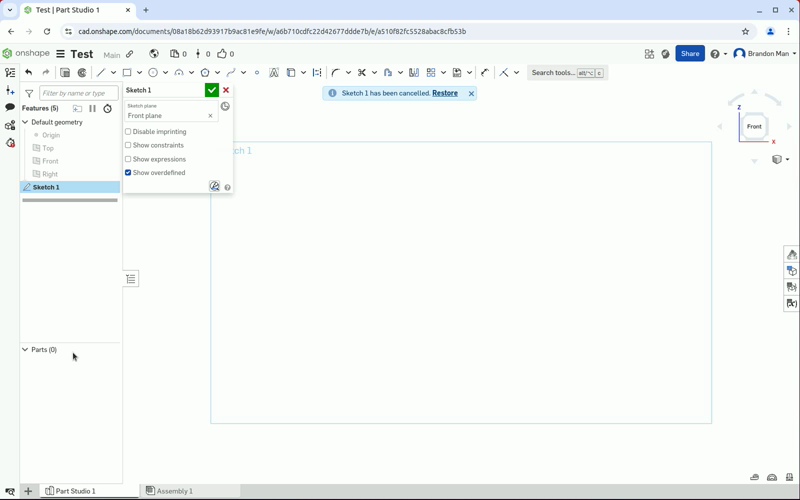
key(l)
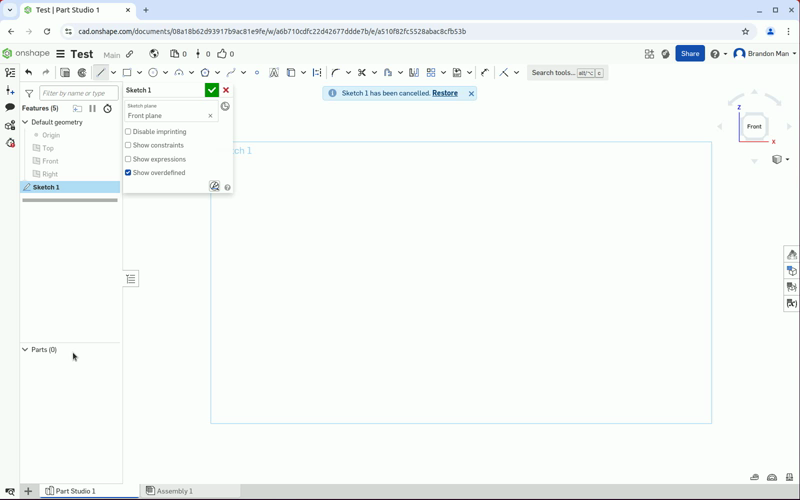
key_down(shift)
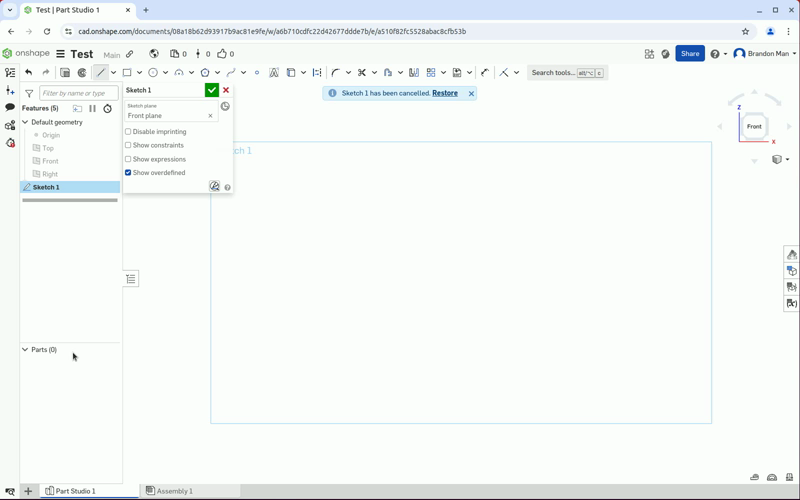
mouse_move(460, 282)
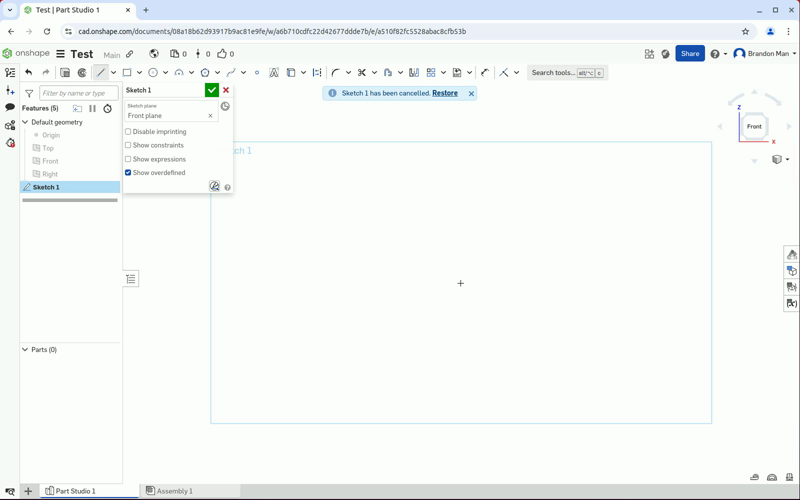
click(460, 282)
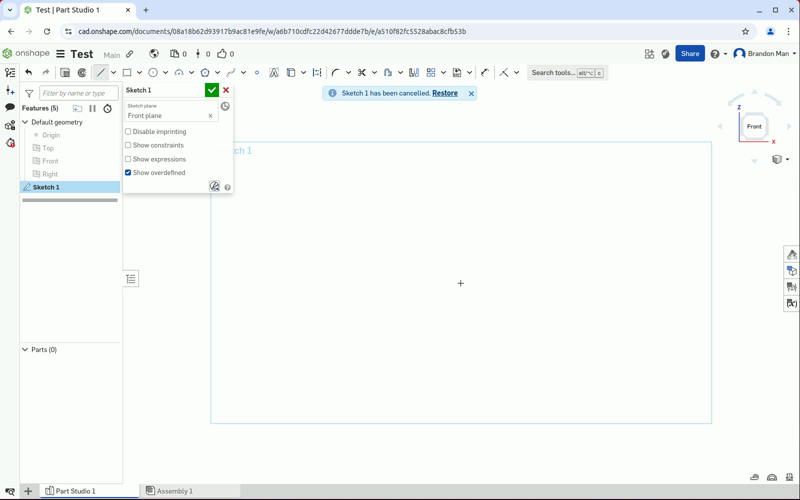
key_up(shift)
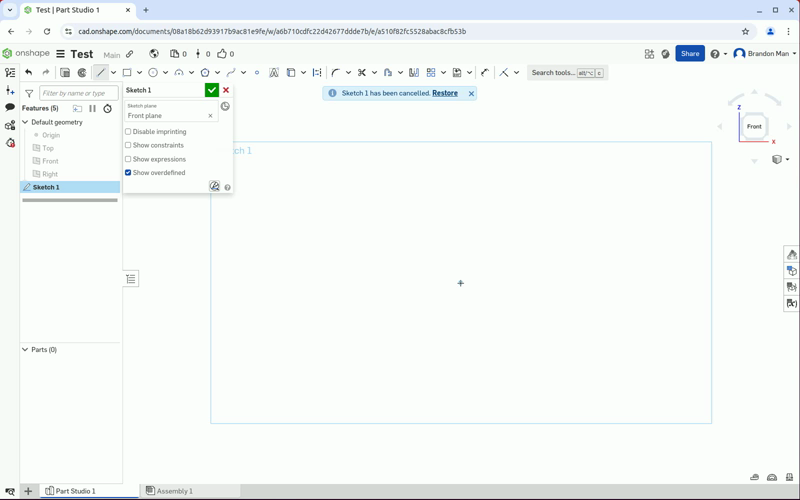
key_down(shift)
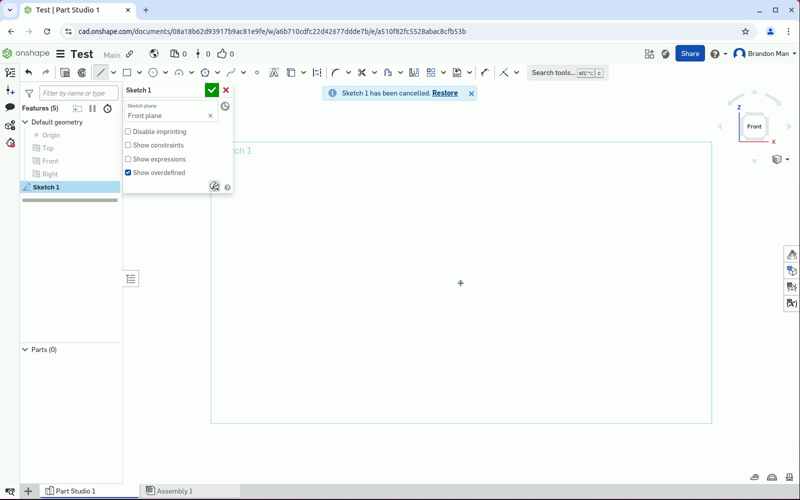
mouse_move(538, 282)
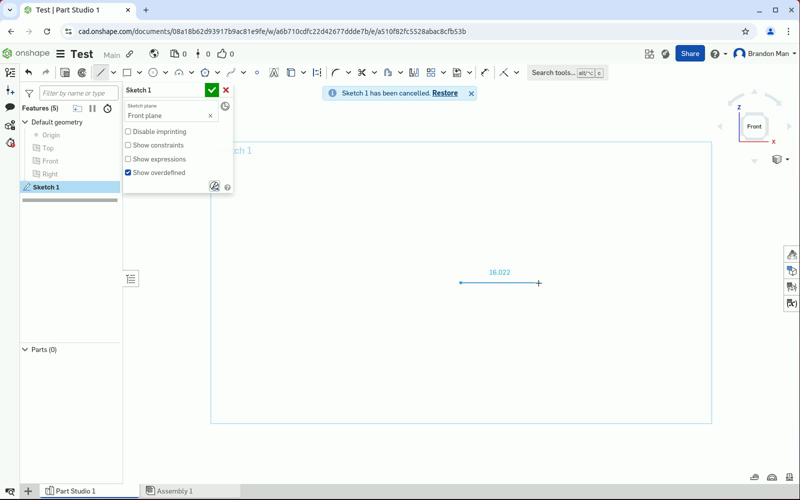
click(538, 282)
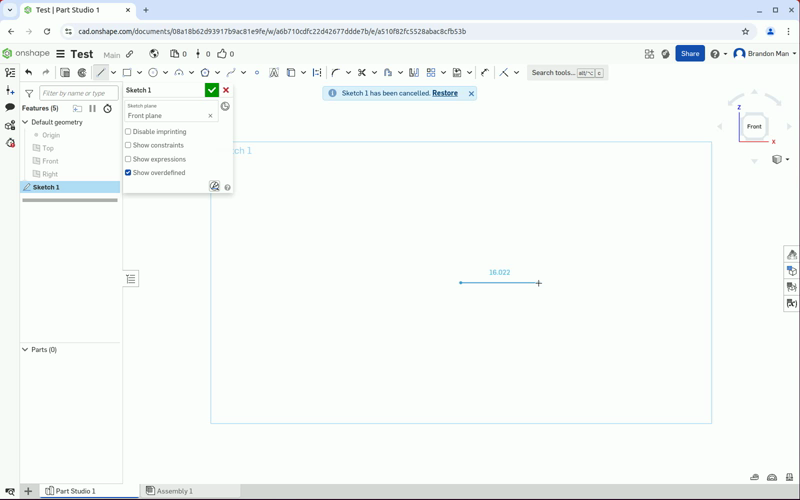
key_up(shift)
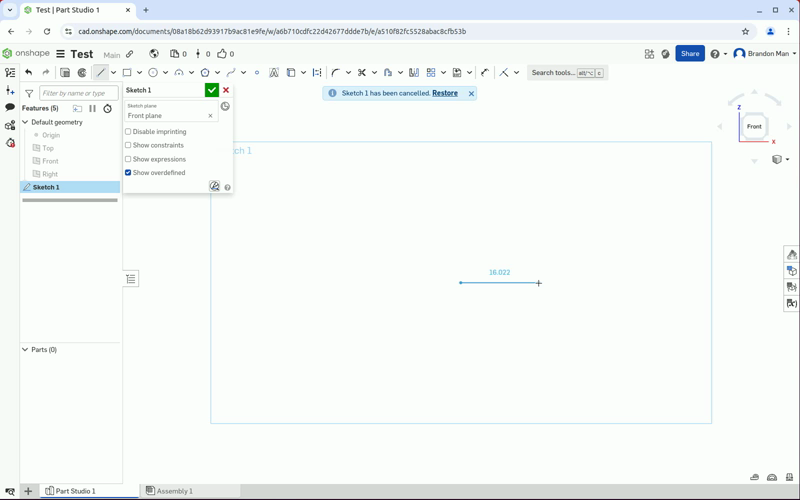
key_down(shift)
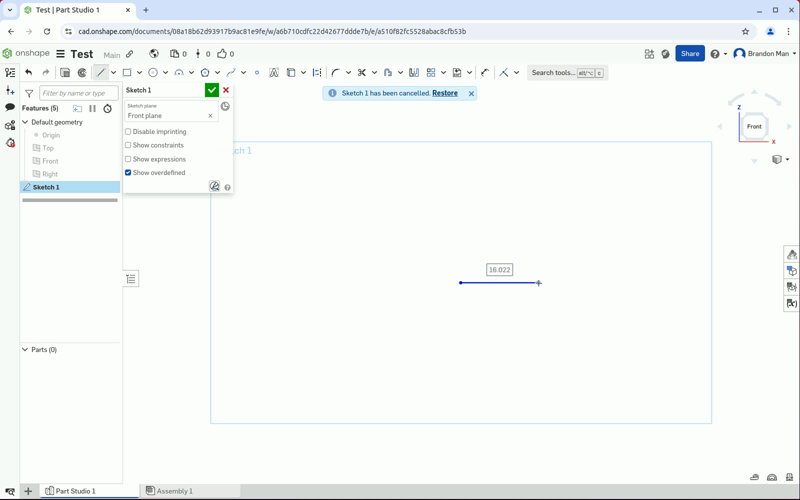
mouse_move(568, 282)
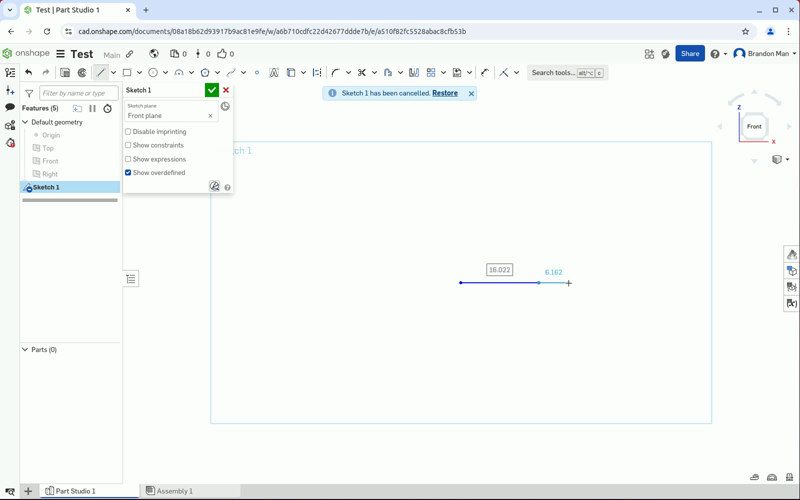
mouse_move(538, 269)
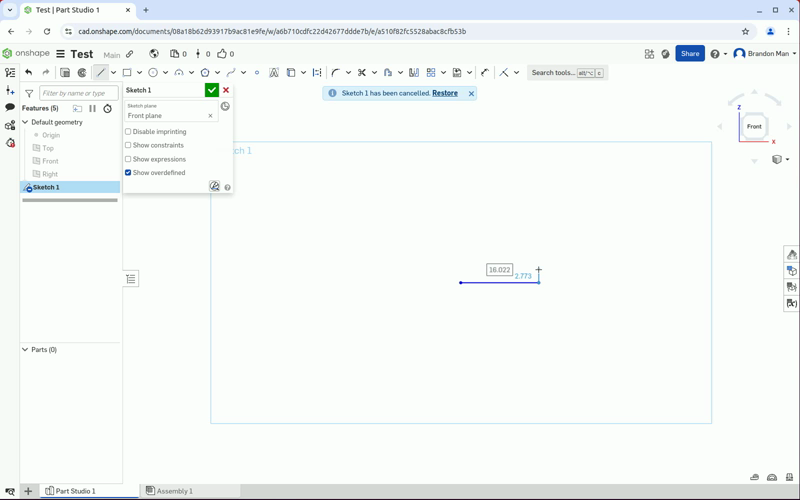
click(538, 269)
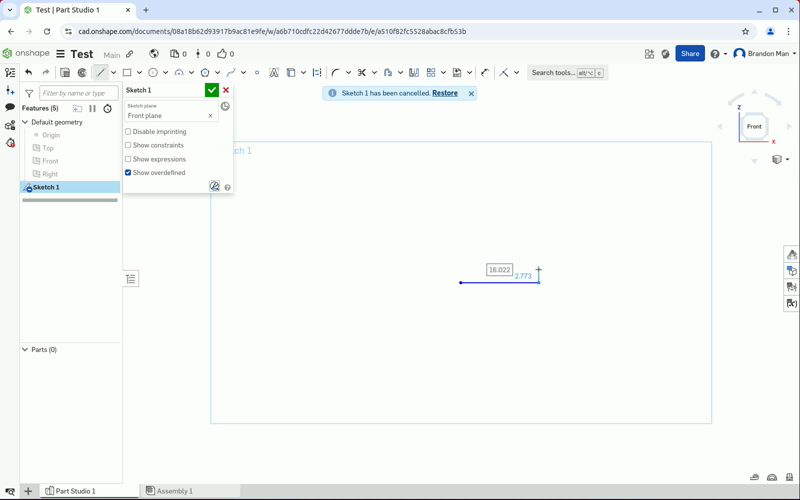
key_up(shift)
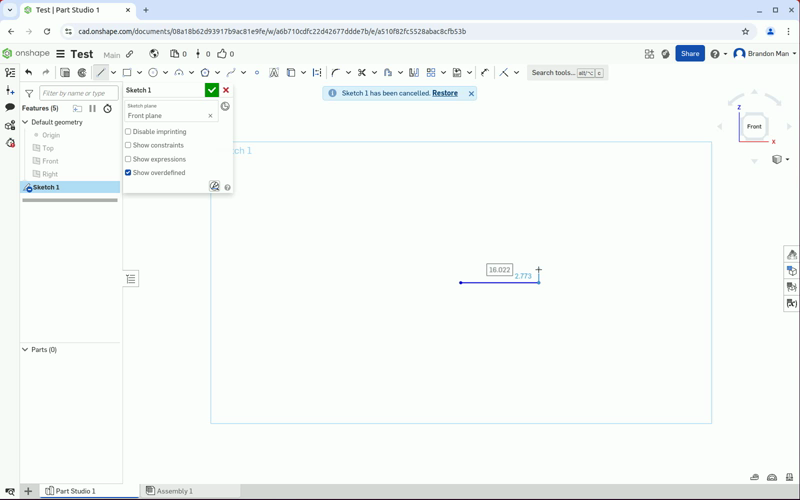
key_down(shift)
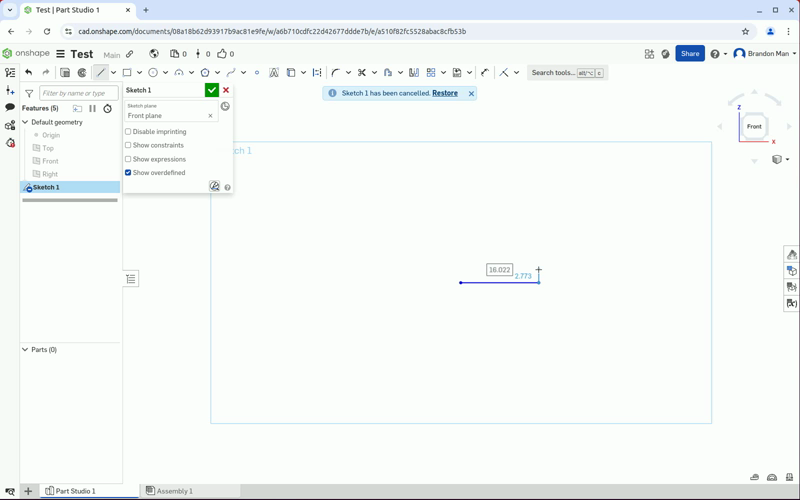
mouse_move(568, 269)
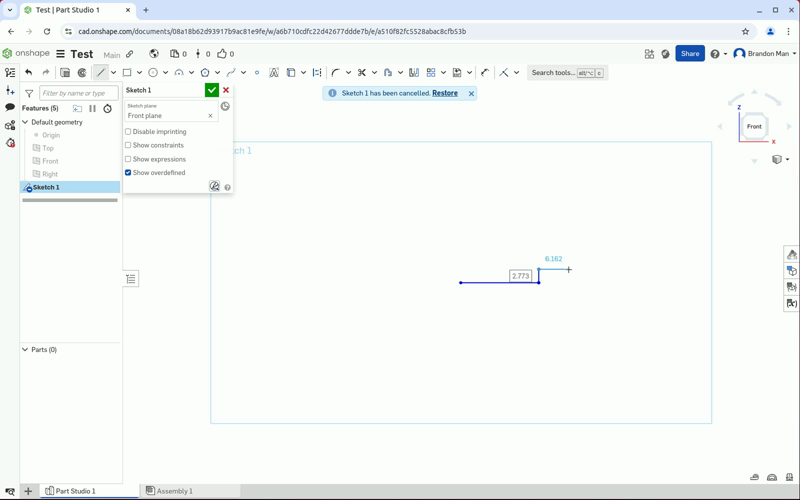
mouse_move(503, 269)
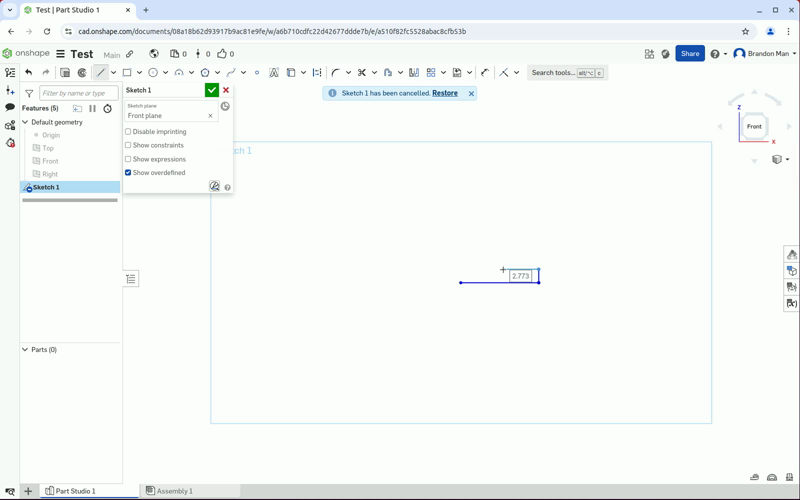
click(503, 269)
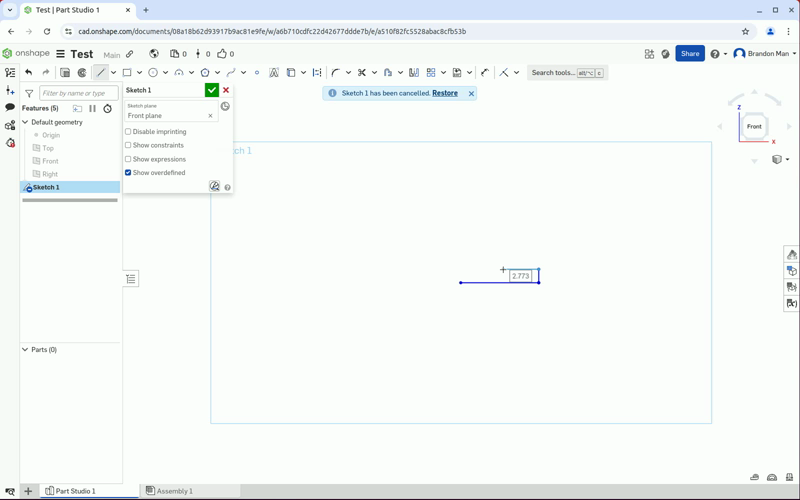
key_up(shift)
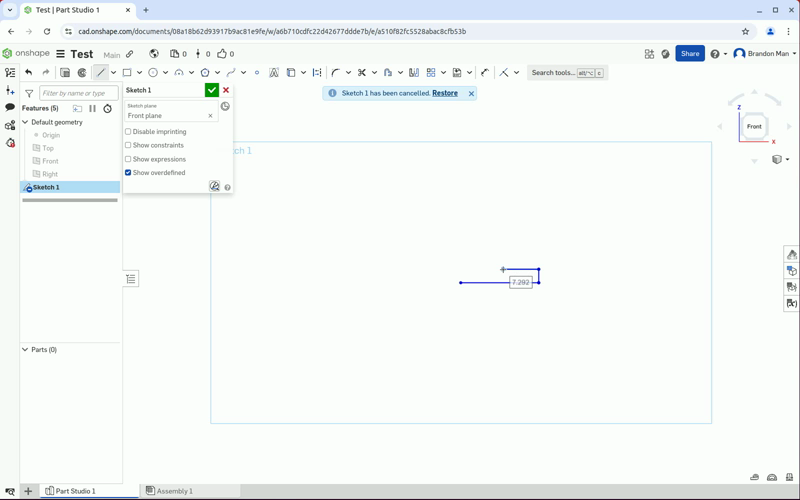
key_down(shift)
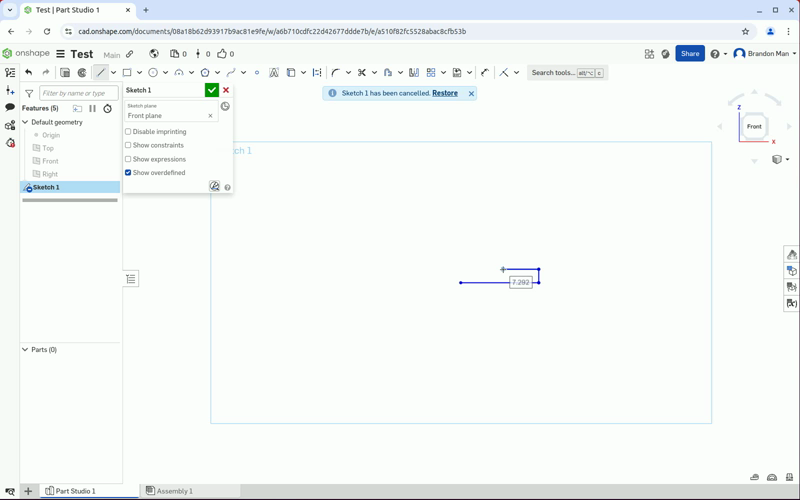
mouse_move(533, 269)
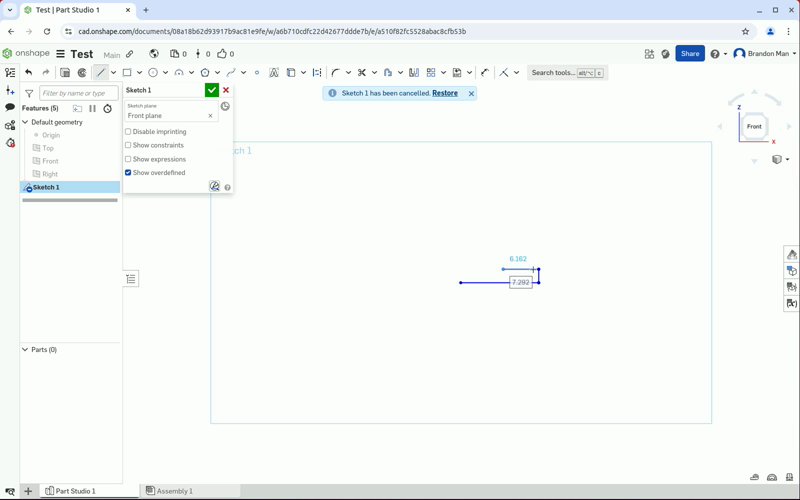
mouse_move(503, 226)
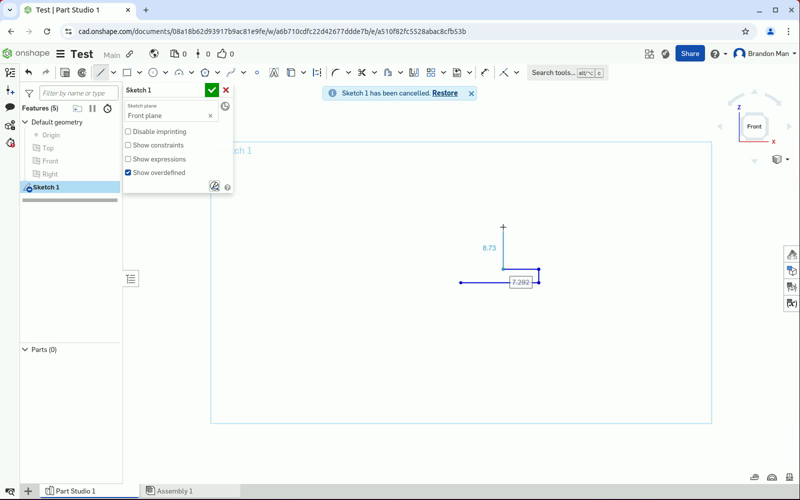
click(503, 226)
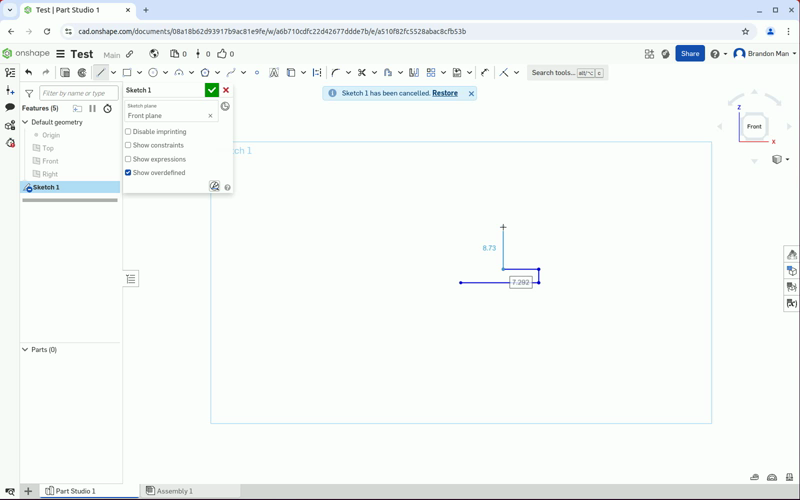
key_up(shift)
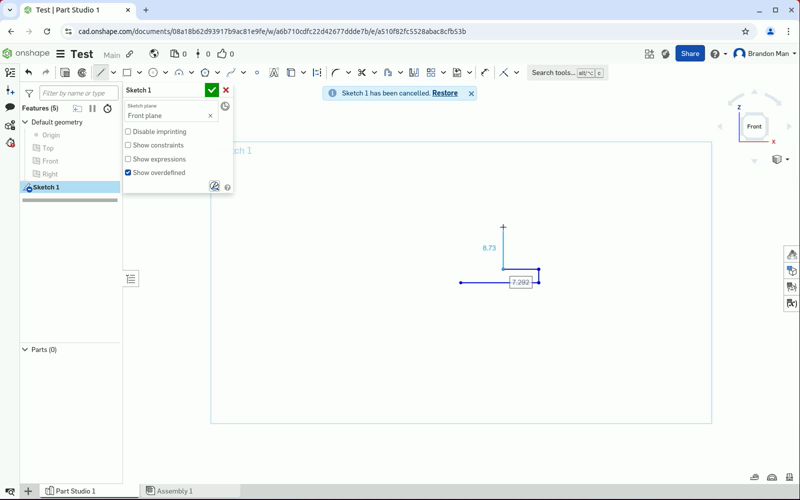
key(esc)
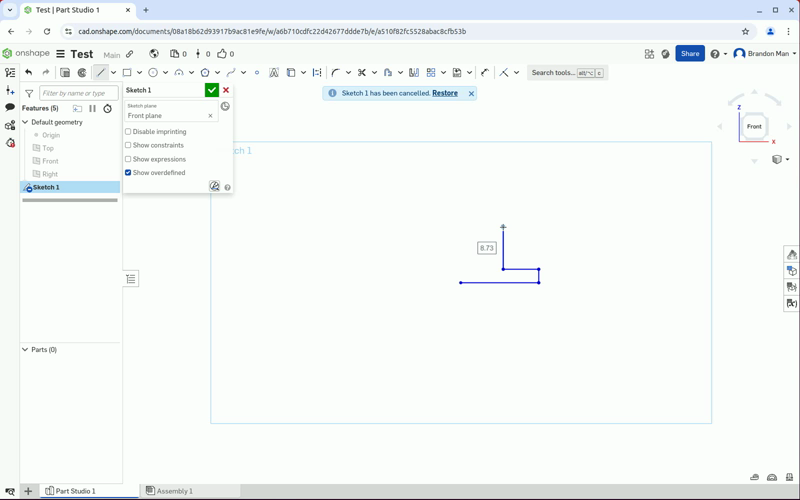
key(a)
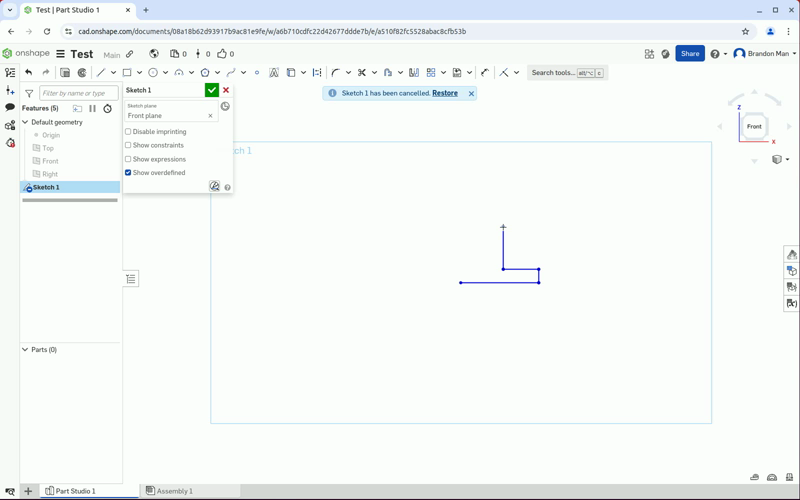
mouse_move(503, 226)
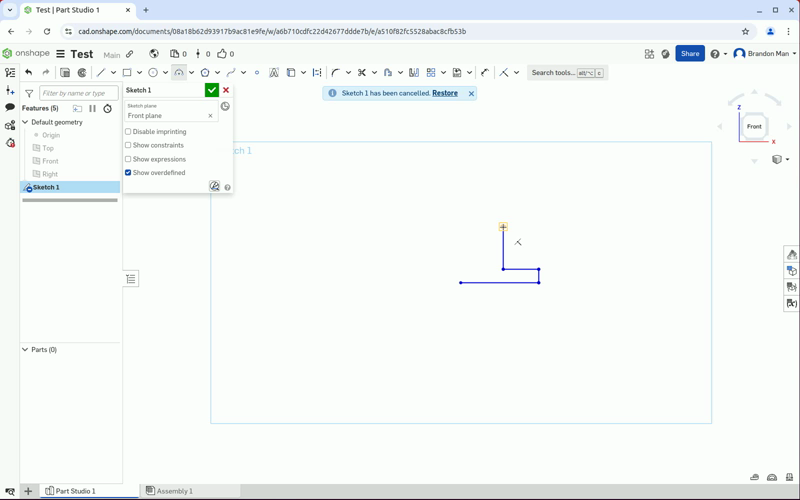
click(503, 226)
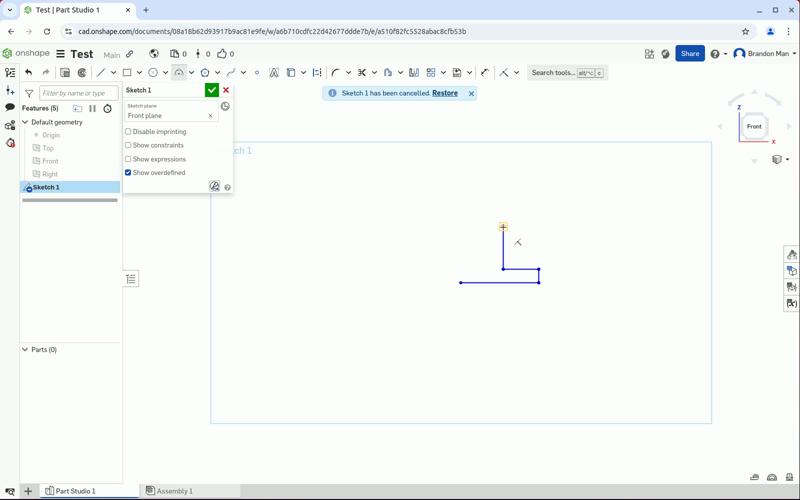
key_down(shift)
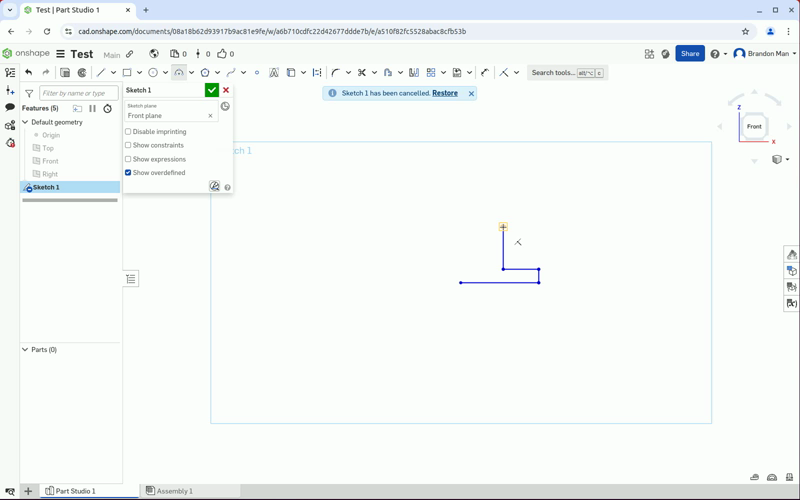
mouse_move(468, 243)
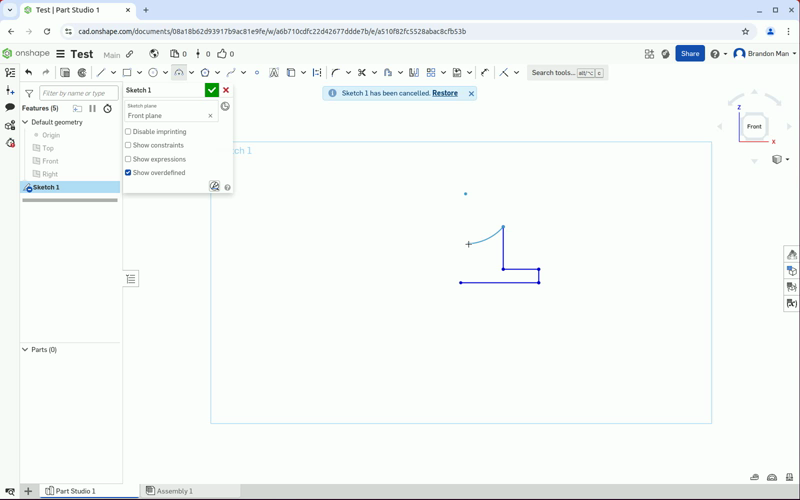
click(468, 243)
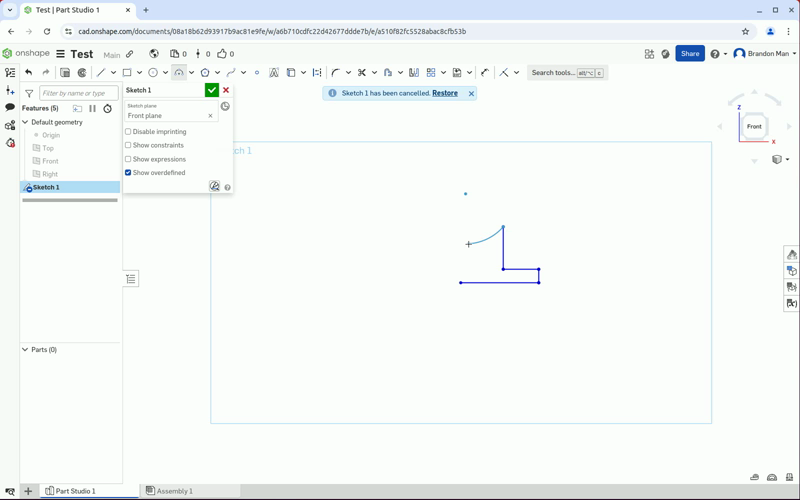
mouse_move(472, 207)
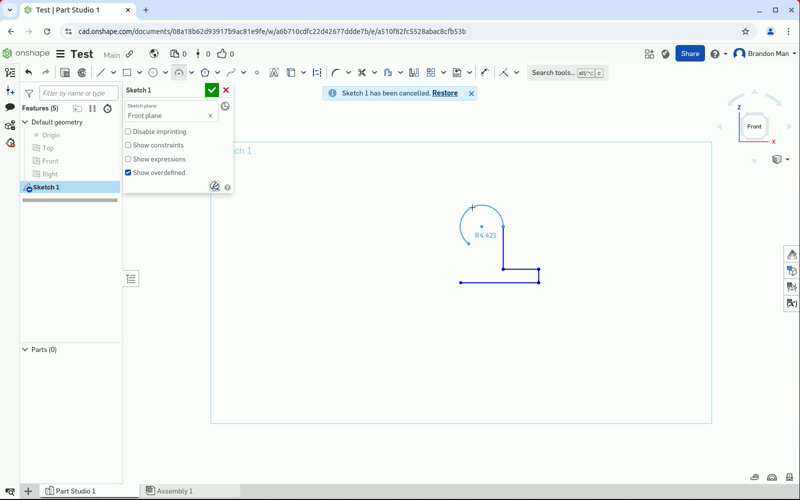
click(472, 207)
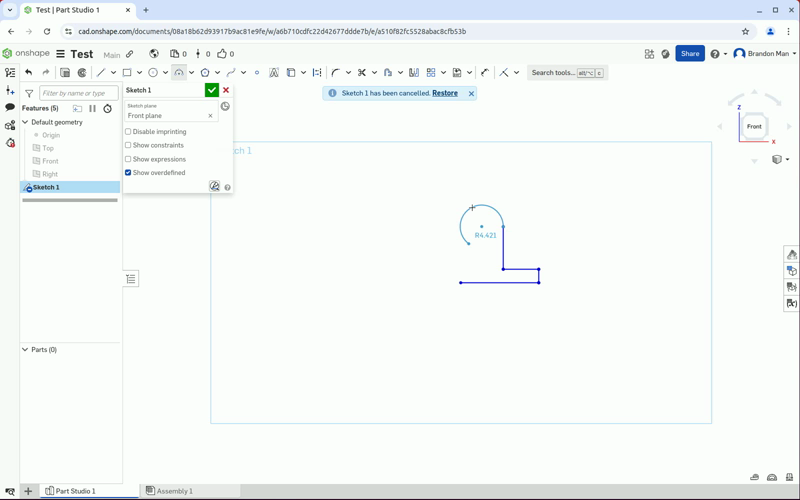
key_up(shift)
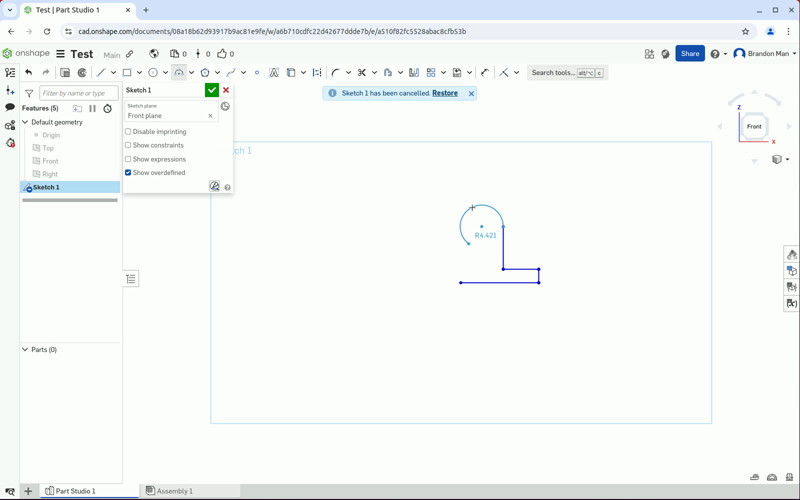
key(esc)
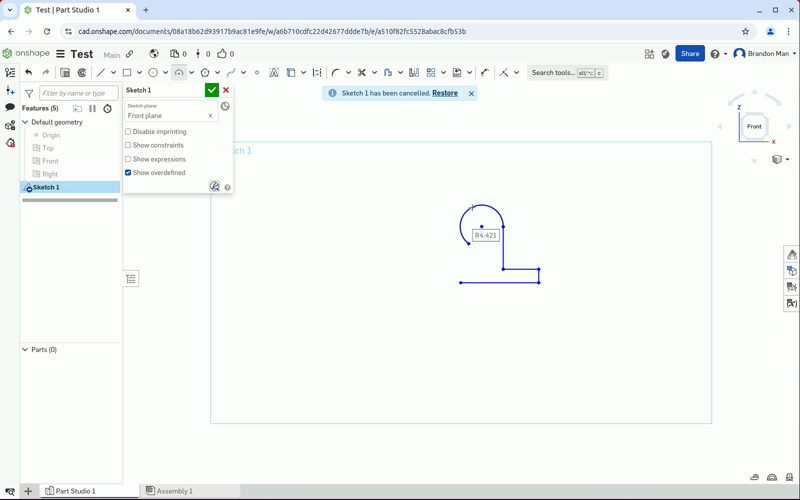
key(l)
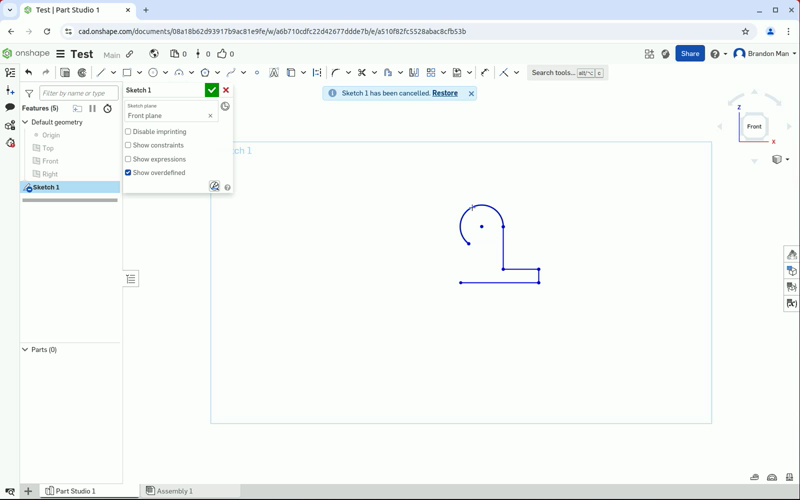
mouse_move(468, 243)
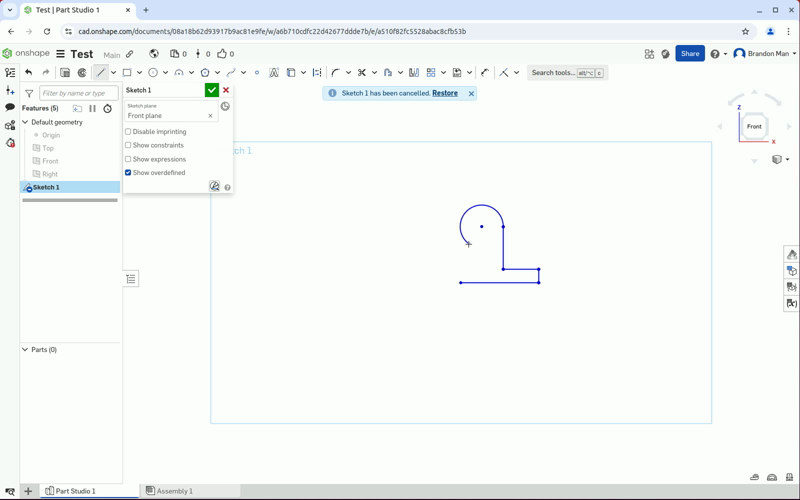
click(468, 243)
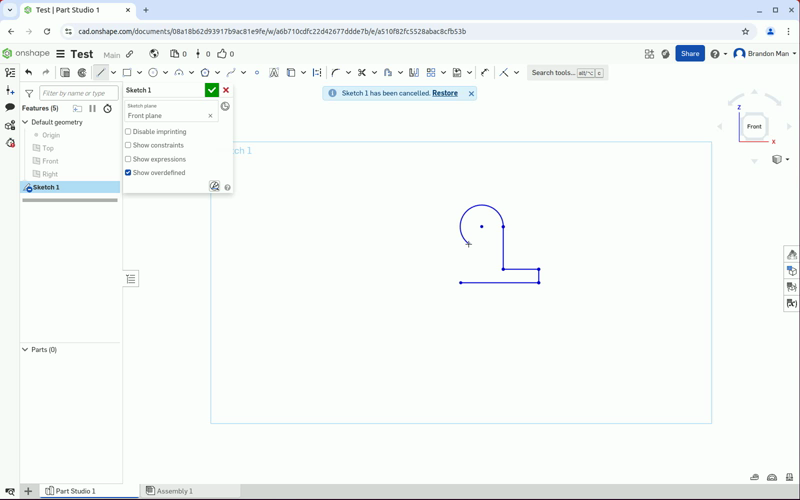
key_down(shift)
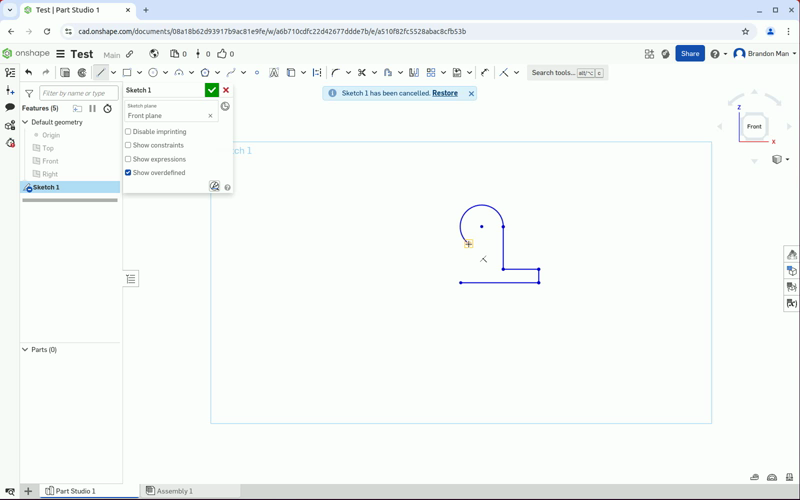
mouse_move(498, 243)
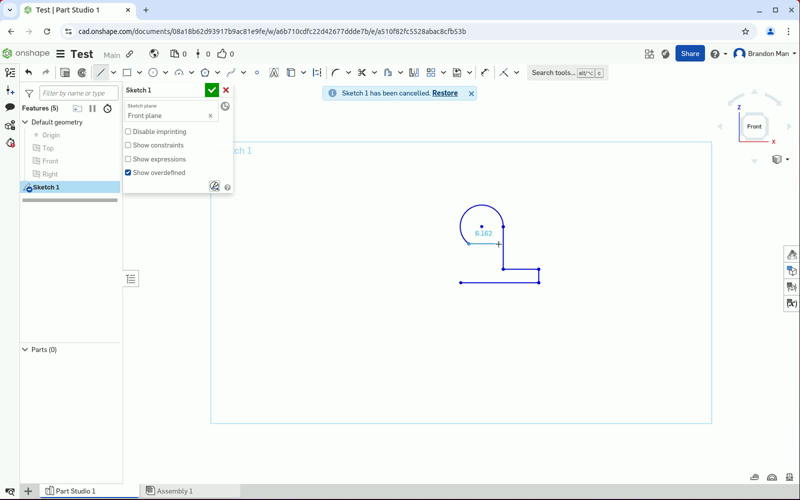
mouse_move(468, 275)
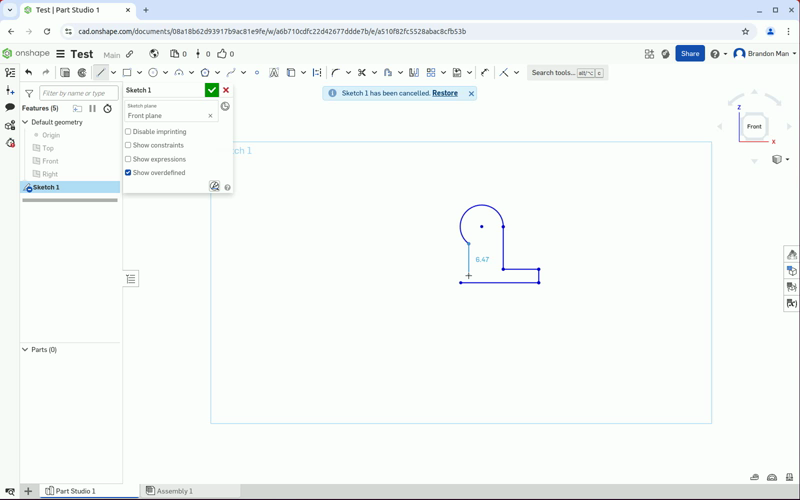
click(468, 275)
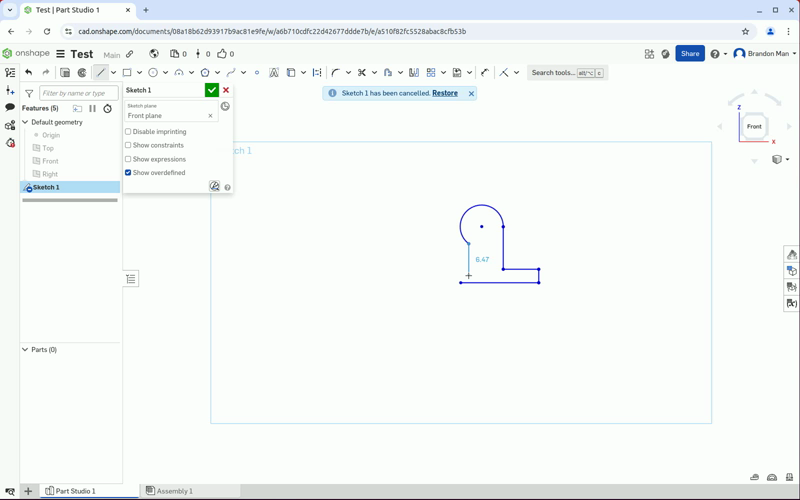
key_up(shift)
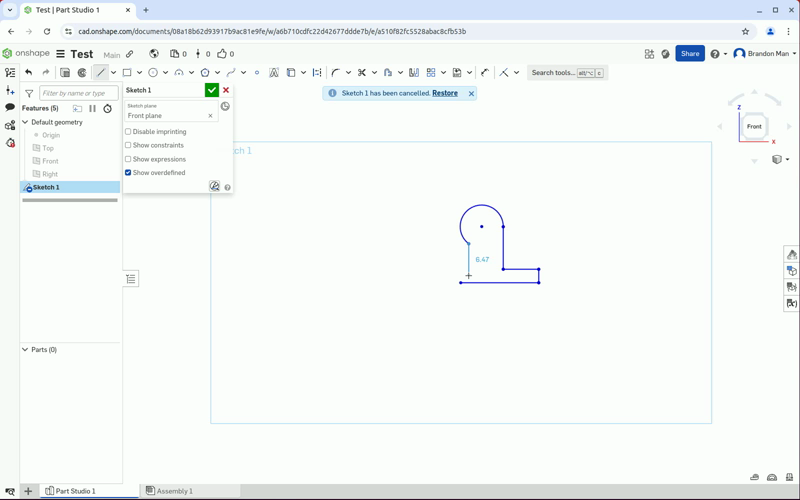
key_down(shift)
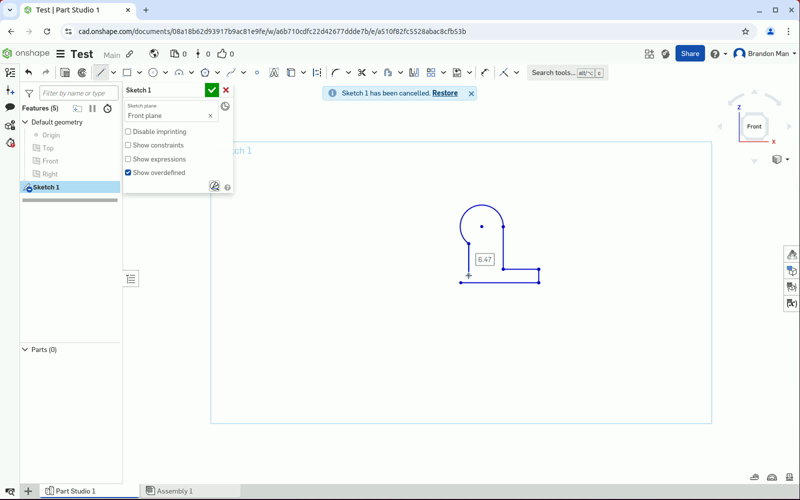
mouse_move(498, 275)
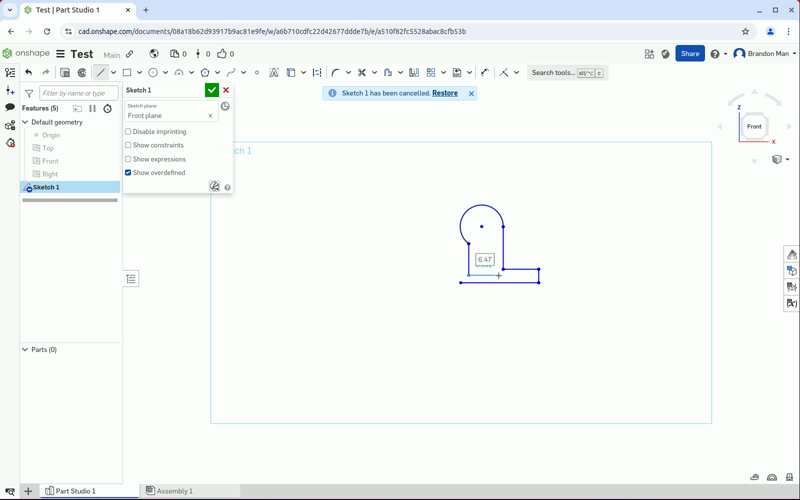
mouse_move(460, 275)
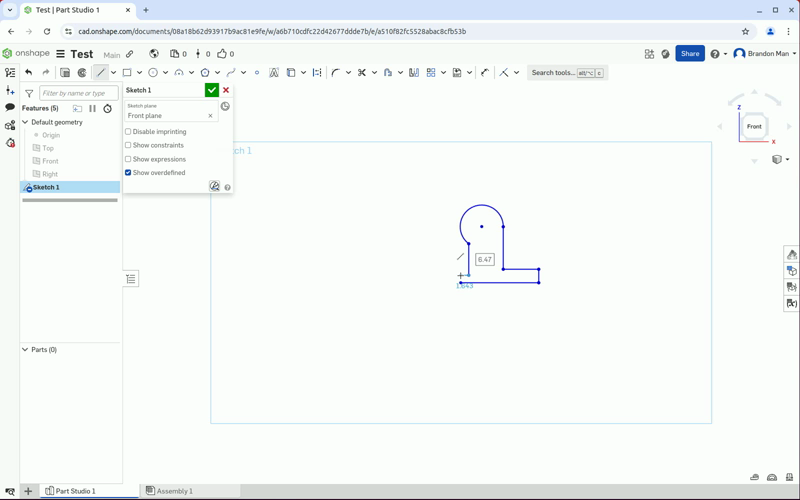
click(460, 275)
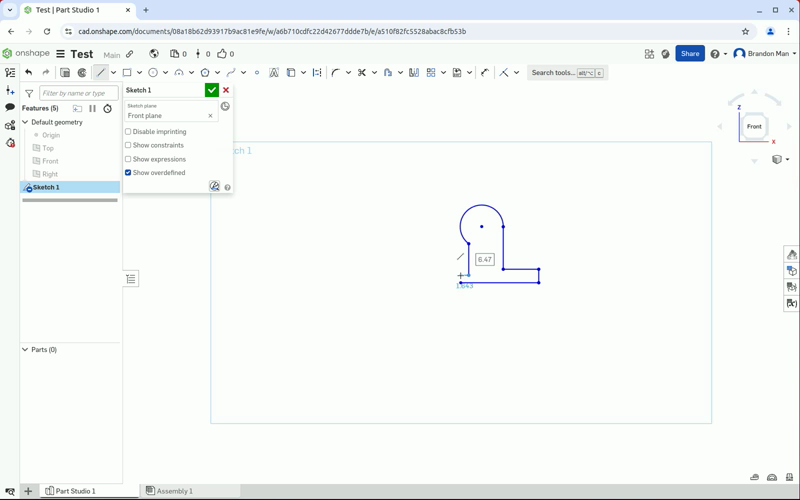
key_up(shift)
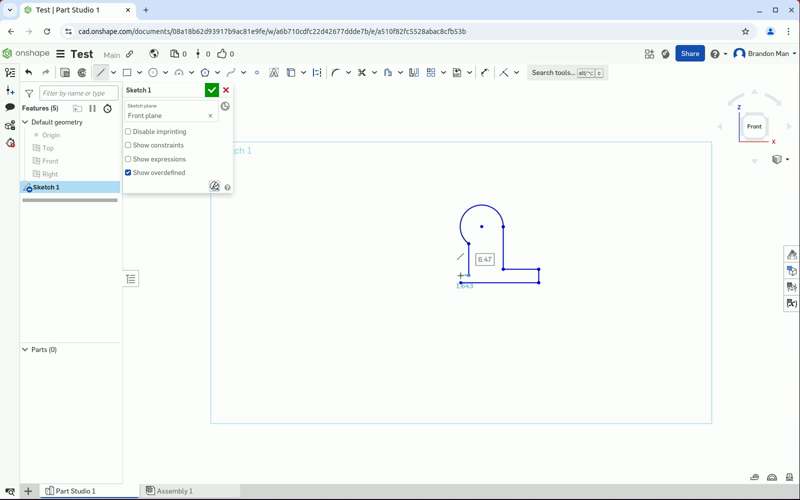
mouse_move(490, 275)
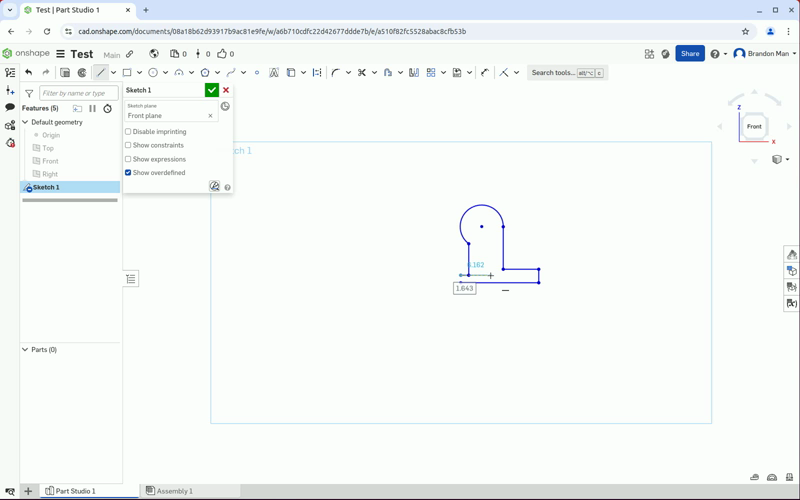
key_down(shift)
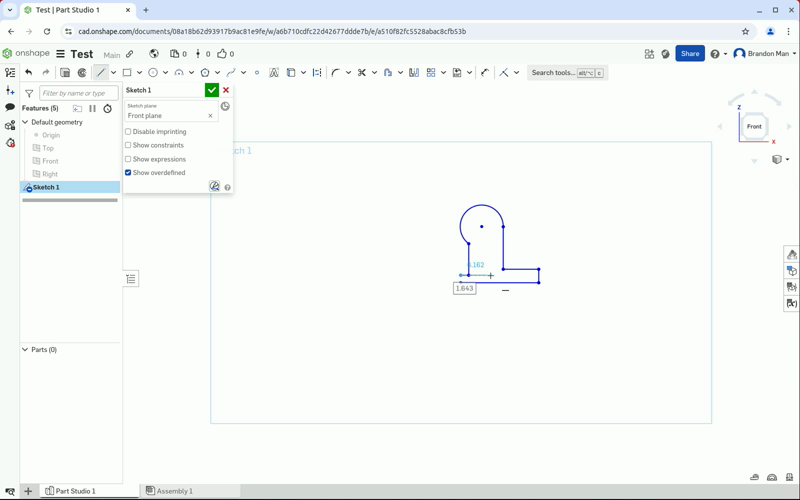
mouse_move(460, 282)
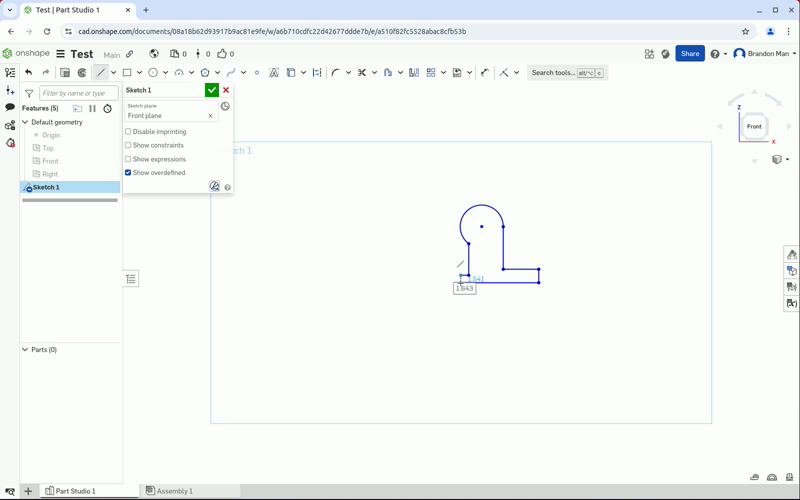
key_up(shift)
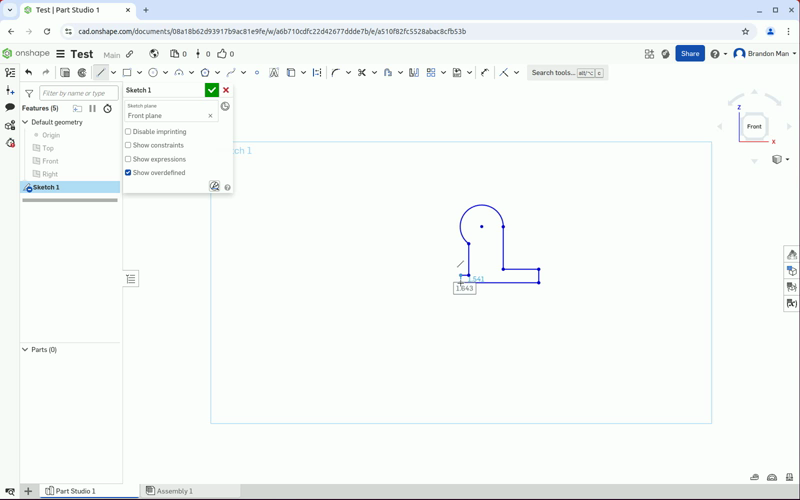
click(460, 282)
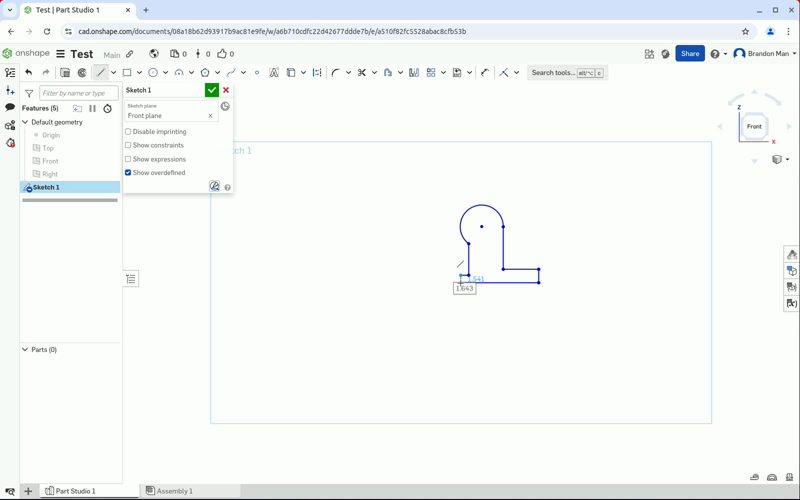
key(esc)
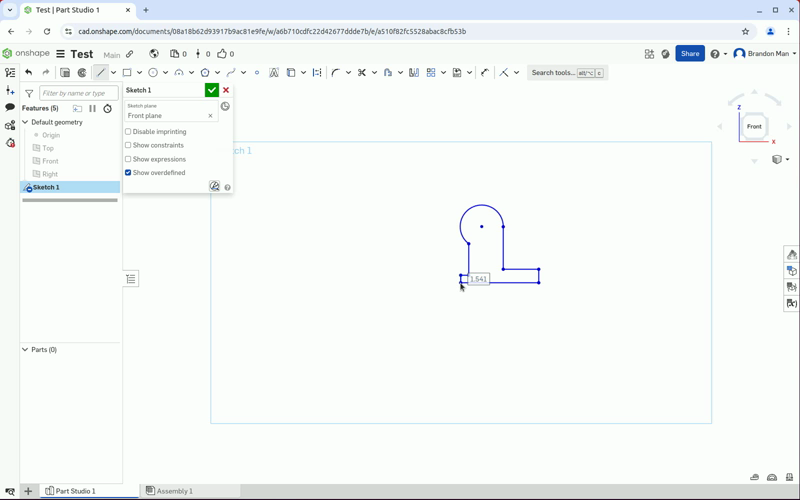
key(c)
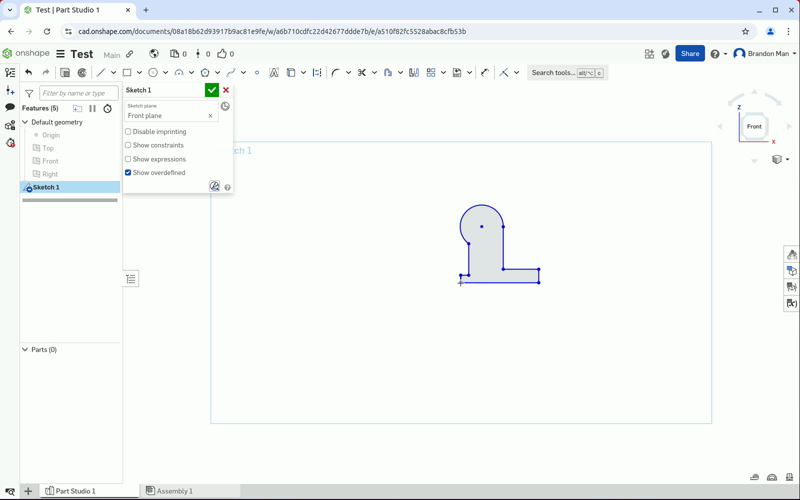
key_down(shift)
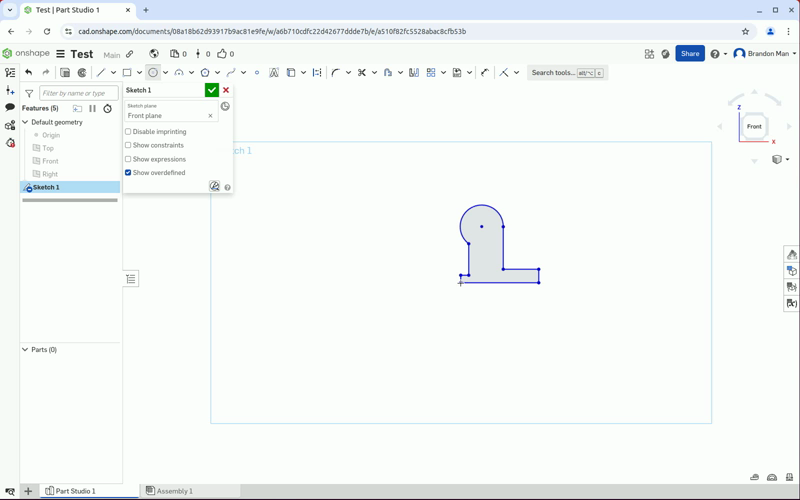
mouse_move(482, 226)
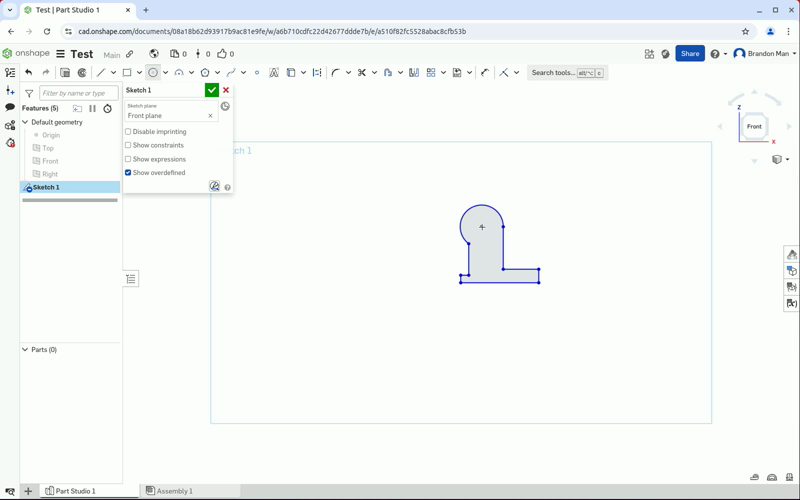
click(482, 226)
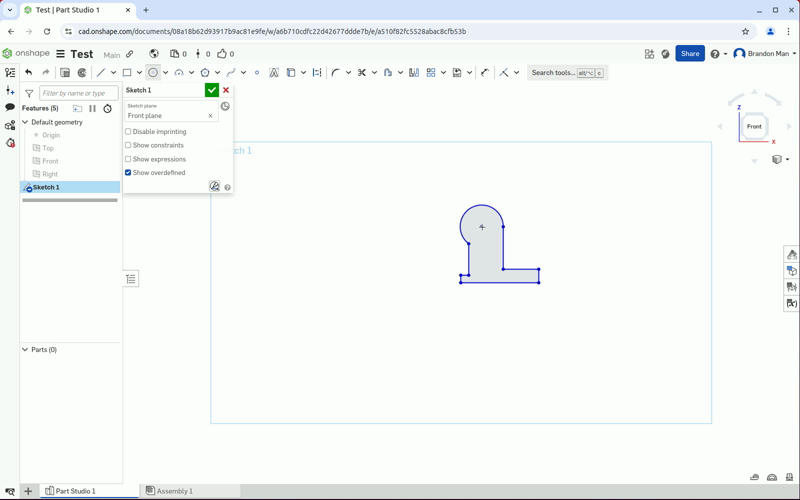
key_up(shift)
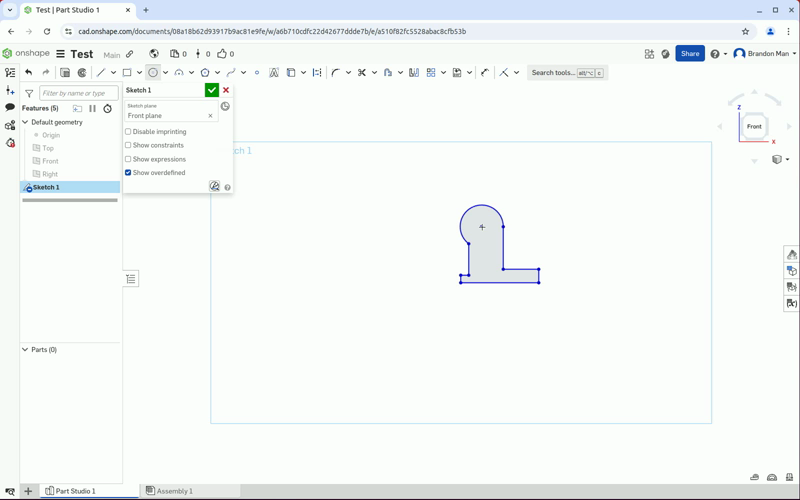
mouse_move(492, 226)
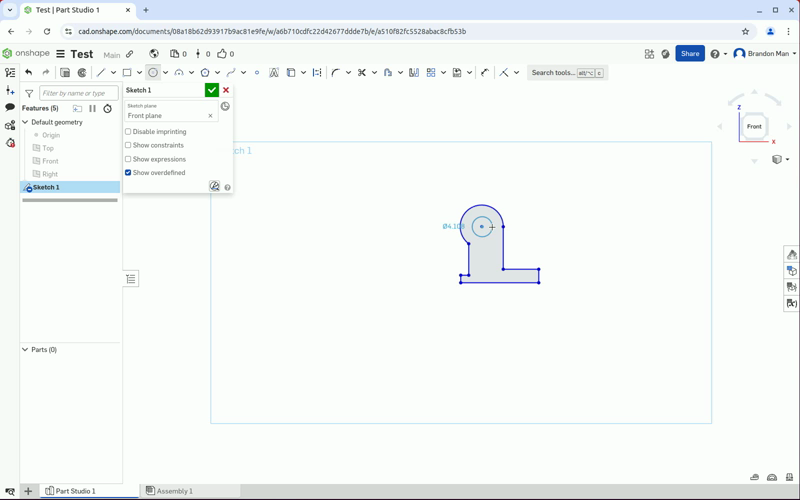
click(492, 226)
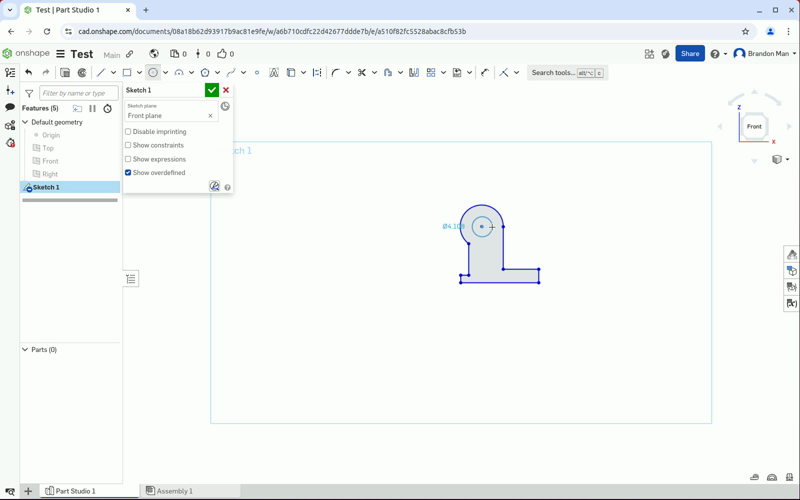
key(esc)
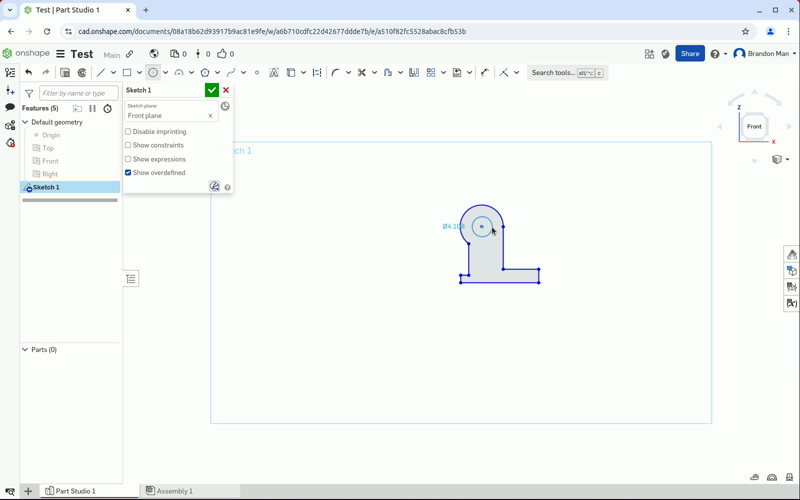
key(c)
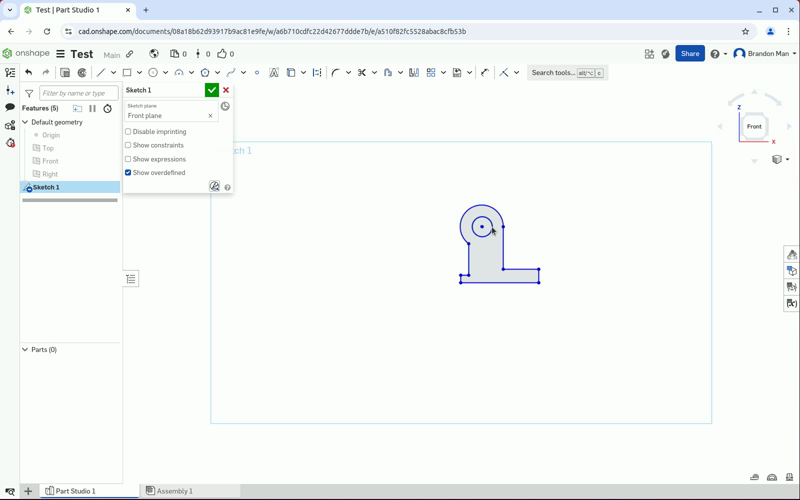
key_down(shift)
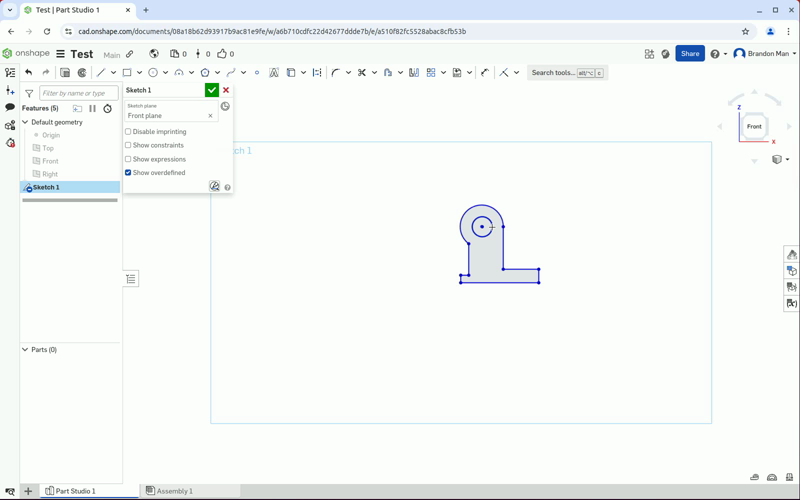
mouse_move(486, 269)
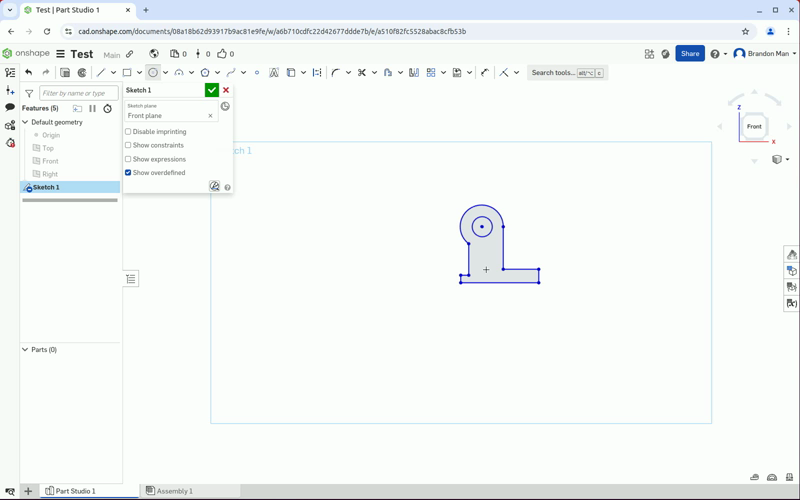
click(486, 269)
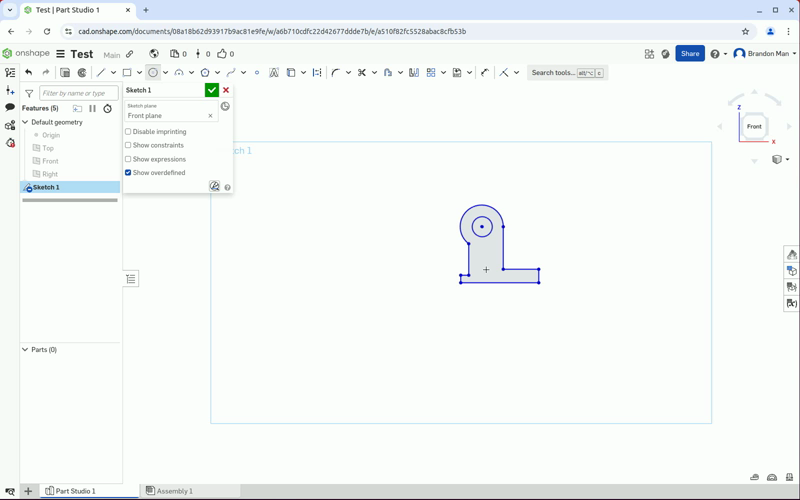
key_up(shift)
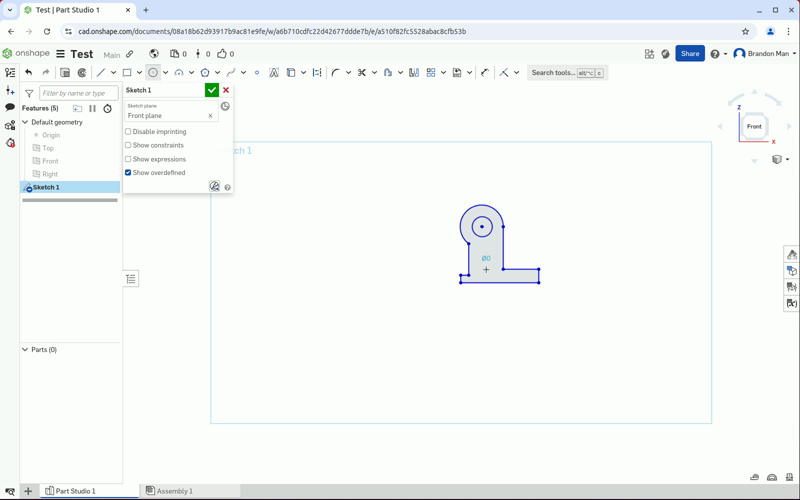
mouse_move(491, 269)
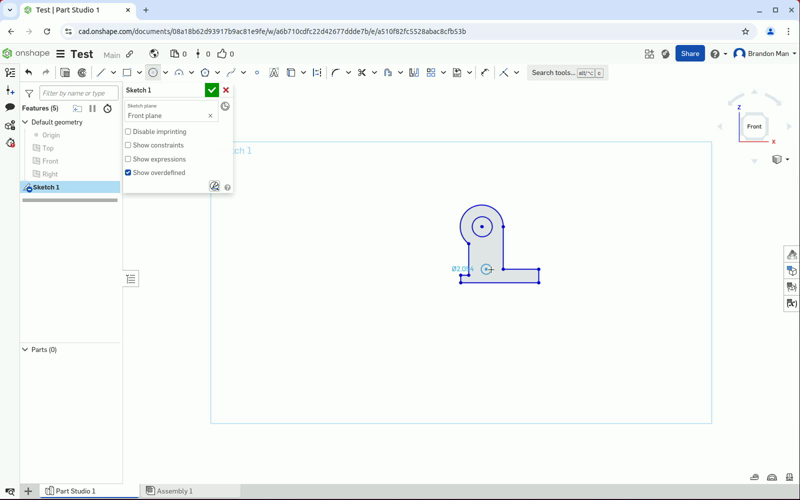
click(491, 269)
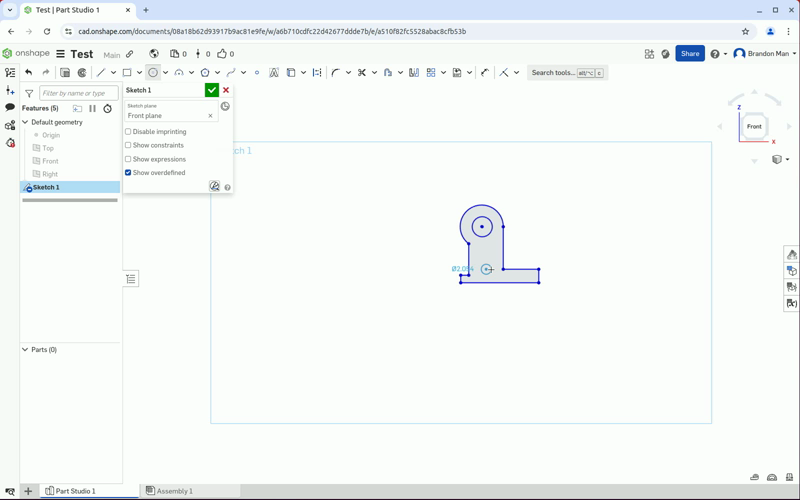
key(esc)
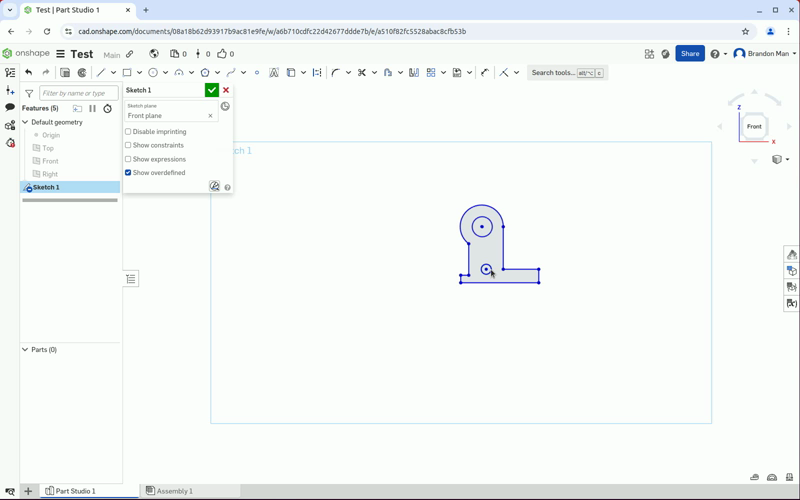
mouse_move(491, 276)
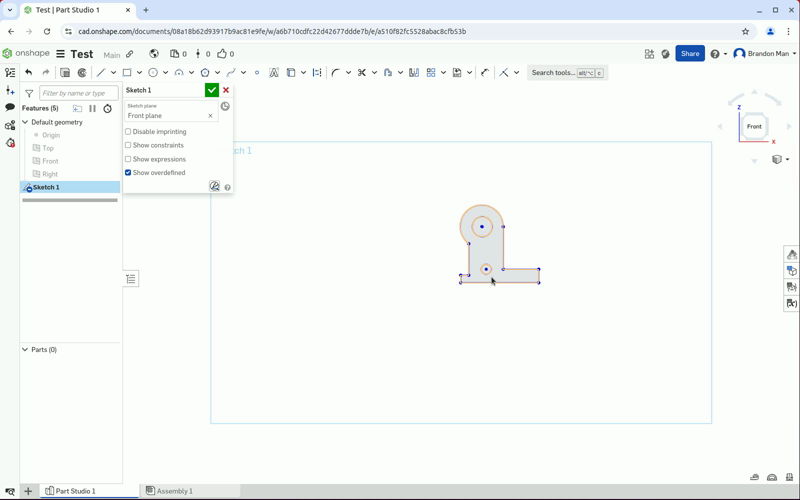
click(491, 276)
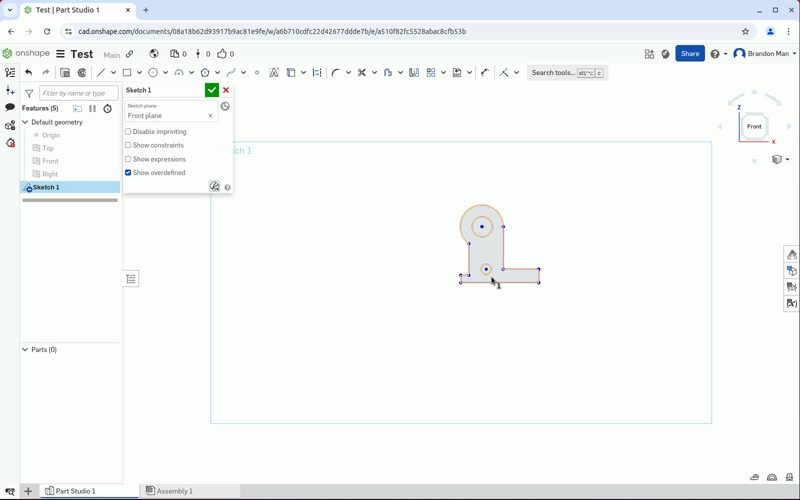
mouse_move(73, 352)
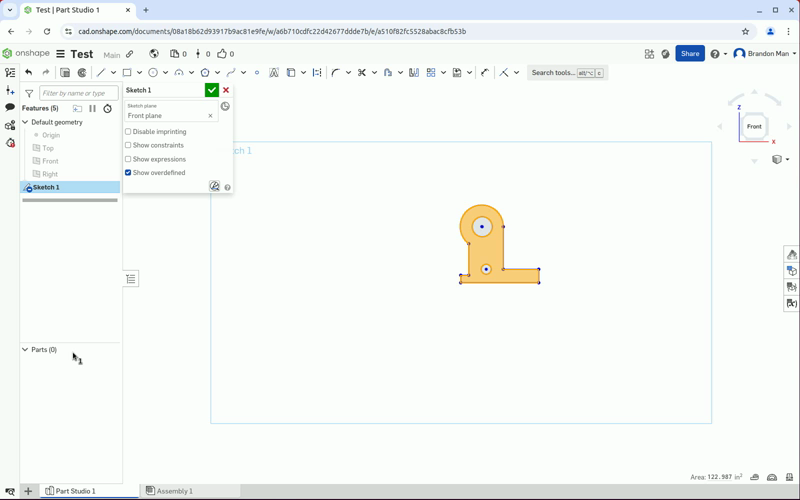
key(shift+y)
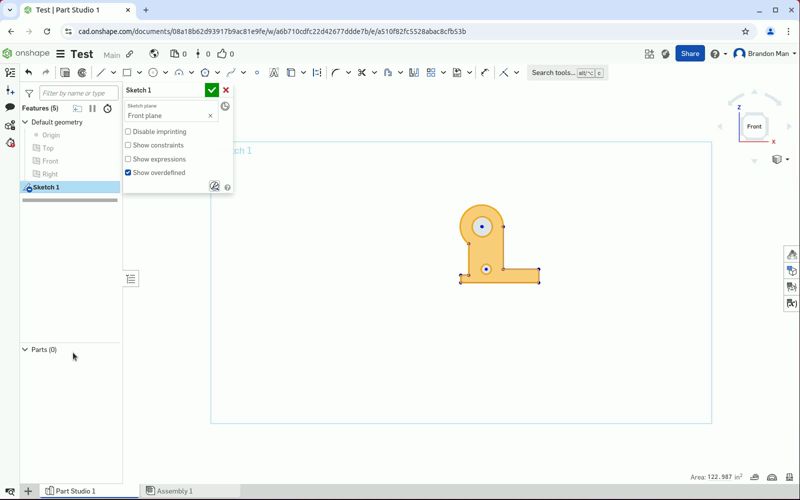
key(shift+e)
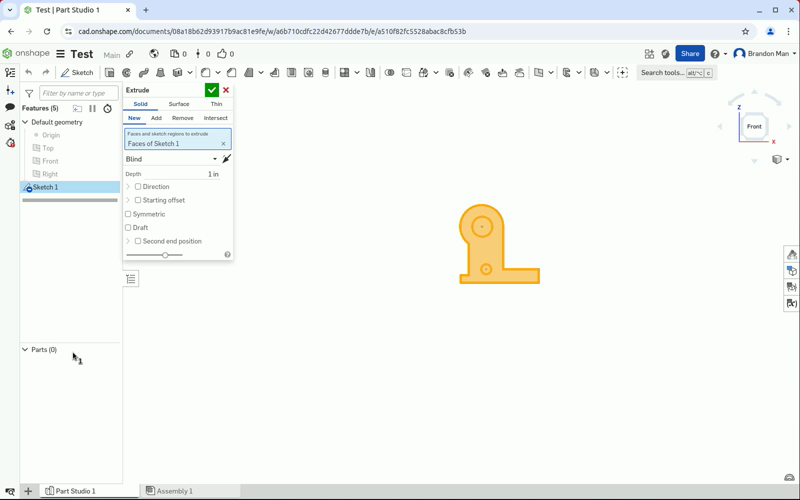
mouse_move(143, 106)
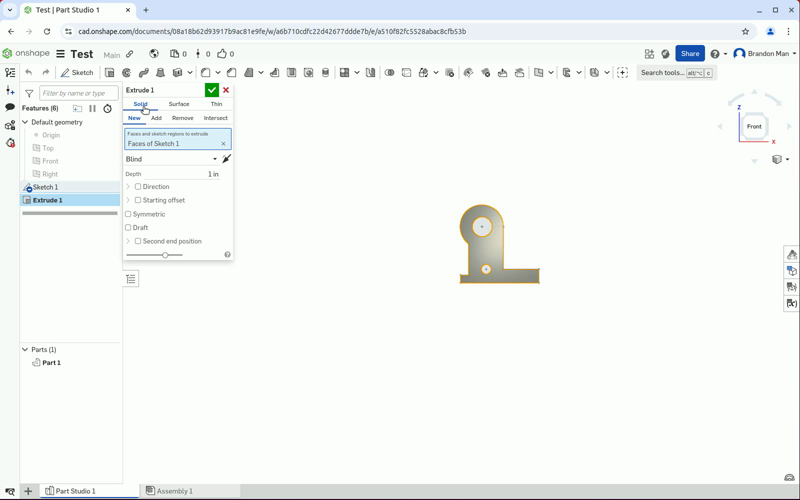
click(143, 106)
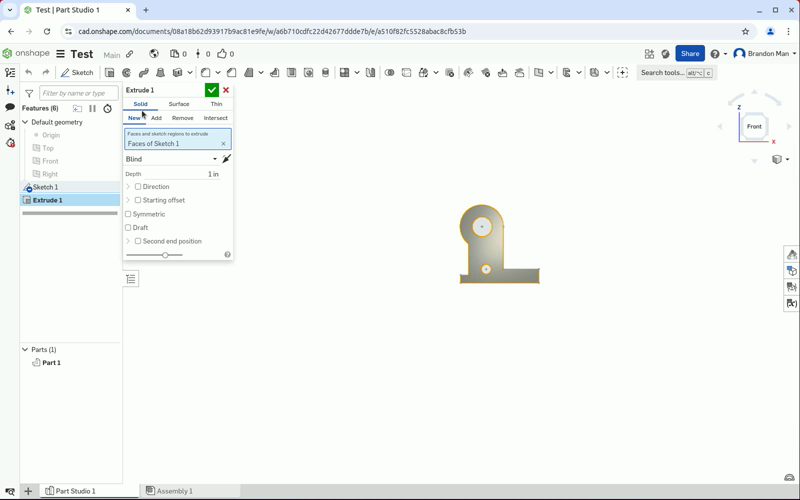
mouse_move(137, 120)
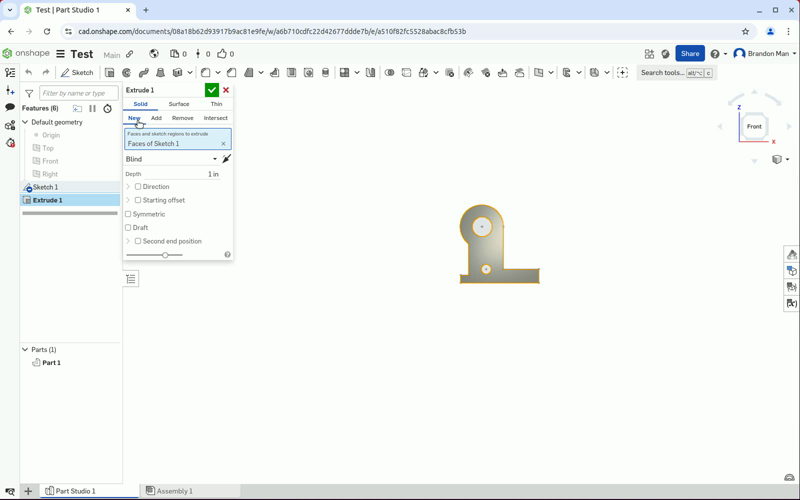
click(137, 120)
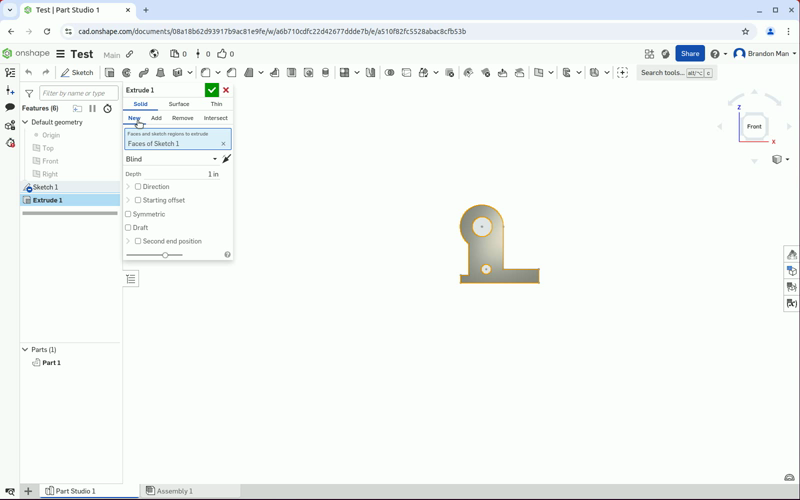
key(tab, 4)
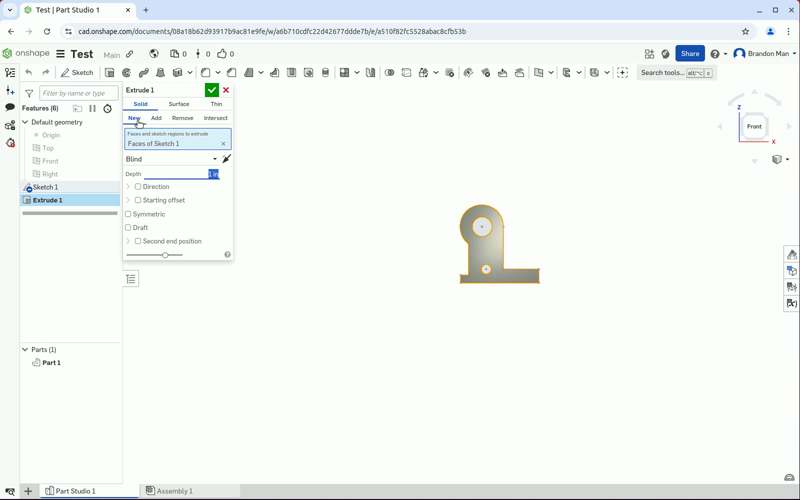
text(14.442)
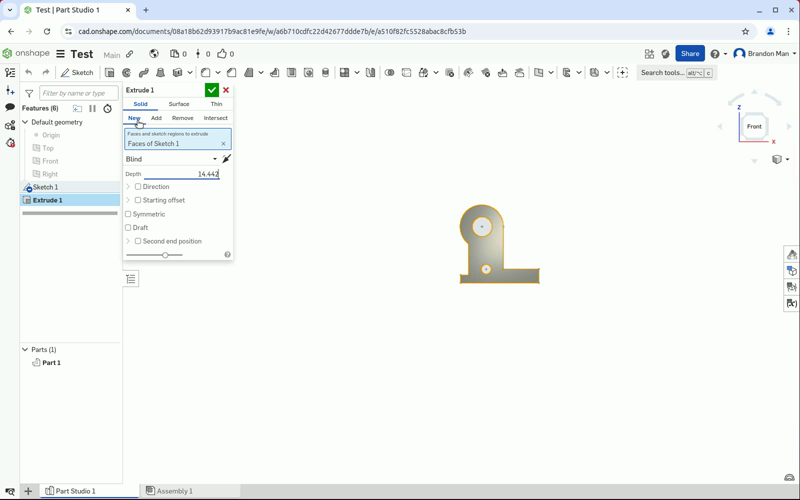
key(tab, 3)
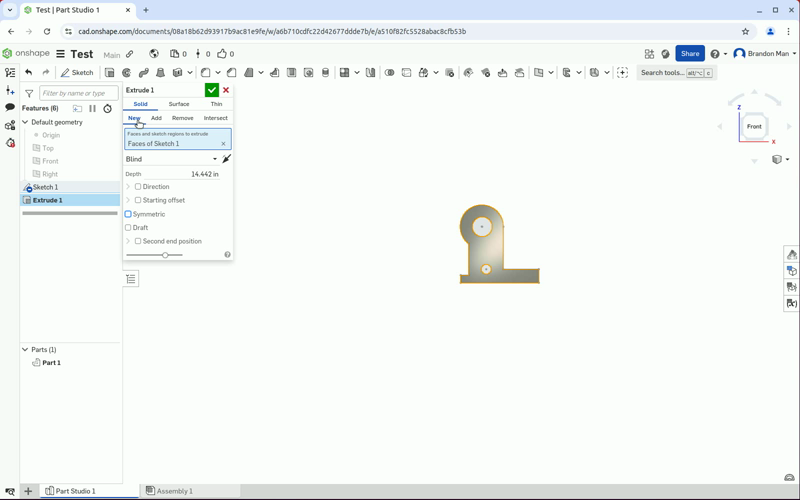
key(space)
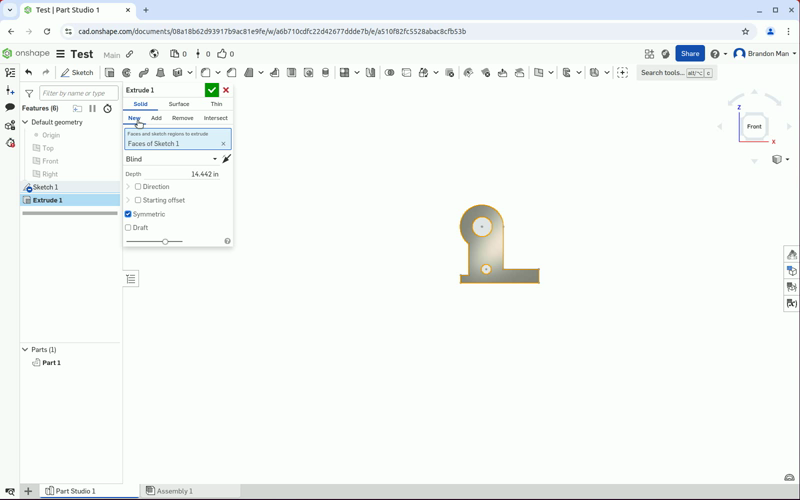
key(enter)
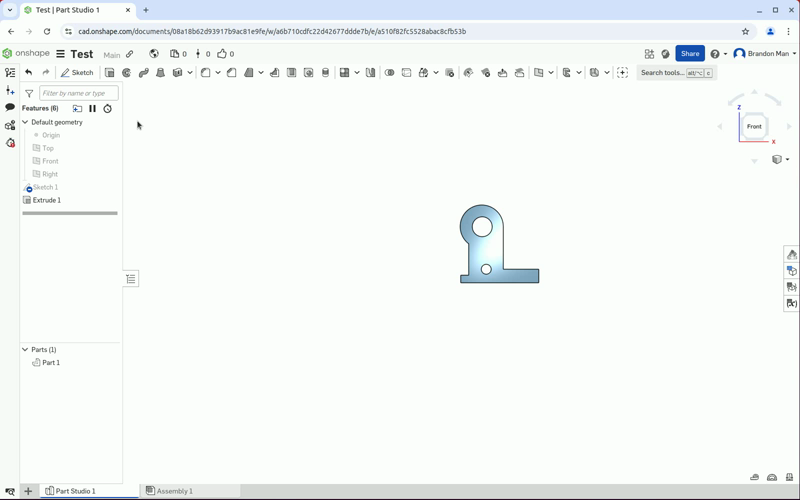
key(shift+h)
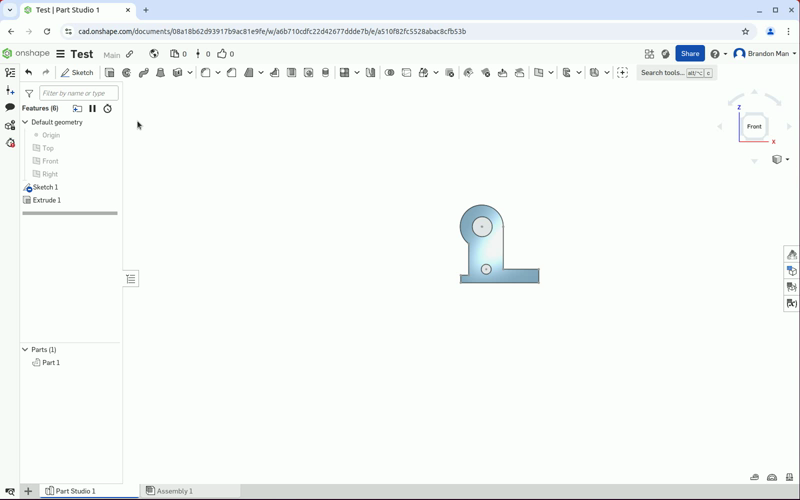
key(shift+h)
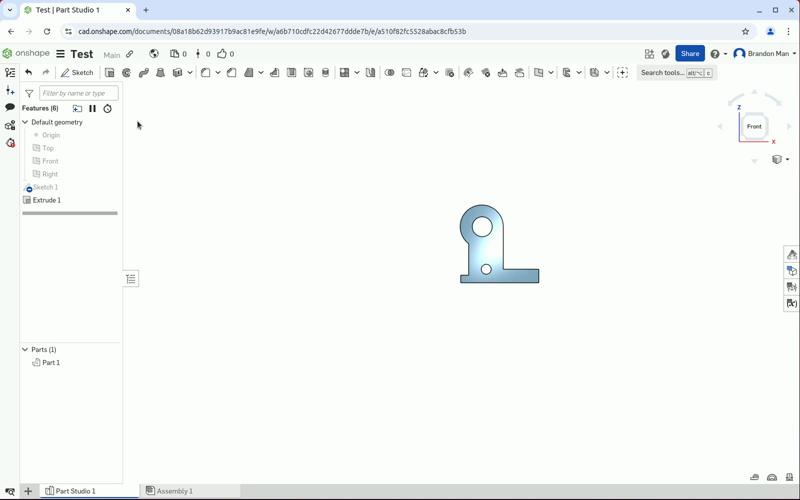
mouse_move(73, 189)
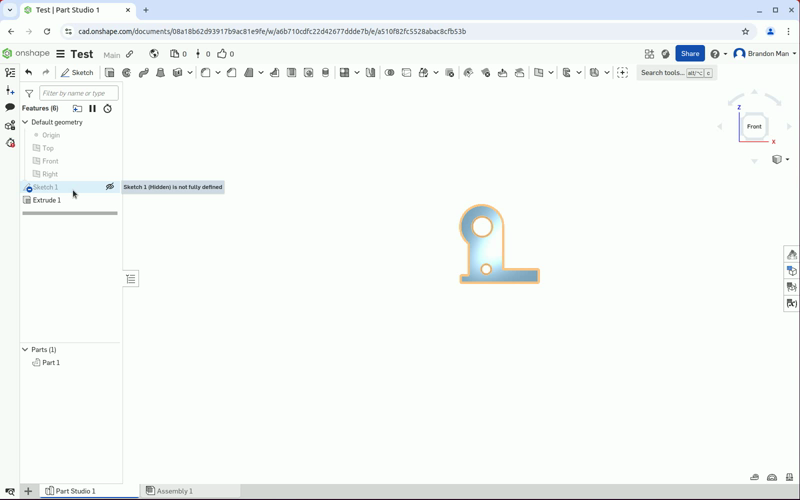
click(73, 189)
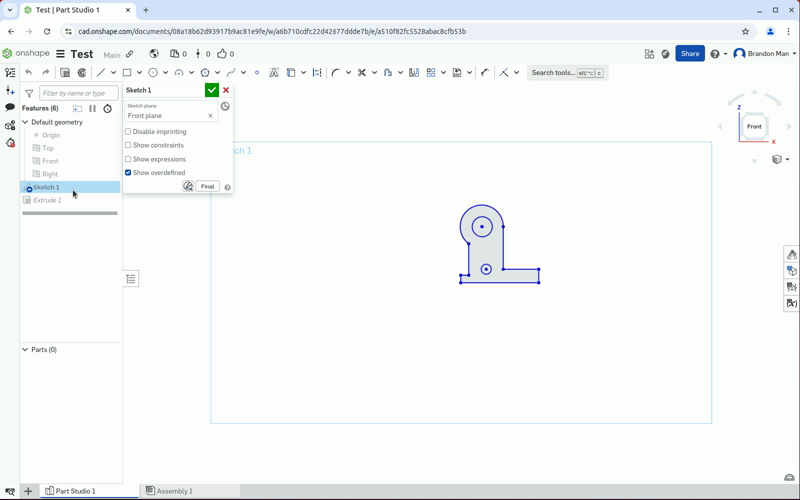
mouse_move(229, 92)
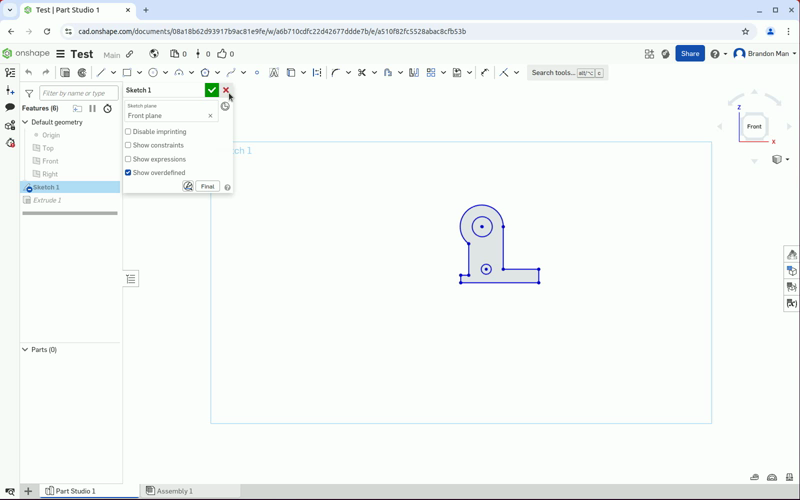
click(229, 92)
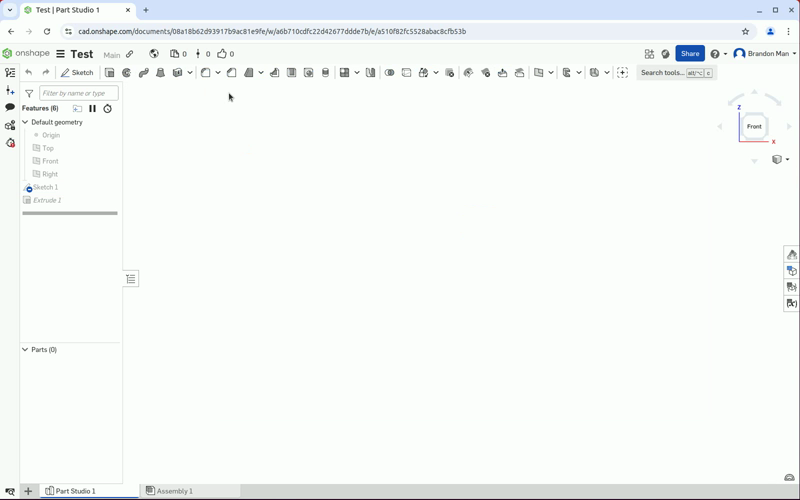
mouse_move(73, 352)
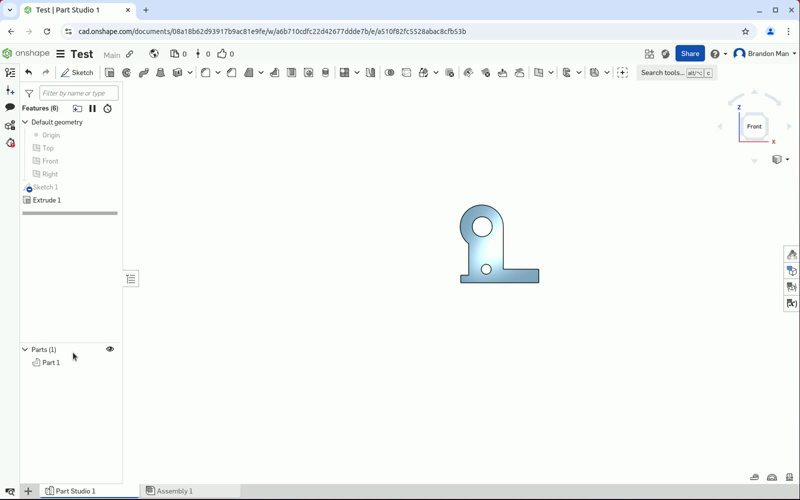
key(y)
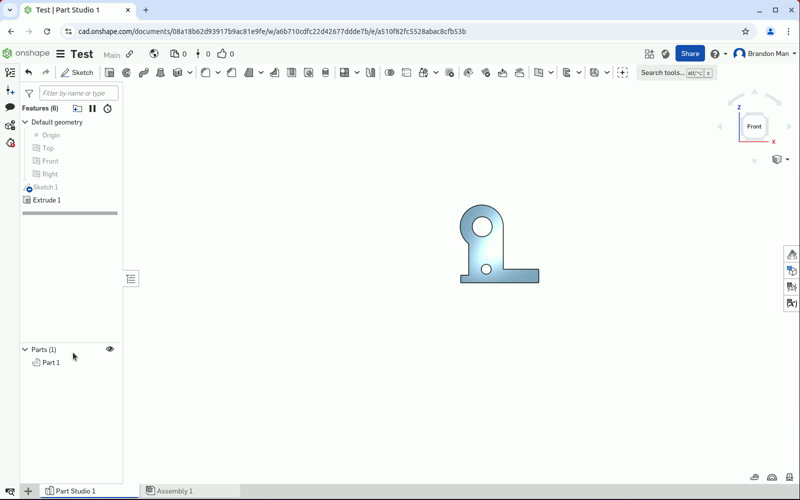
key(shift+p)
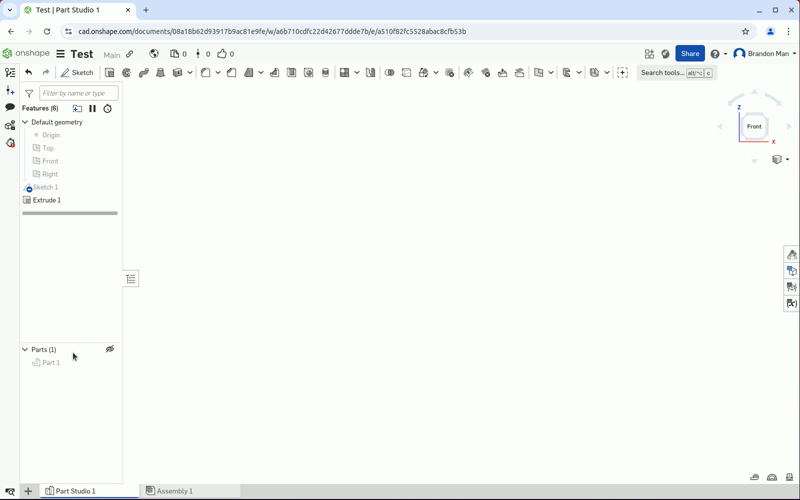
key(space)
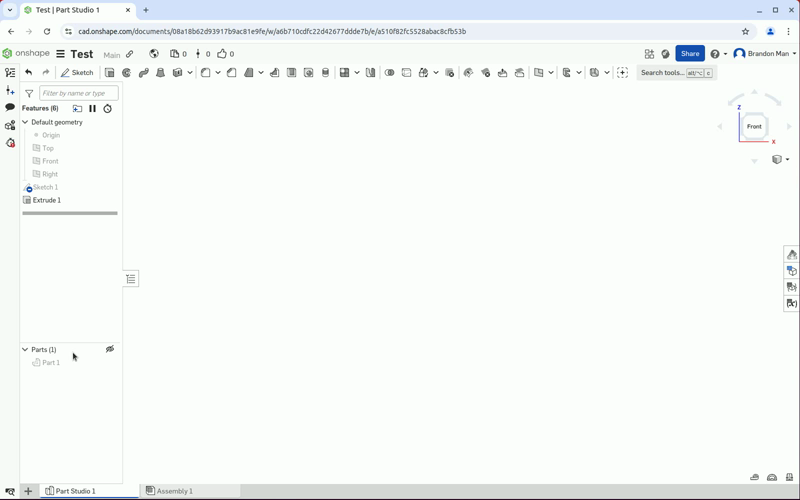
key_down(shift)
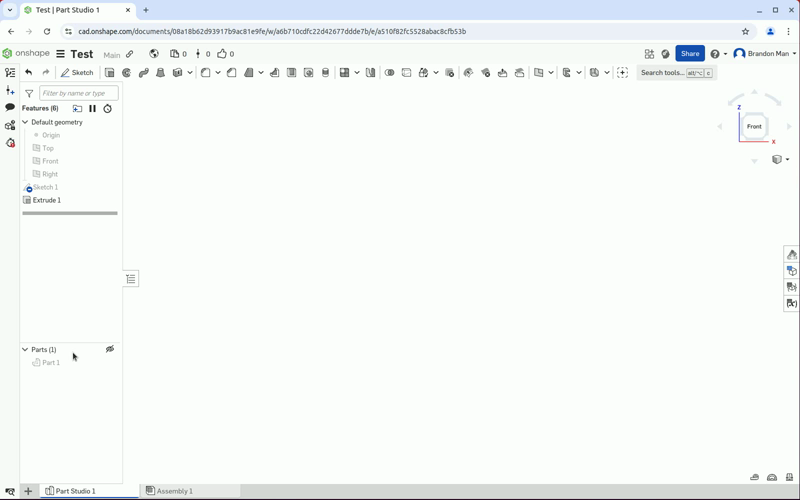
key(down)
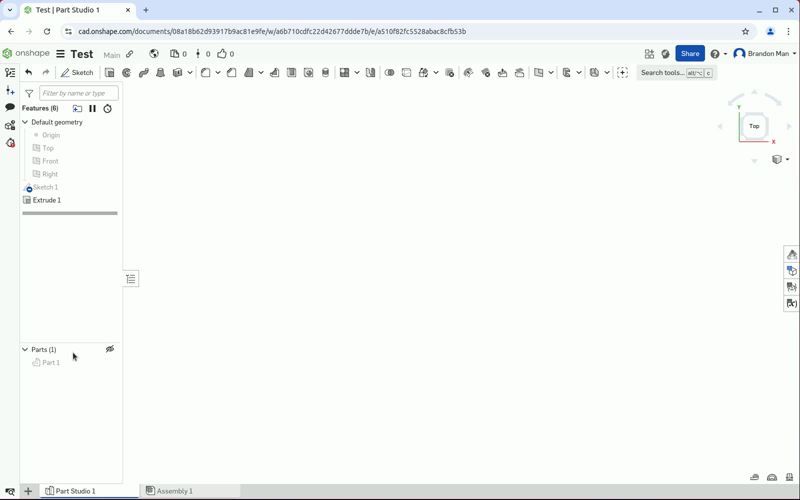
key_up(shift)
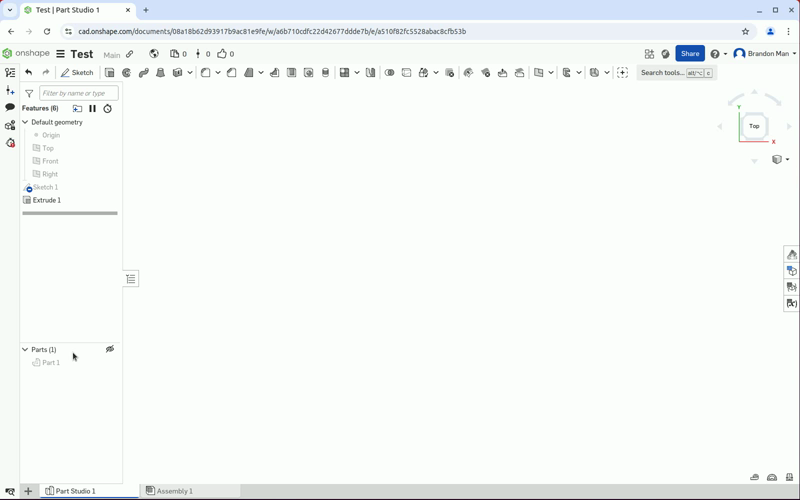
mouse_move(73, 352)
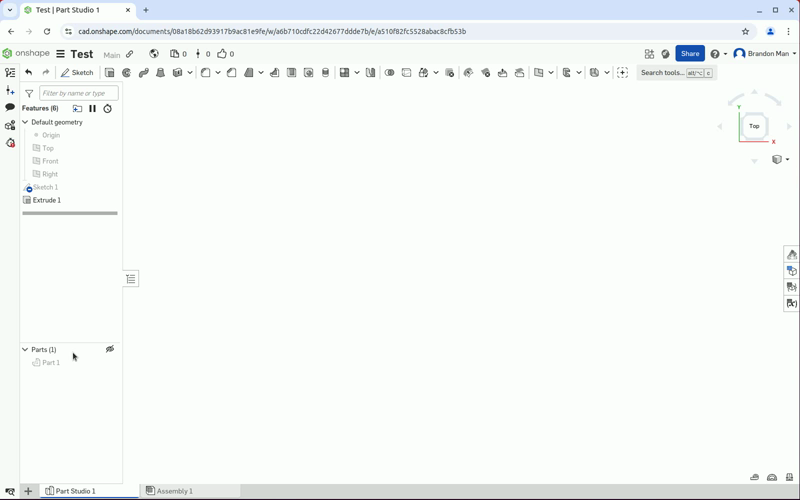
key(shift+y)
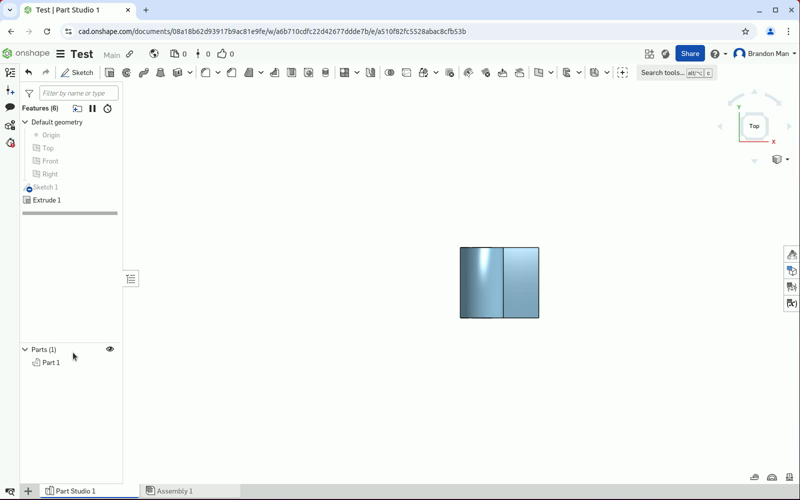
mouse_move(541, 75)
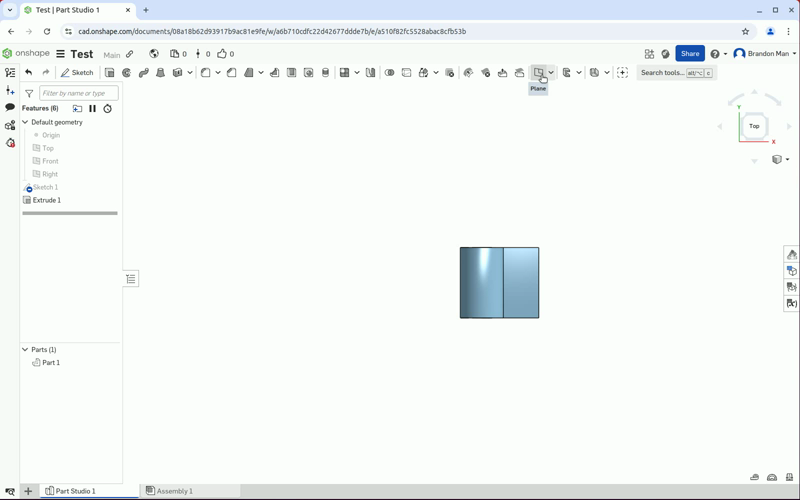
click(541, 75)
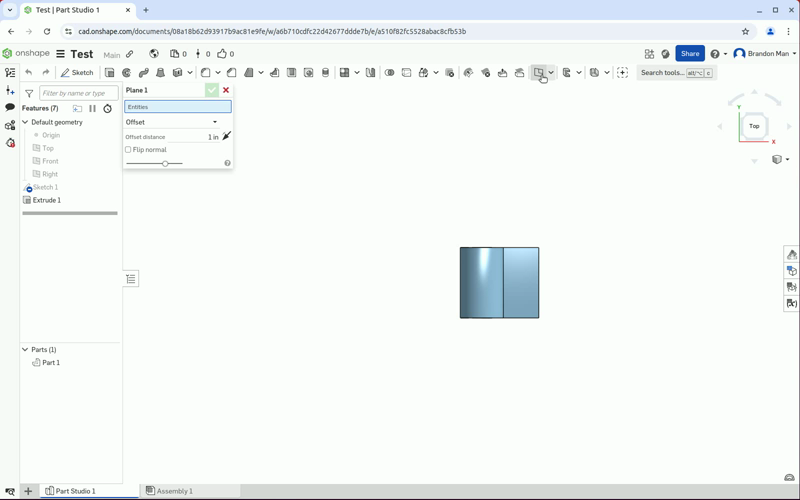
mouse_move(73, 150)
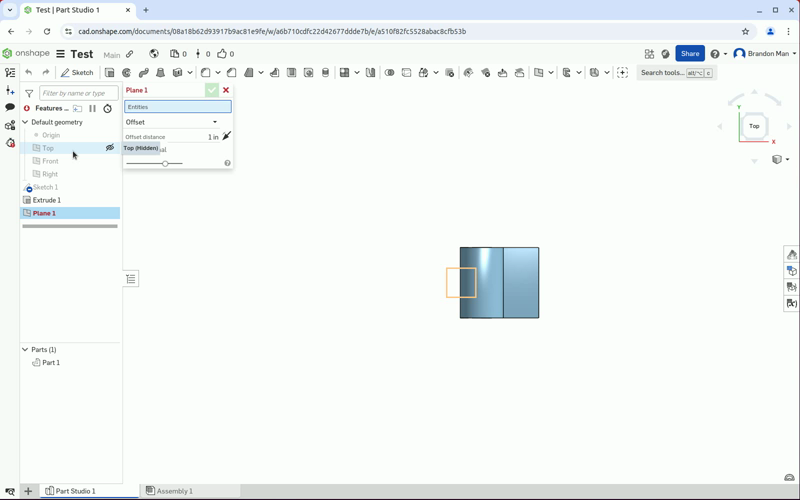
click(73, 150)
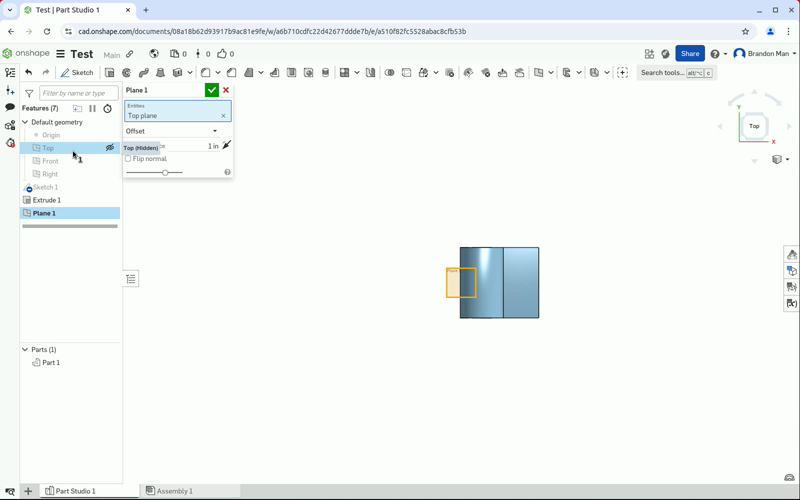
key(tab, 2)
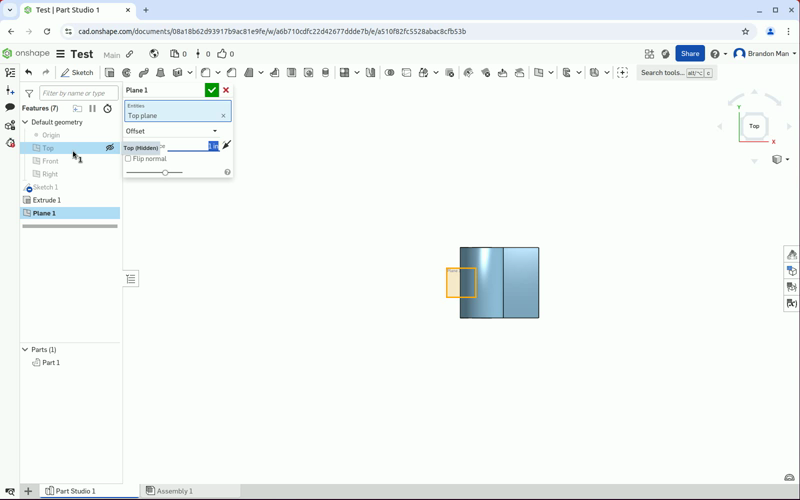
text(2.896)
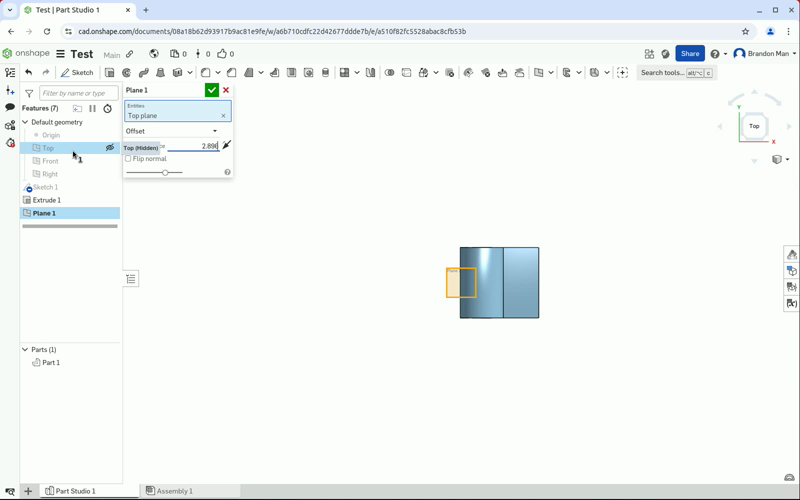
key(enter, 2)
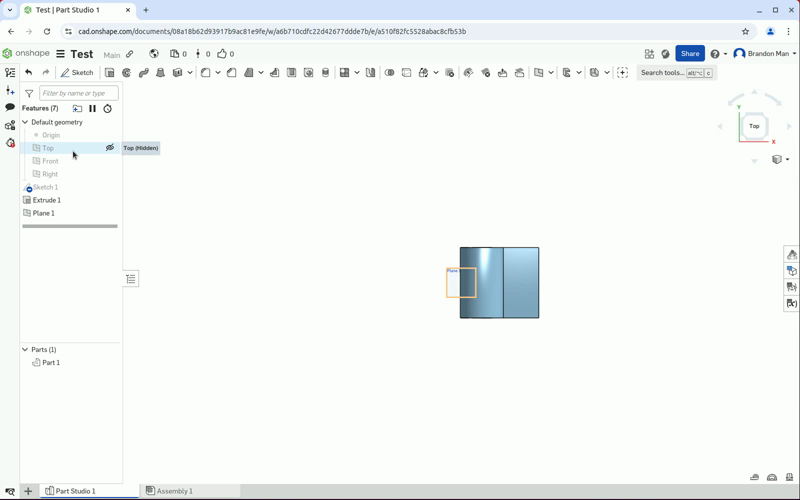
key(shift+s)
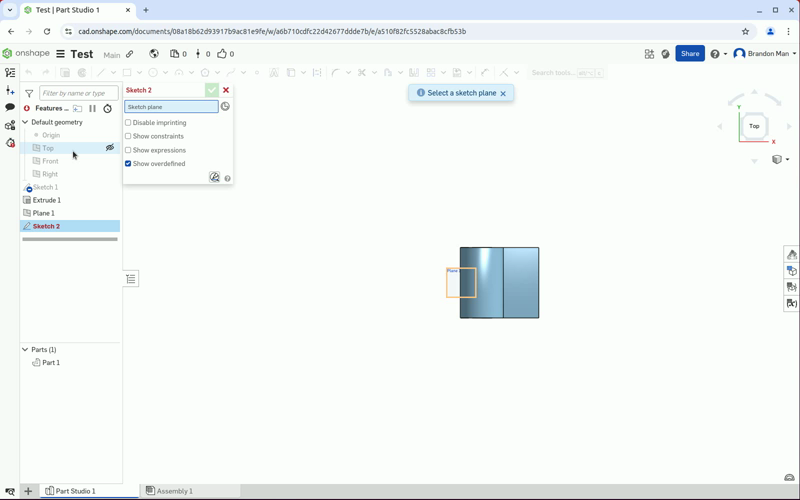
mouse_move(73, 215)
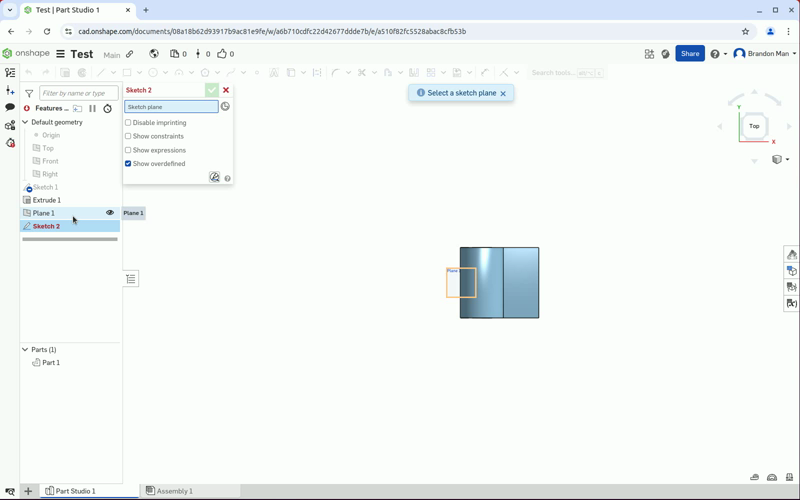
click(73, 215)
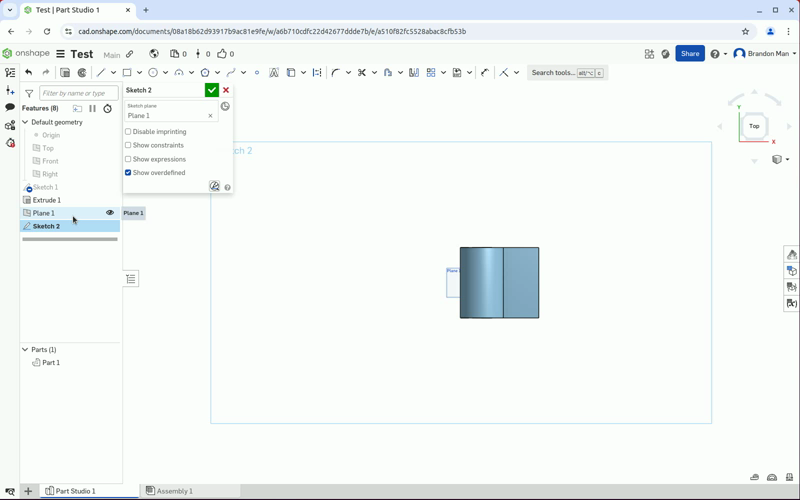
mouse_move(73, 352)
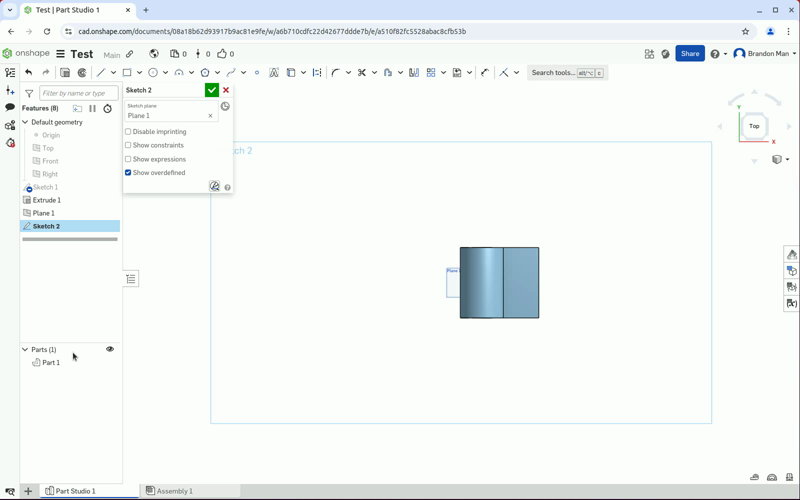
key(y)
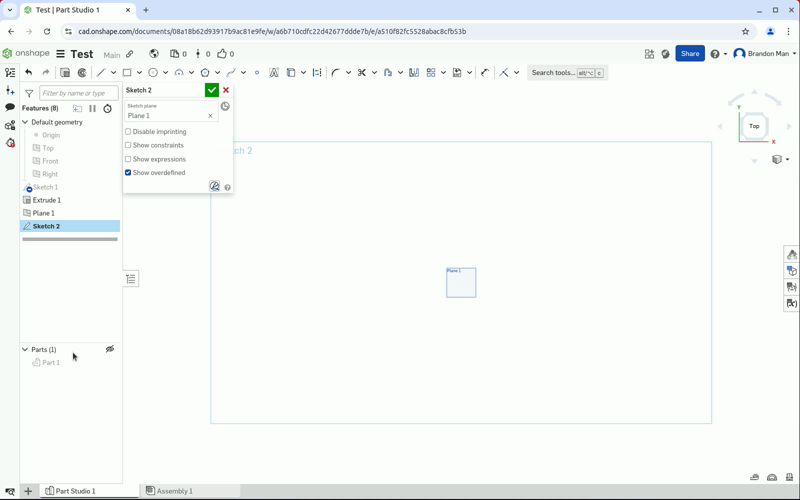
key(a)
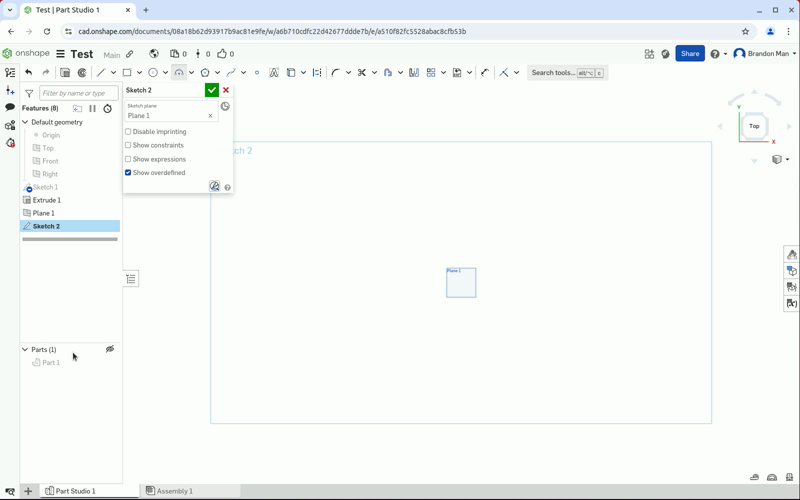
key_down(shift)
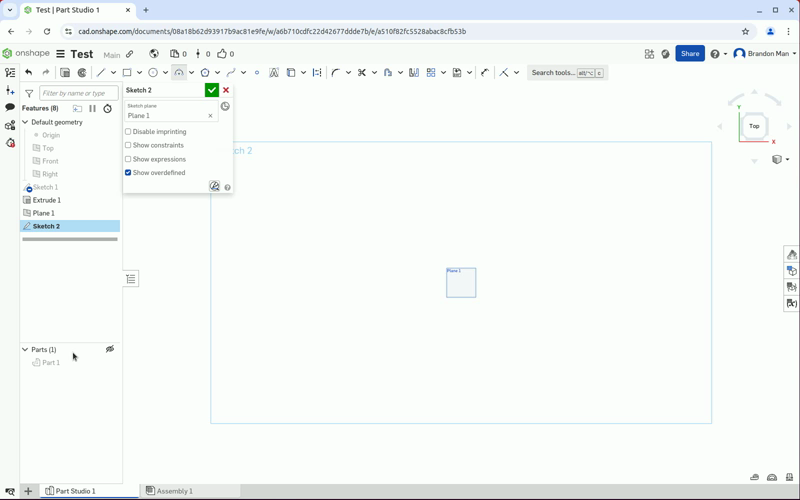
mouse_move(538, 318)
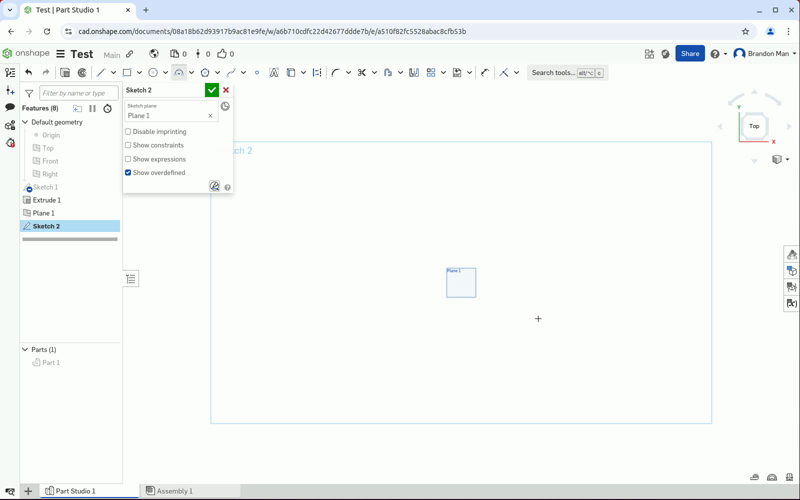
click(538, 318)
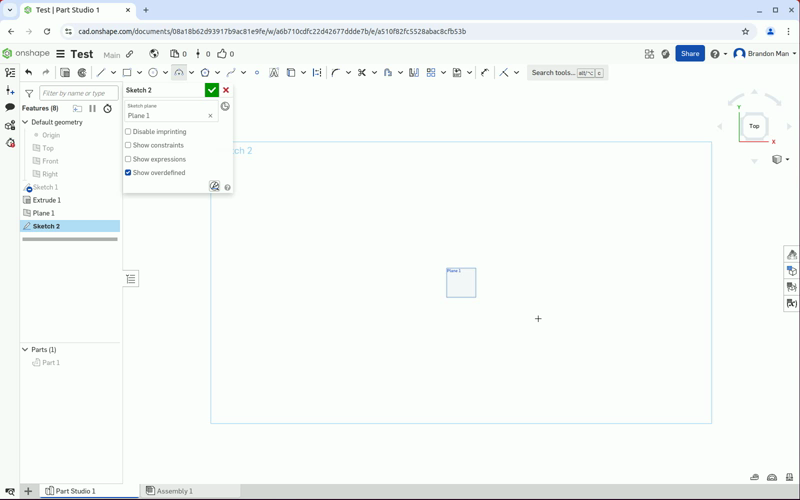
key_up(shift)
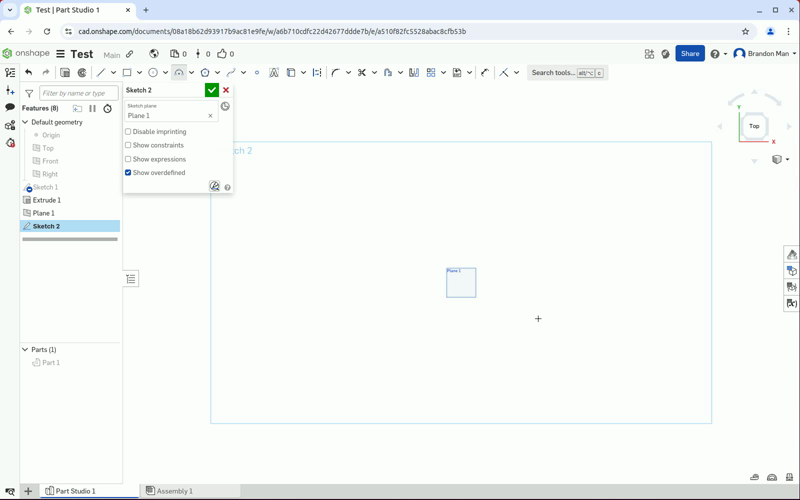
key_down(shift)
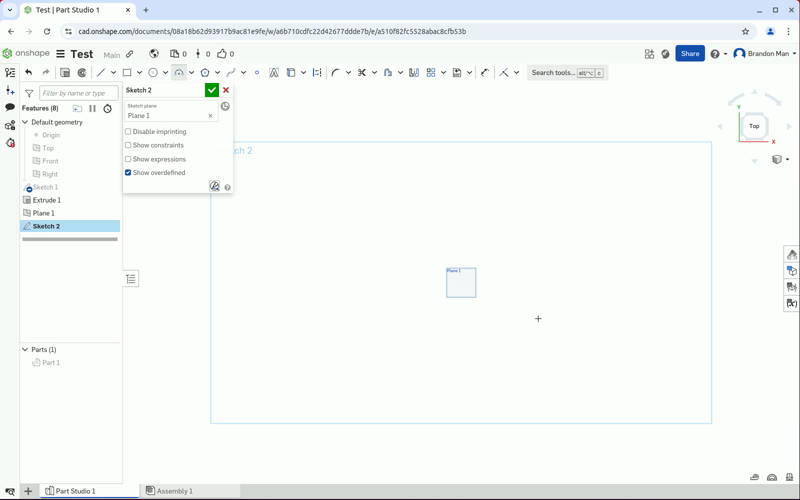
mouse_move(538, 247)
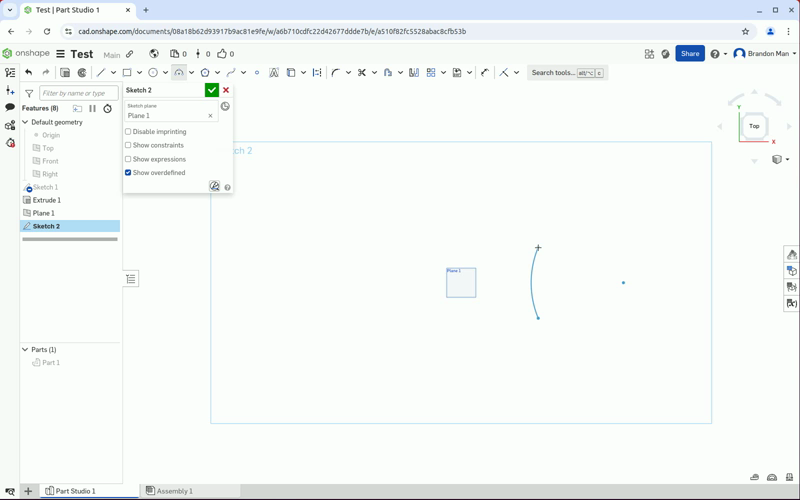
click(538, 247)
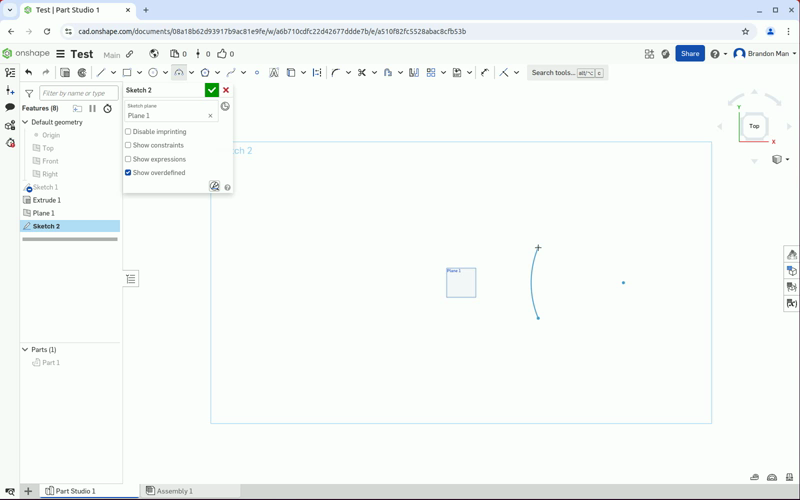
mouse_move(573, 282)
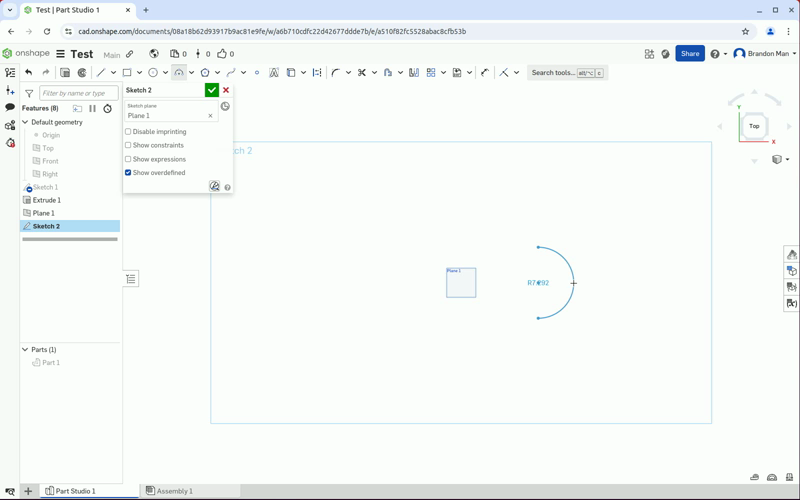
click(573, 282)
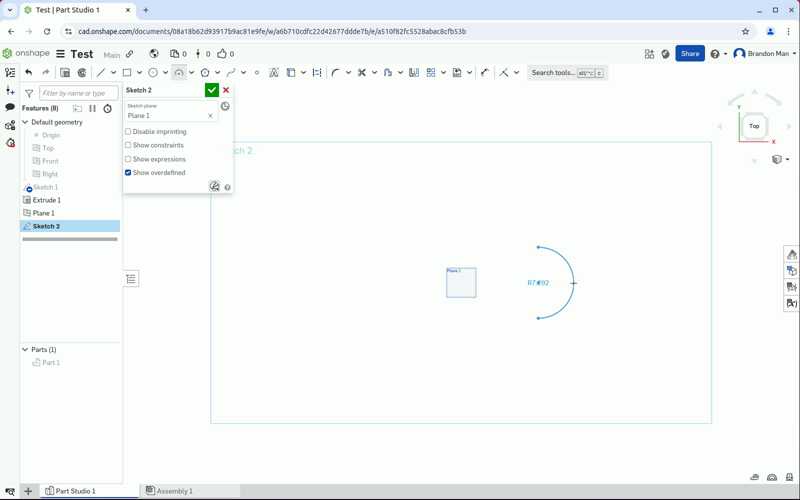
key_up(shift)
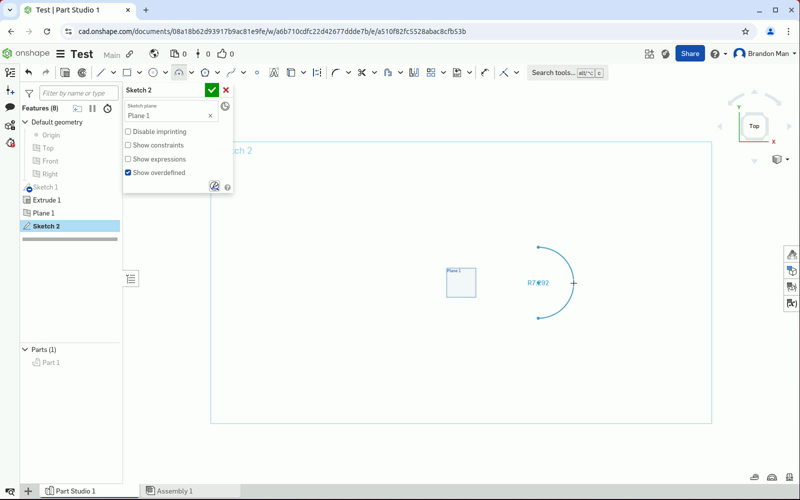
key(esc)
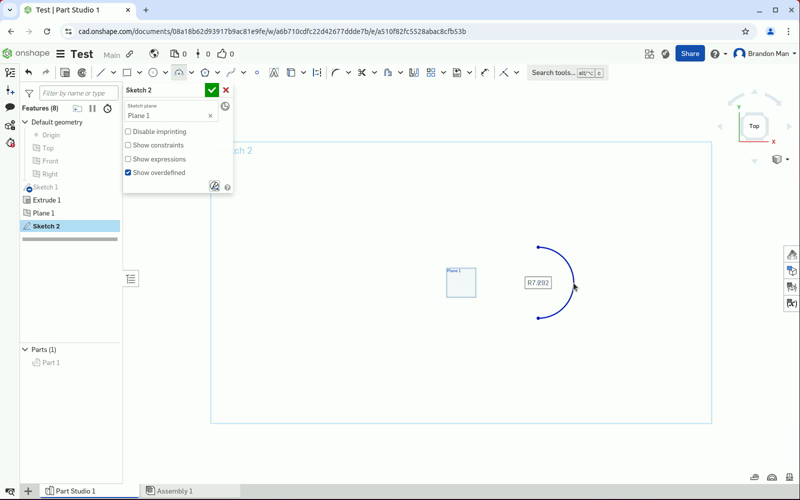
key(l)
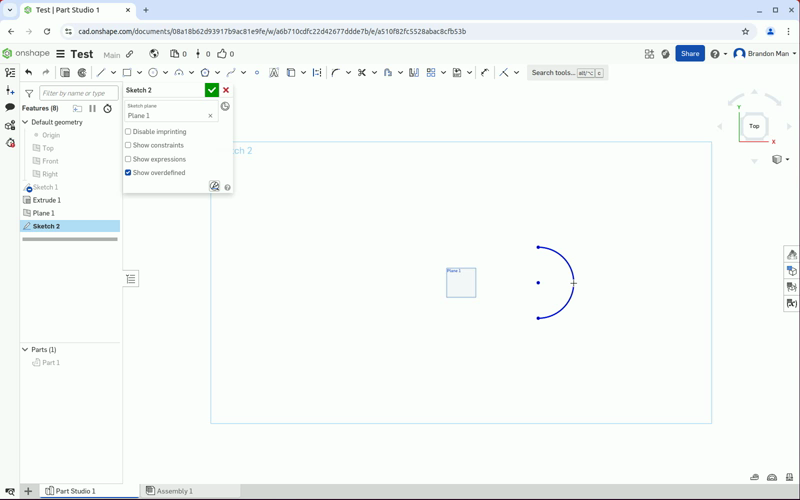
mouse_move(538, 247)
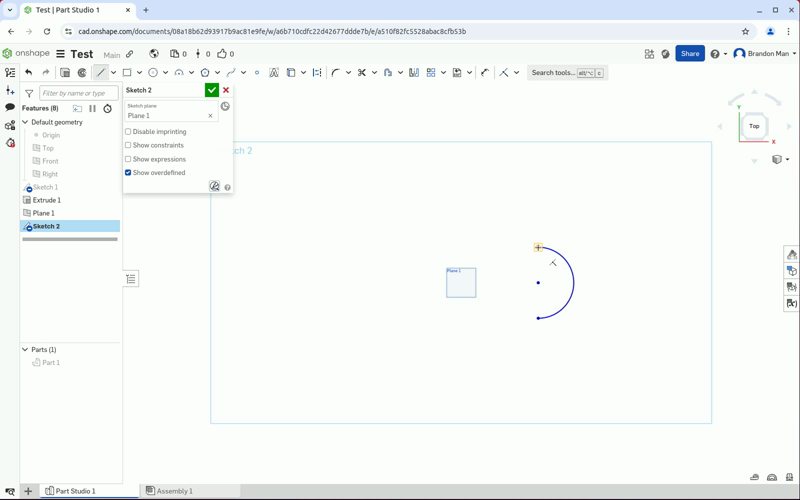
click(538, 247)
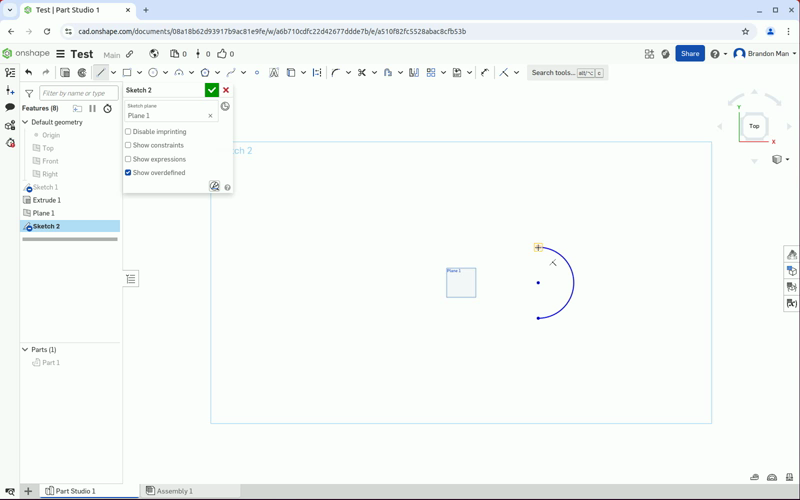
key_down(shift)
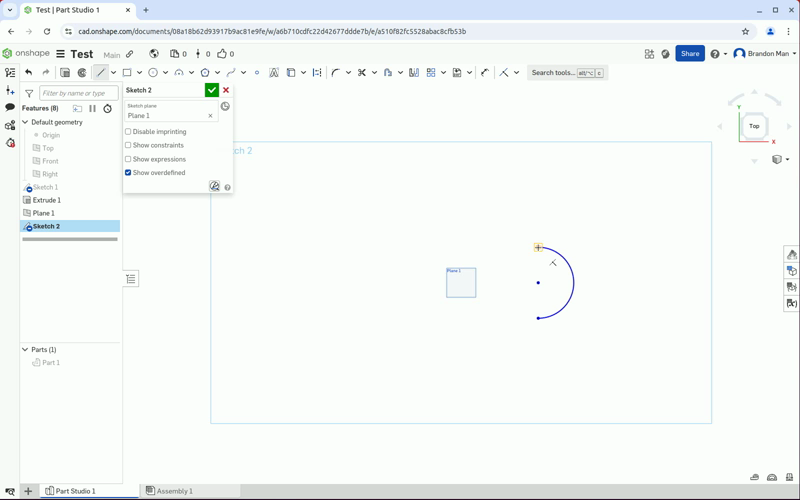
mouse_move(538, 318)
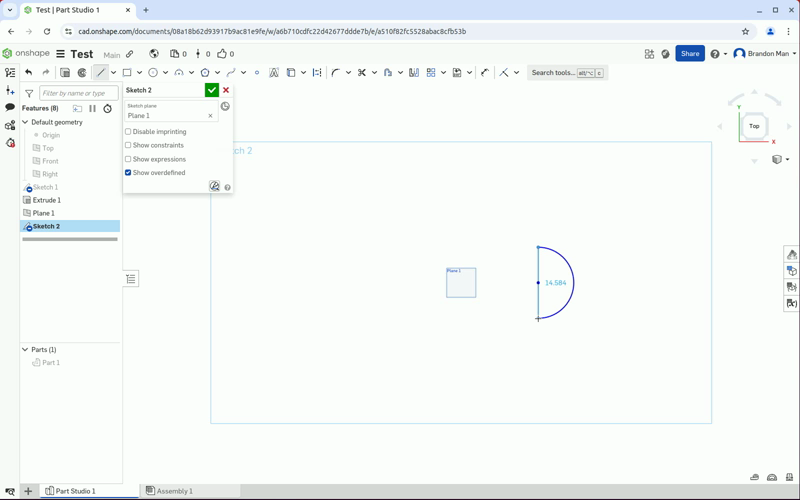
key_up(shift)
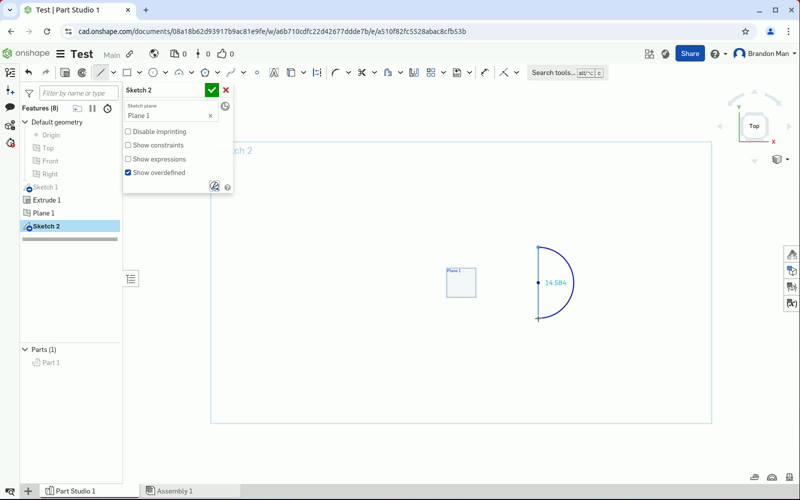
click(538, 318)
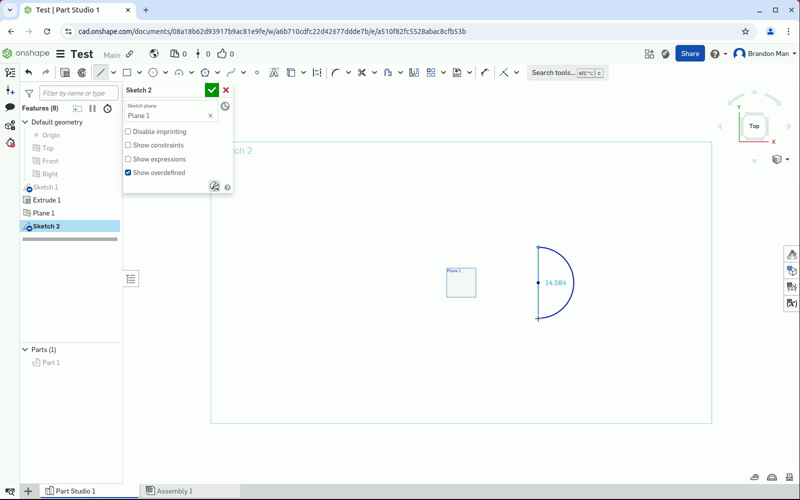
key(esc)
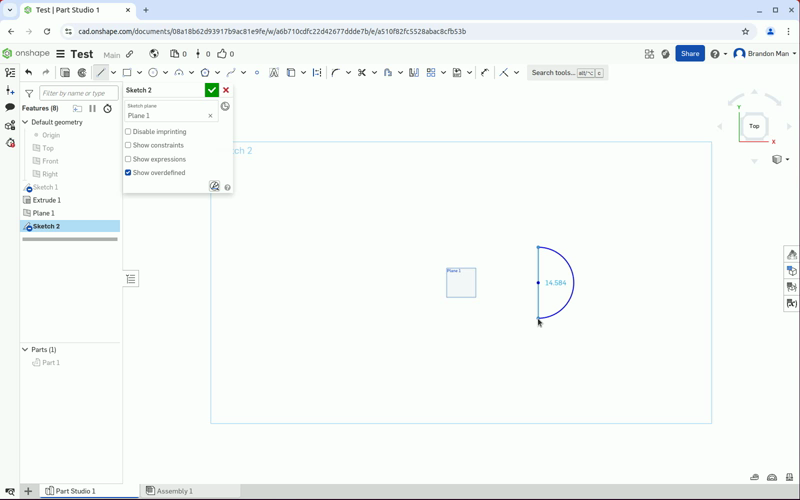
mouse_move(566, 280)
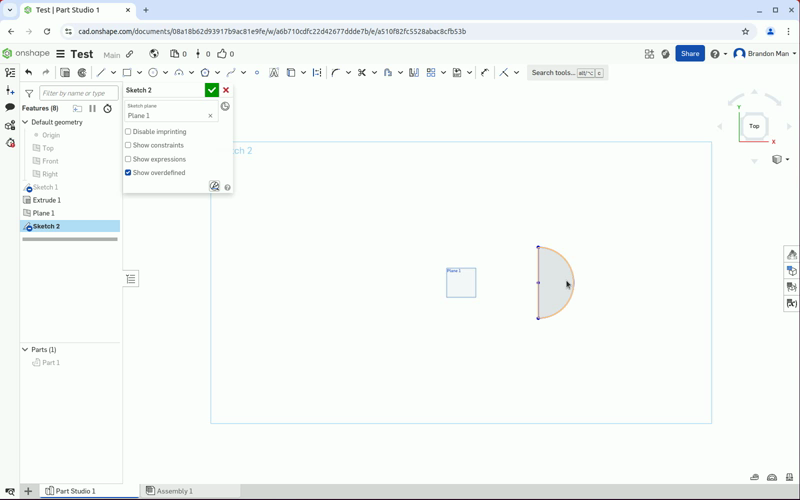
scroll(6)
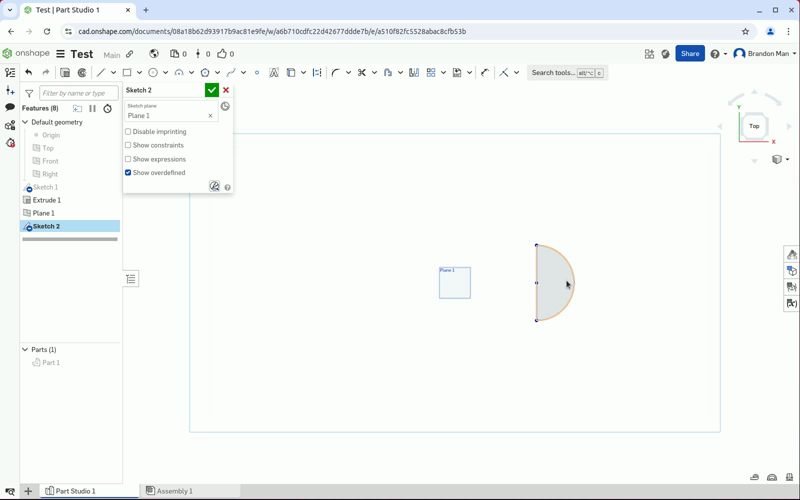
scroll(6)
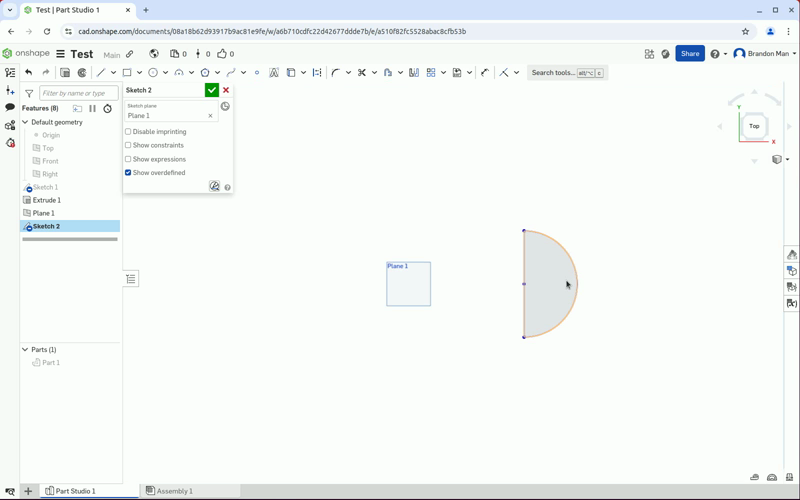
scroll(6)
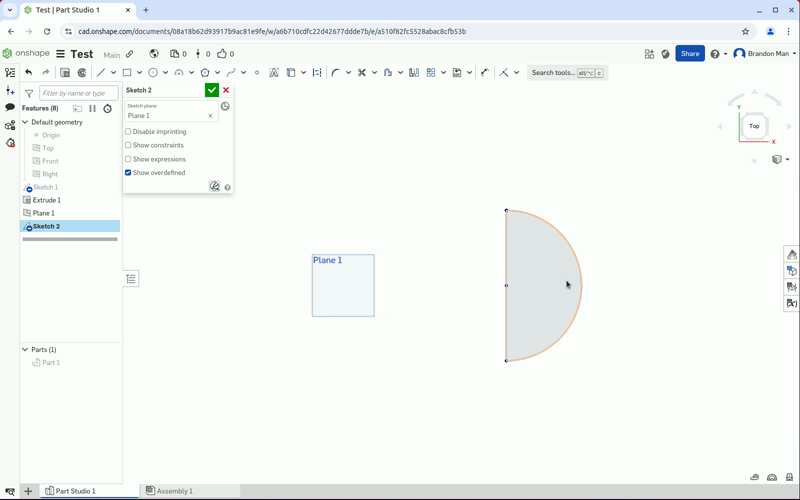
scroll(6)
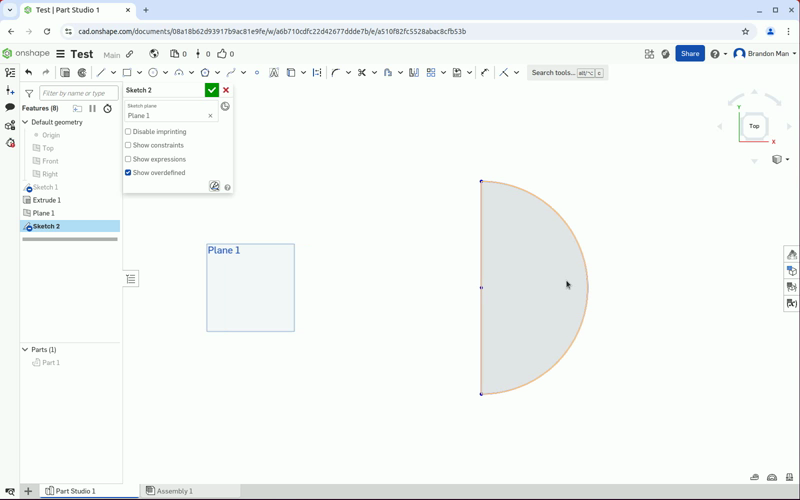
scroll(6)
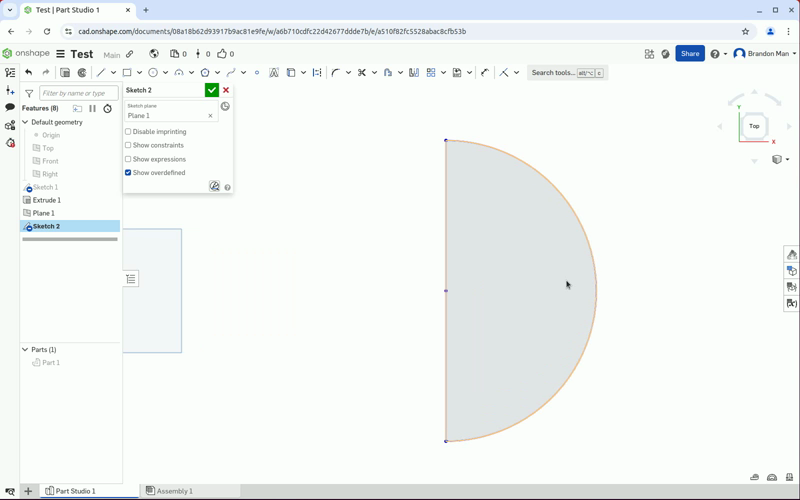
scroll(6)
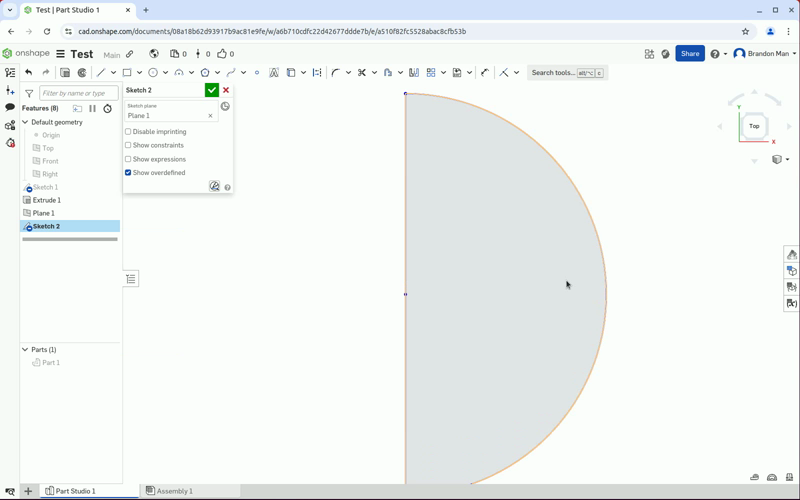
scroll(6)
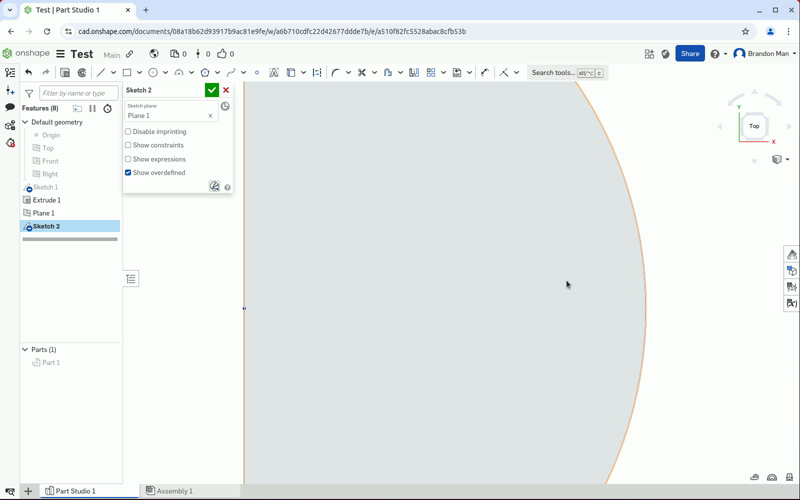
click(566, 280)
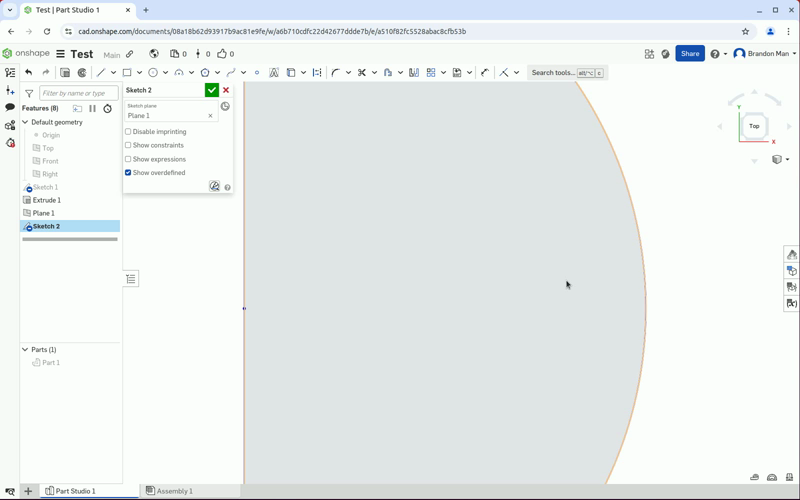
scroll(-6)
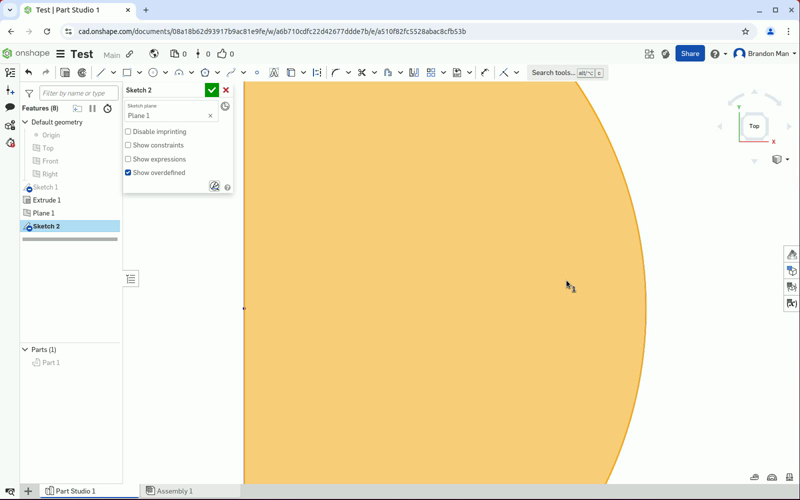
scroll(-6)
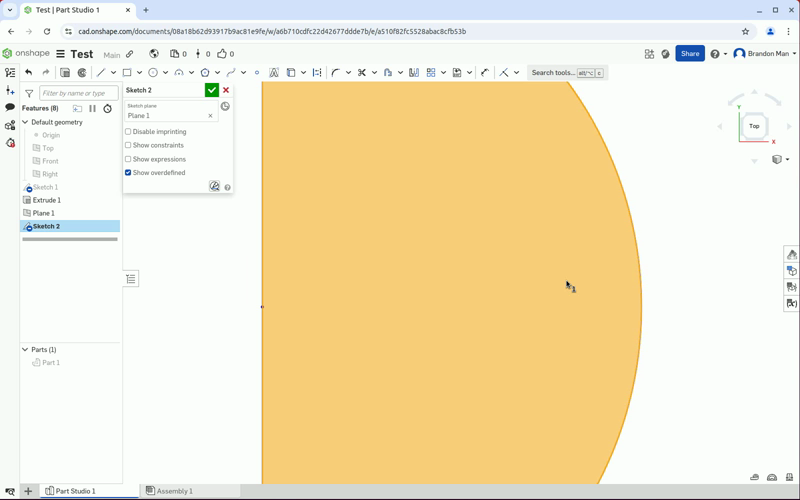
scroll(-6)
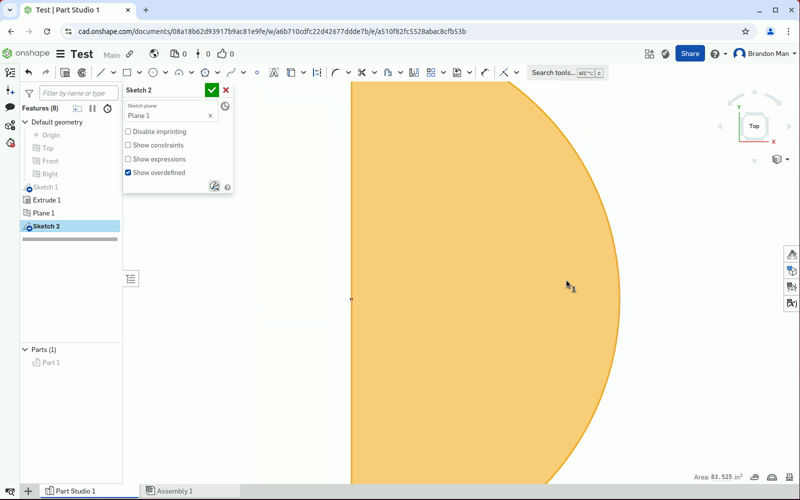
scroll(-6)
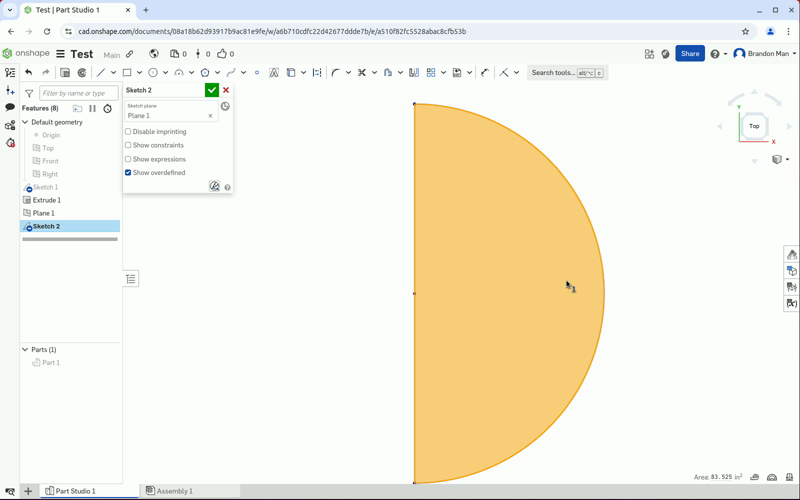
scroll(-6)
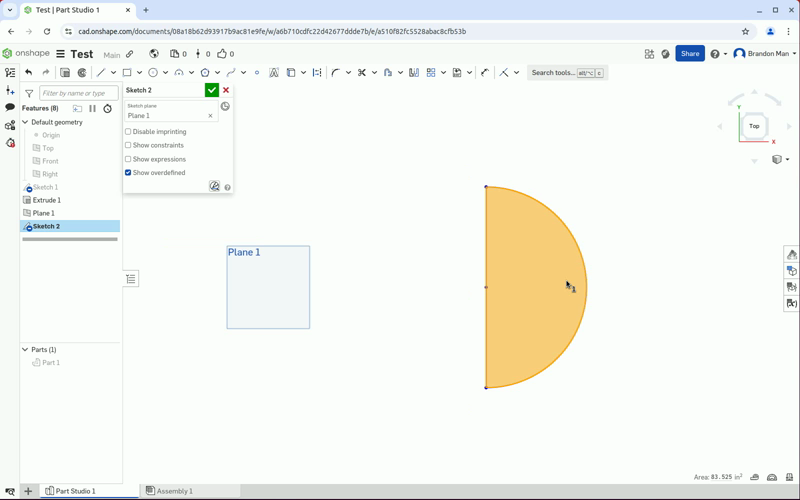
scroll(-6)
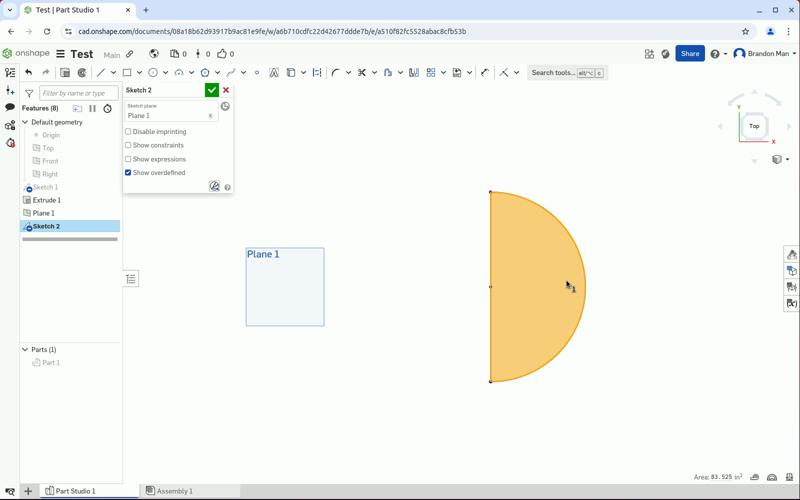
scroll(-6)
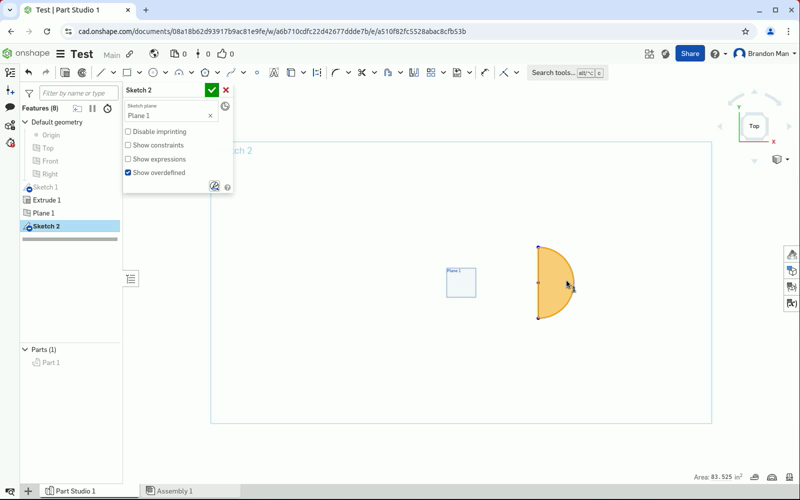
mouse_move(73, 352)
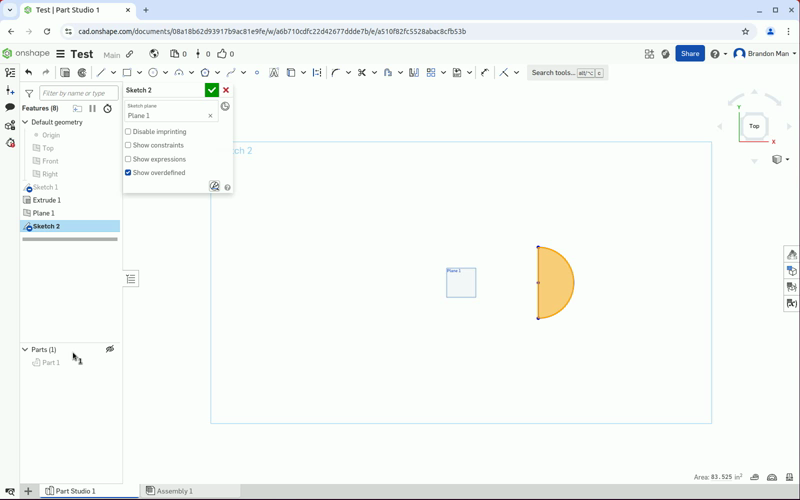
key(shift+y)
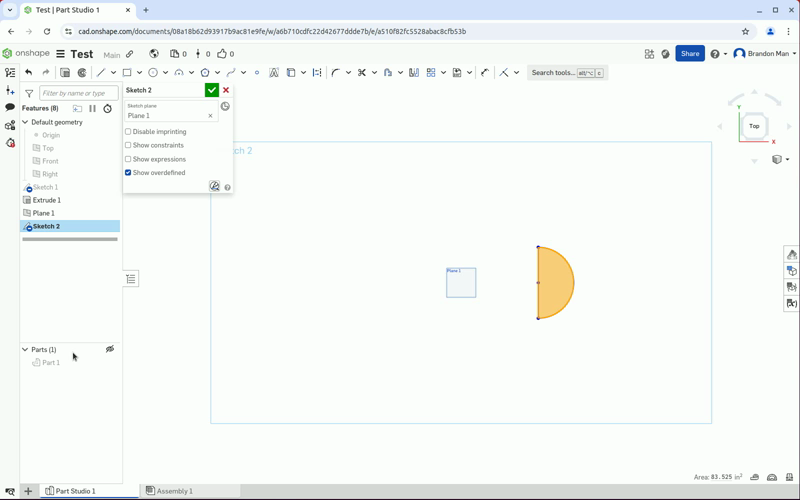
key(shift+e)
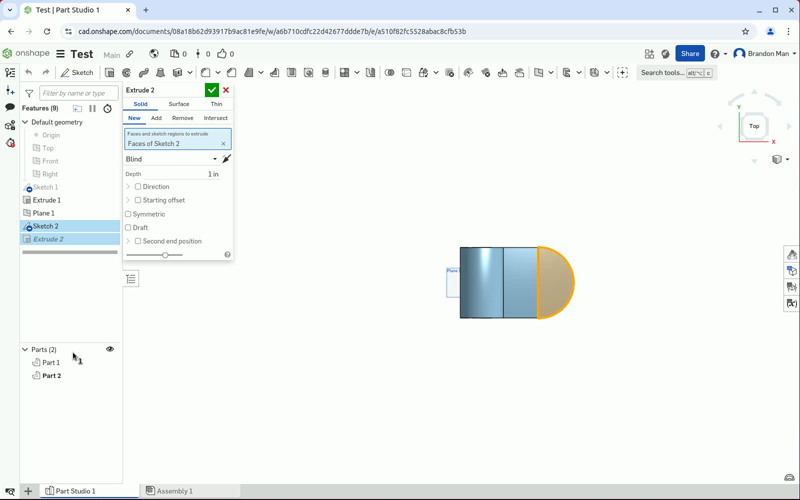
mouse_move(143, 106)
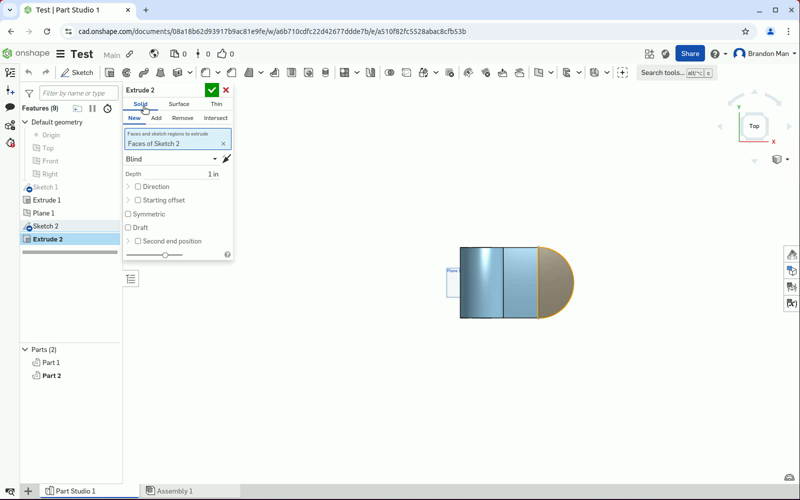
click(143, 106)
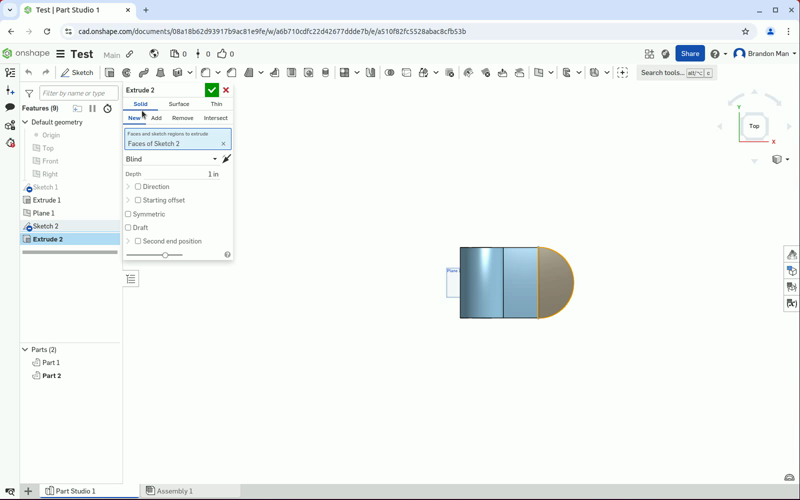
mouse_move(137, 120)
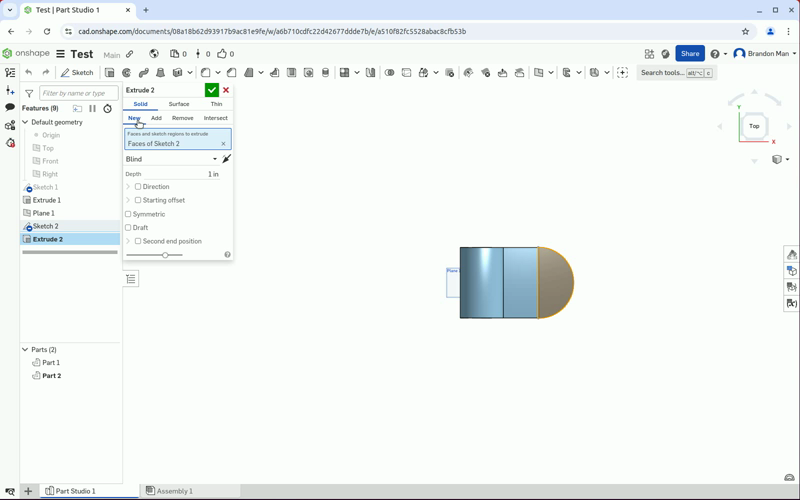
click(137, 120)
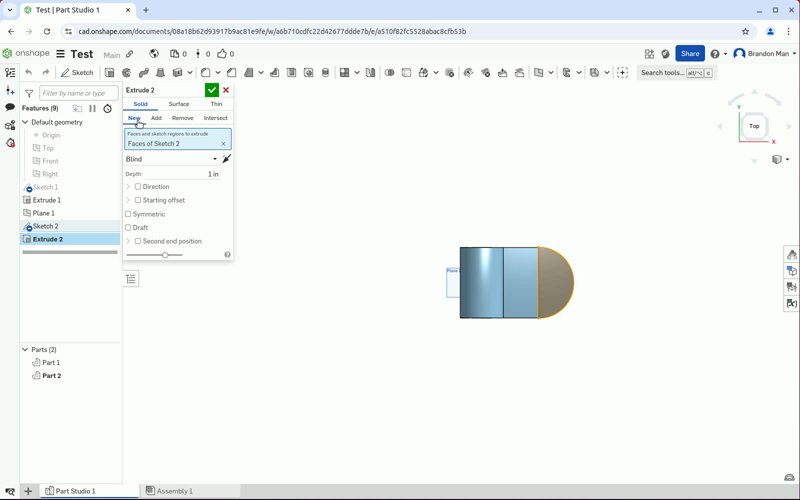
key(tab, 4)
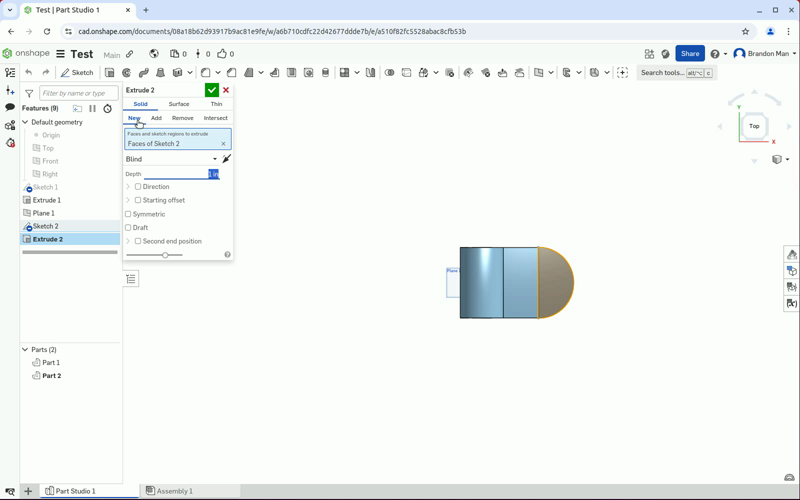
text(-2.889)
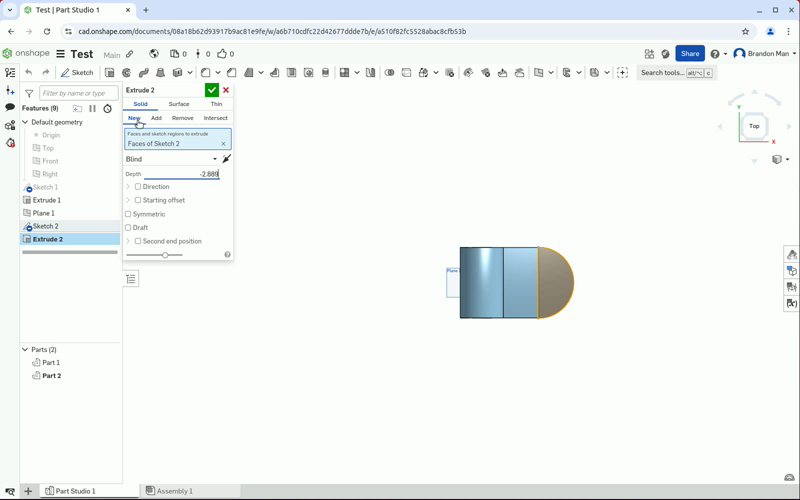
key(enter)
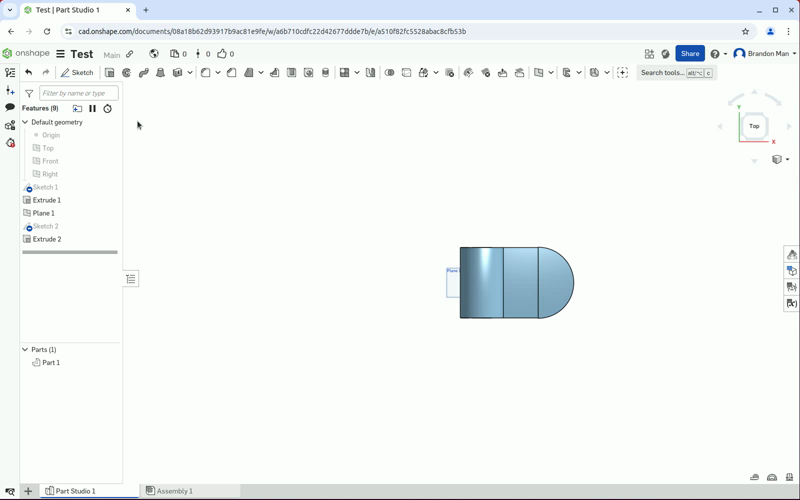
key(shift+h)
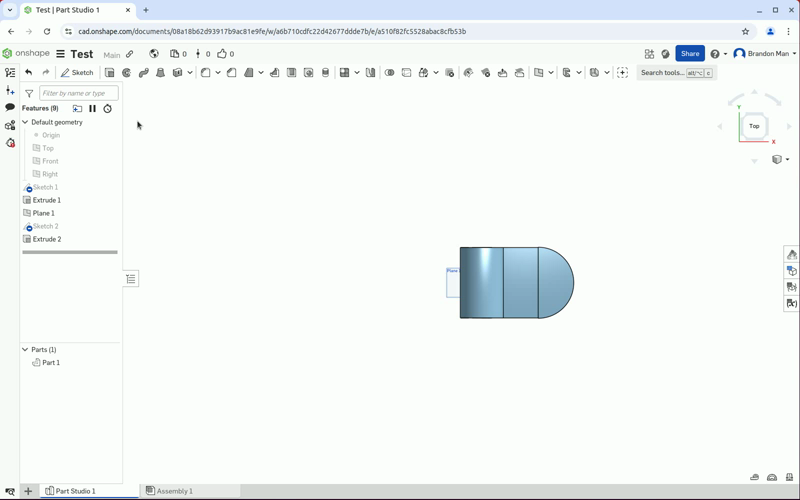
key(shift+h)
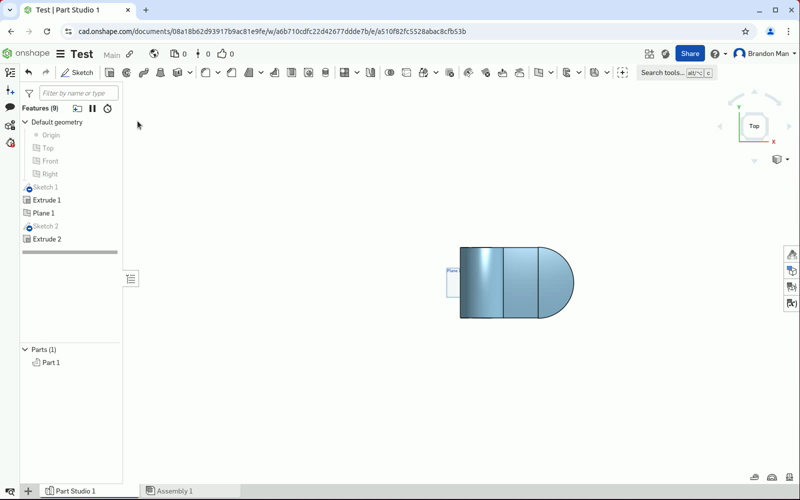
mouse_move(73, 189)
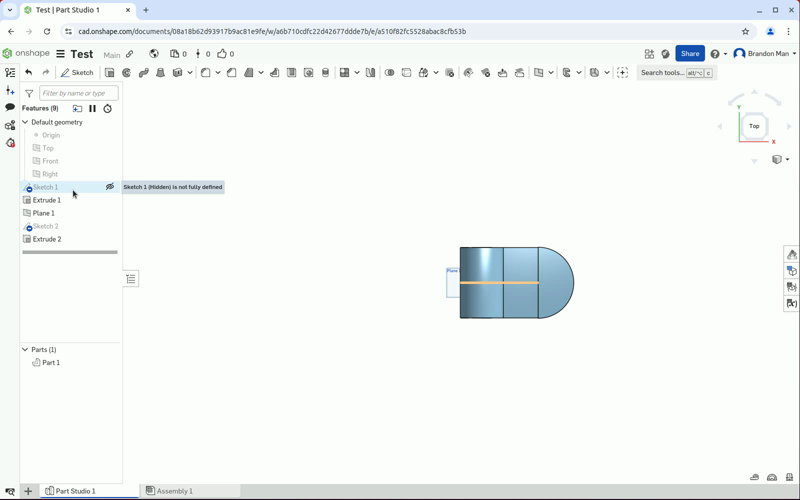
click(73, 189)
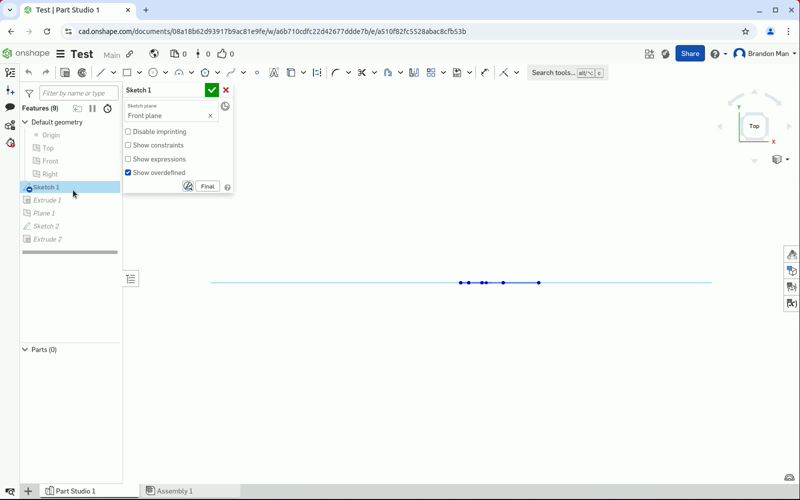
mouse_move(229, 92)
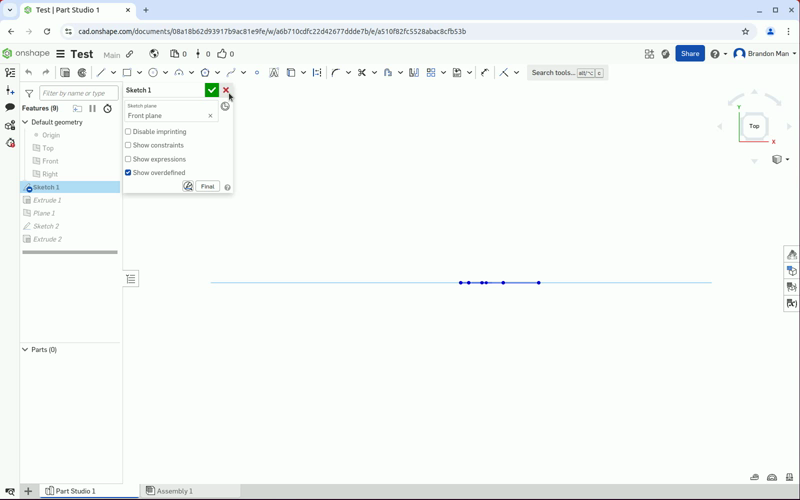
click(229, 92)
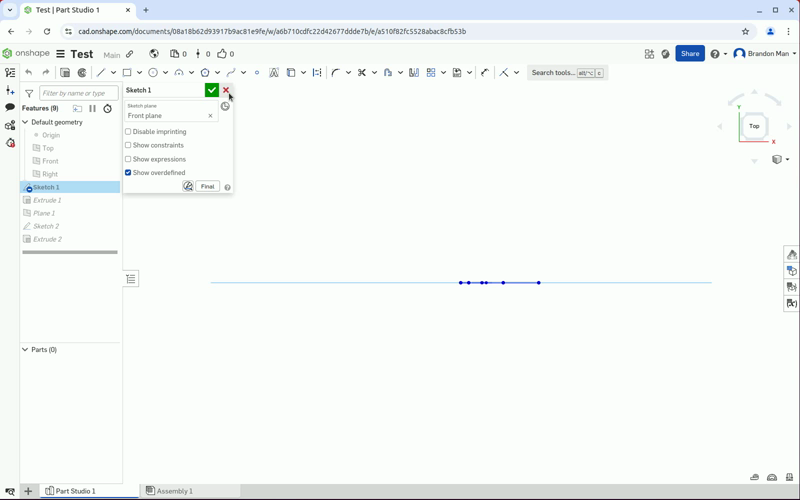
key(shift+s)
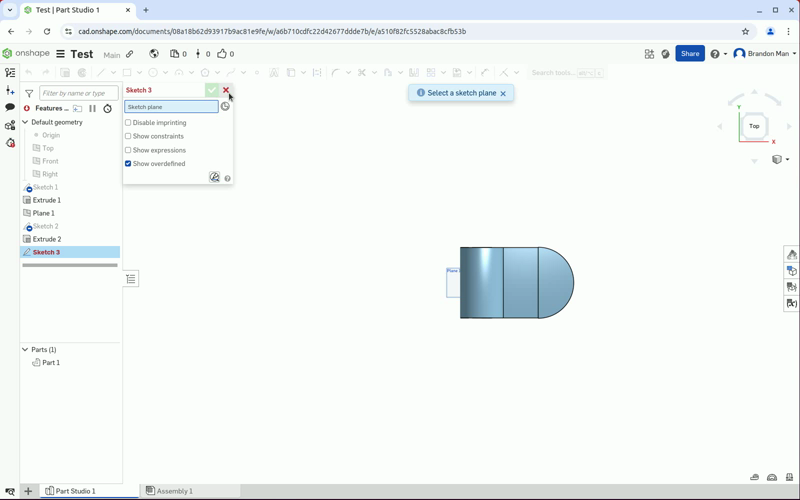
mouse_move(73, 215)
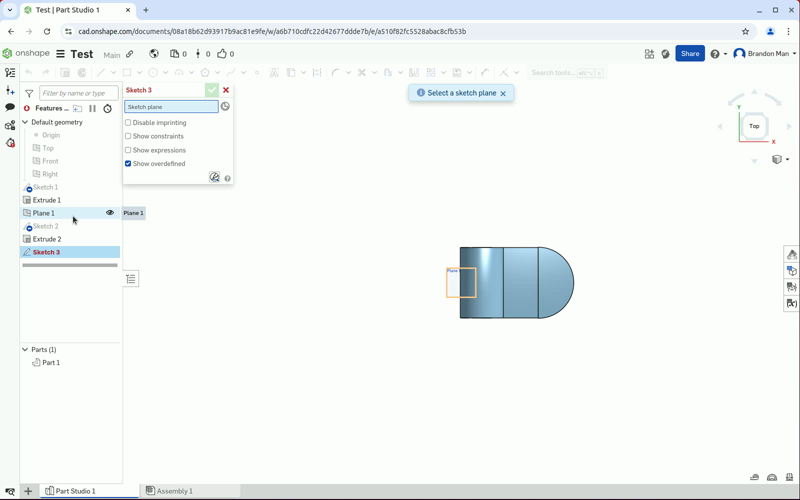
click(73, 215)
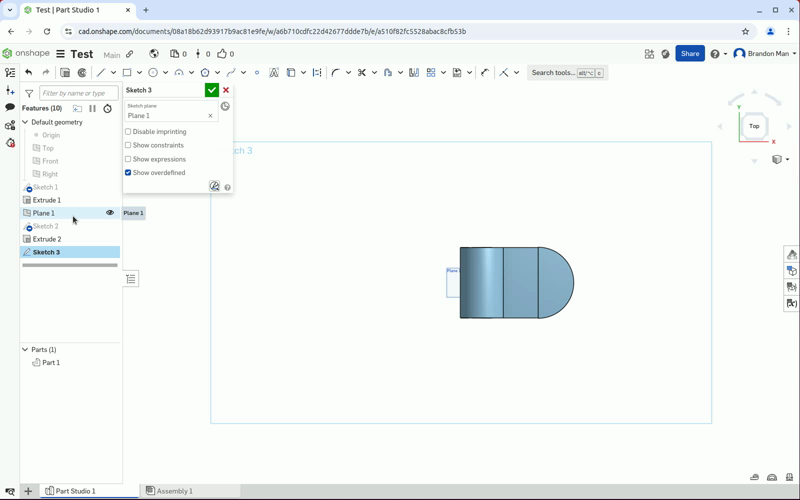
mouse_move(73, 352)
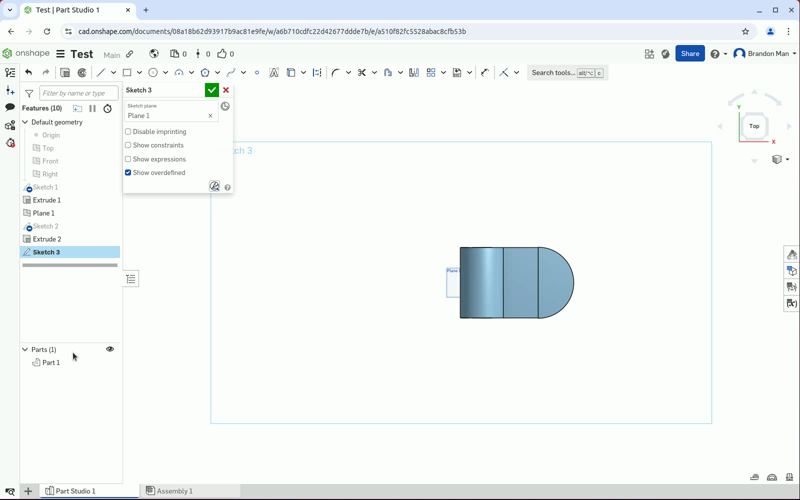
key(y)
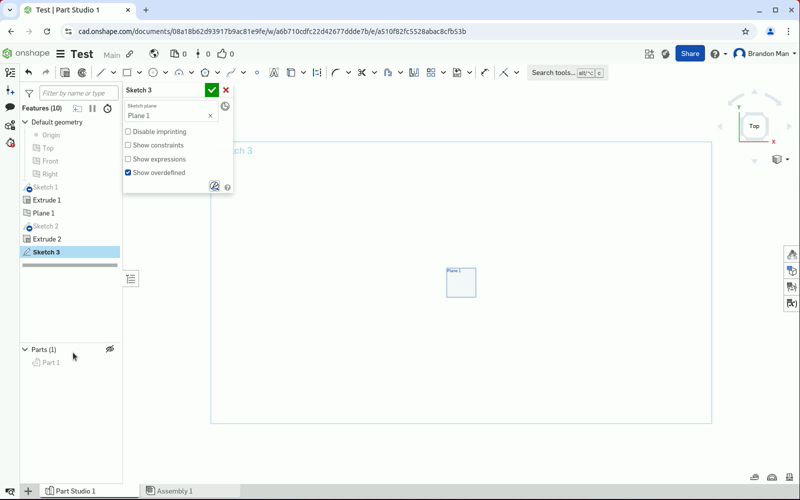
key(l)
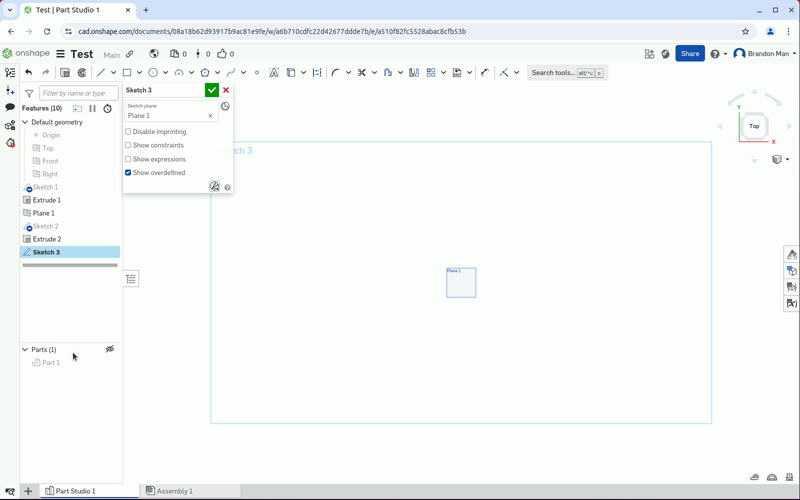
key_down(shift)
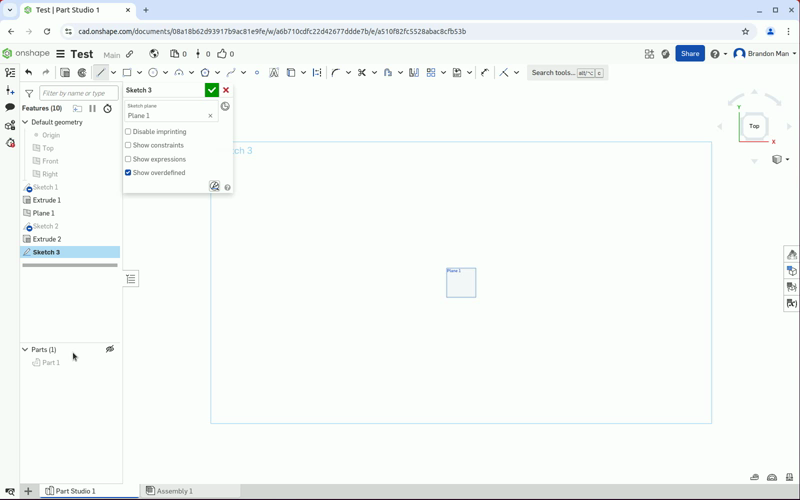
mouse_move(538, 318)
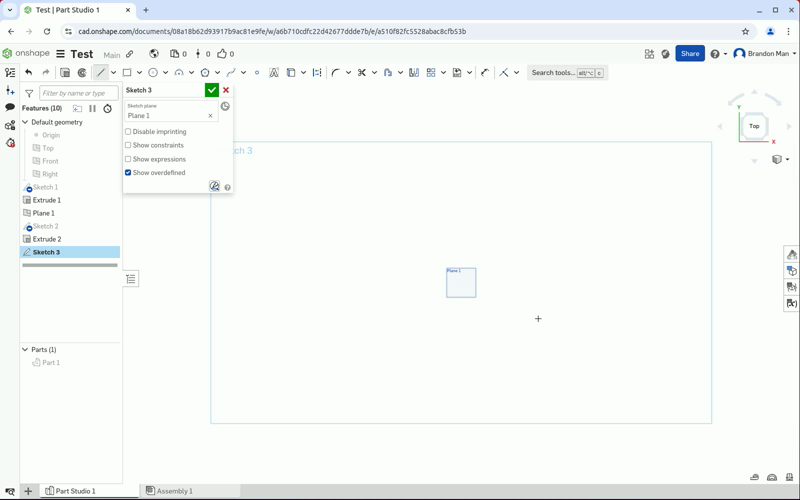
click(538, 318)
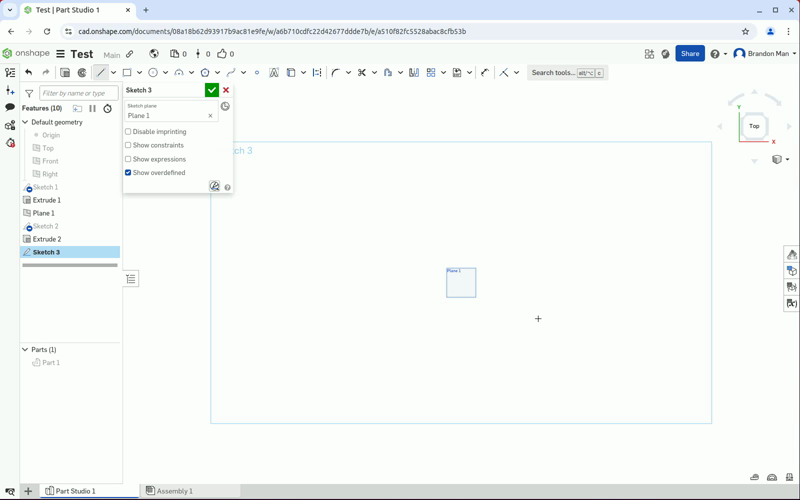
key_up(shift)
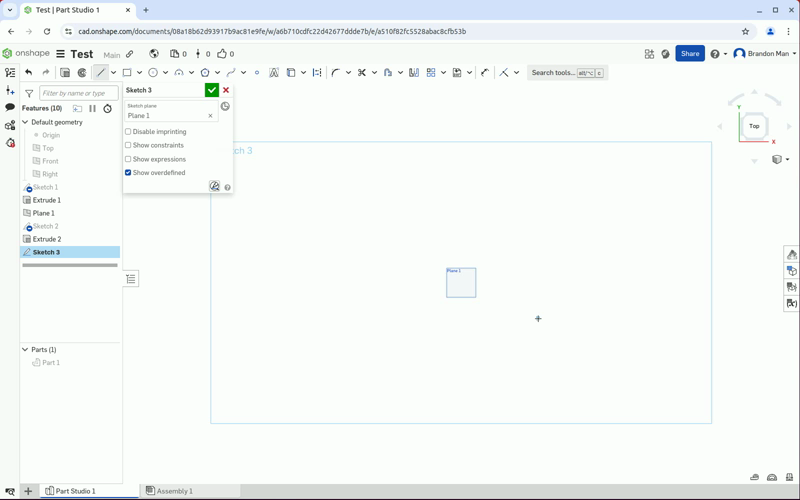
key_down(shift)
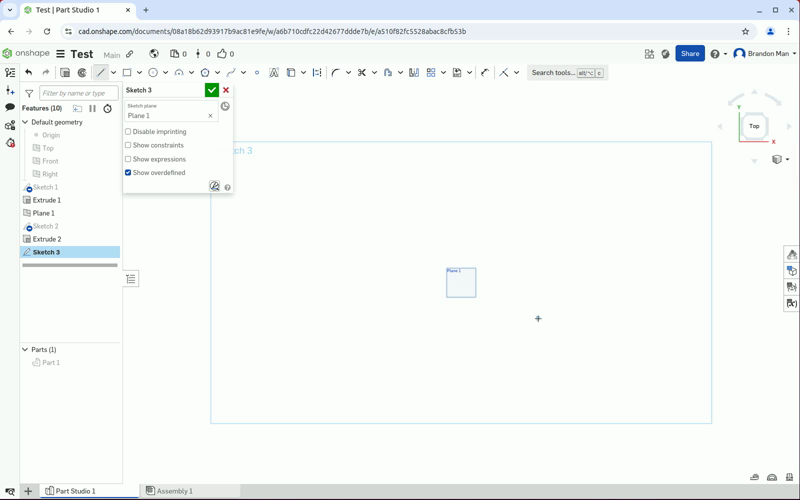
mouse_move(538, 247)
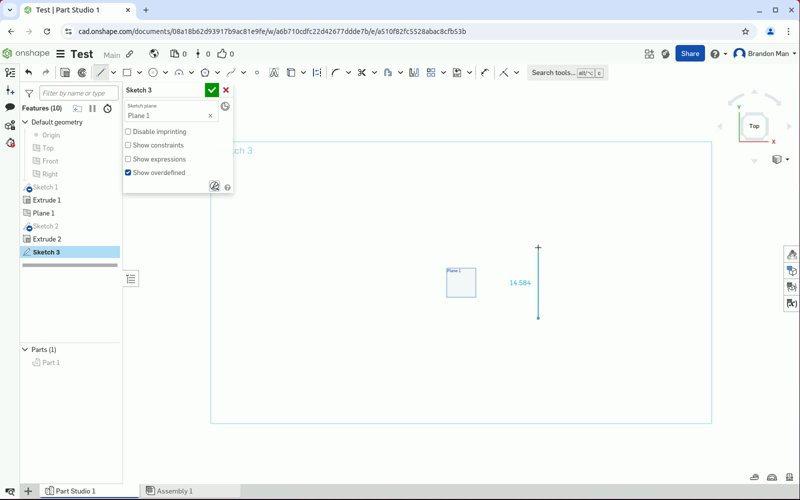
click(538, 247)
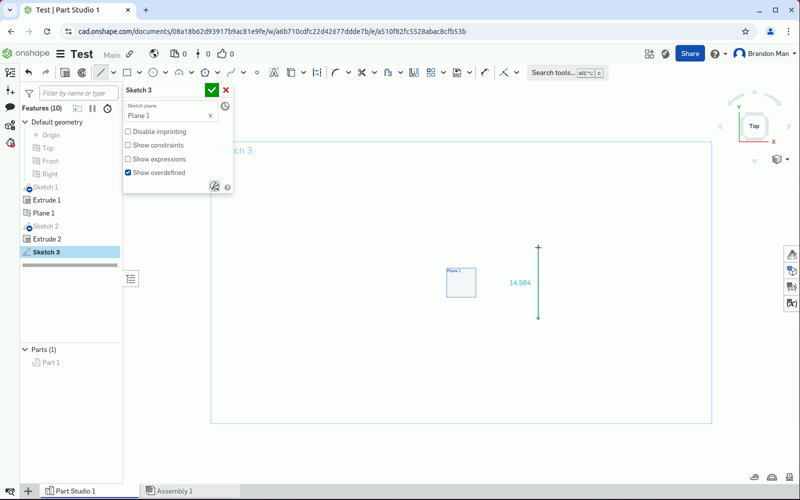
key_up(shift)
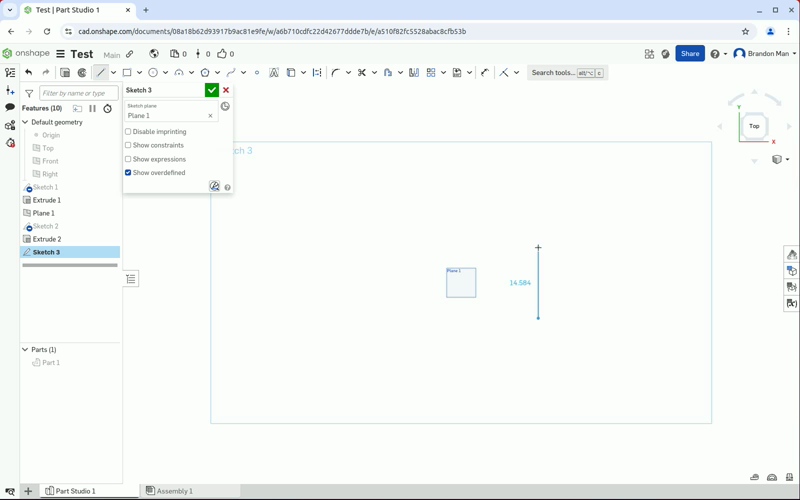
key(esc)
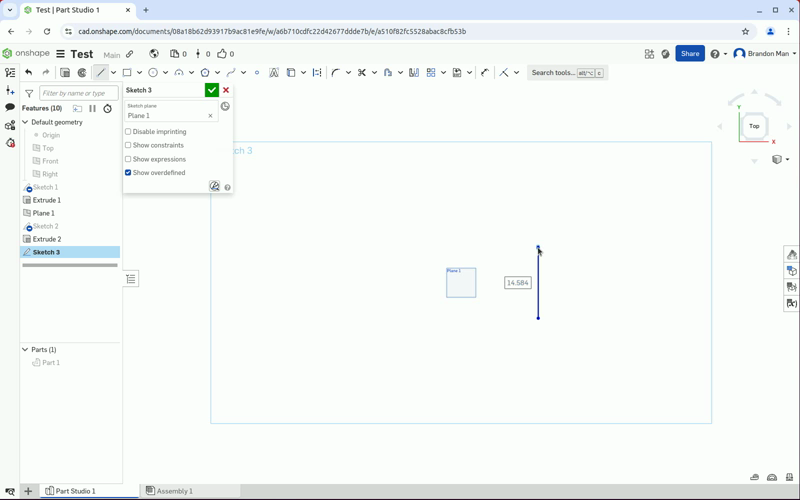
key(a)
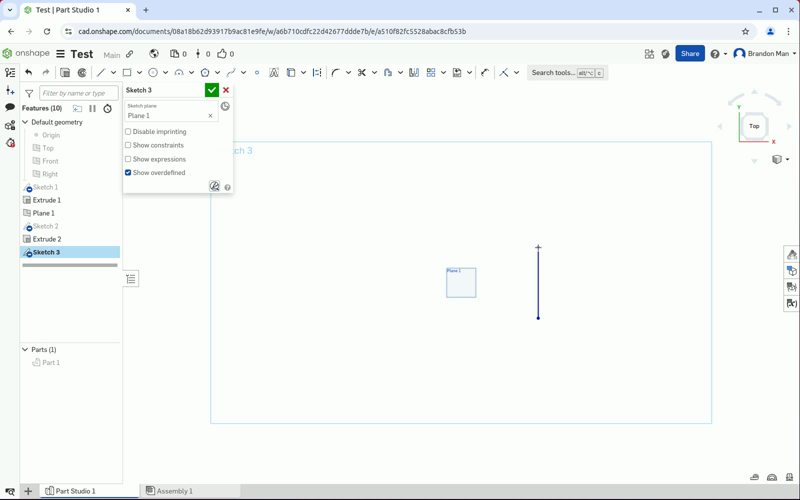
mouse_move(538, 247)
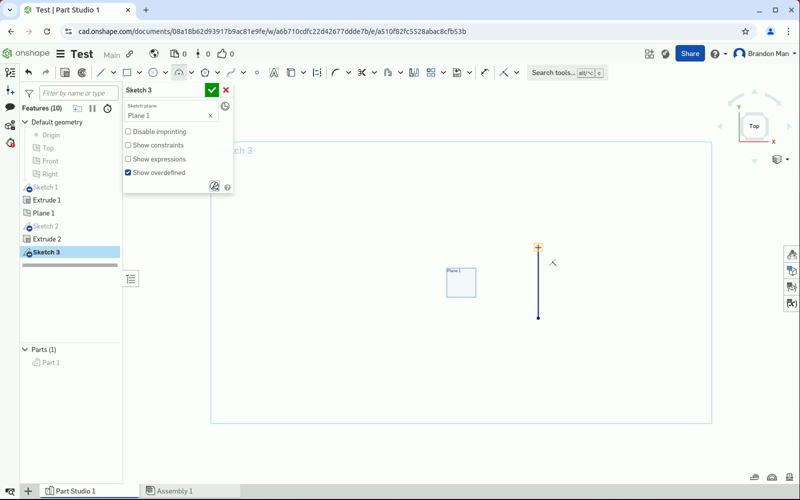
click(538, 247)
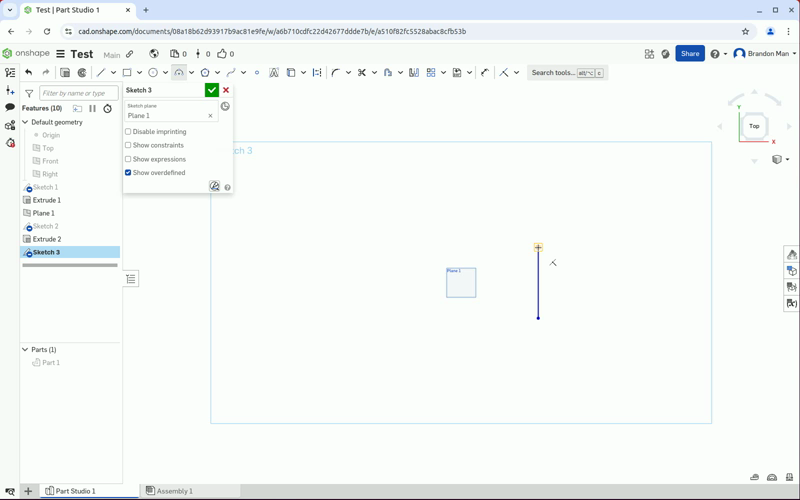
mouse_move(538, 318)
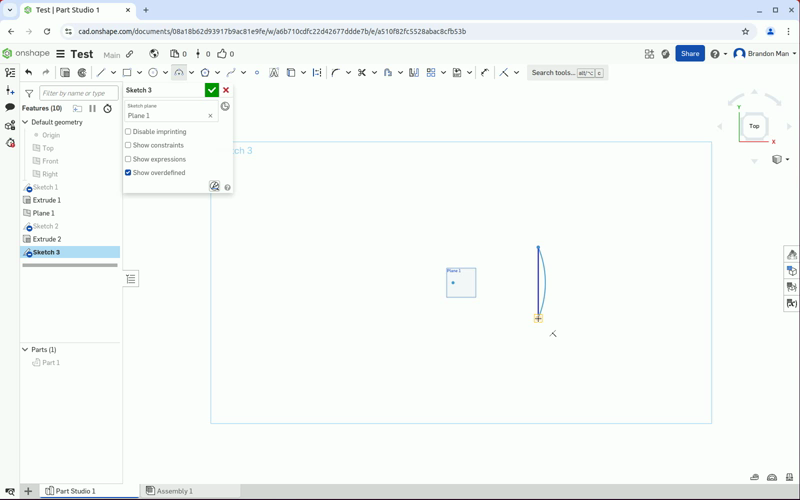
click(538, 318)
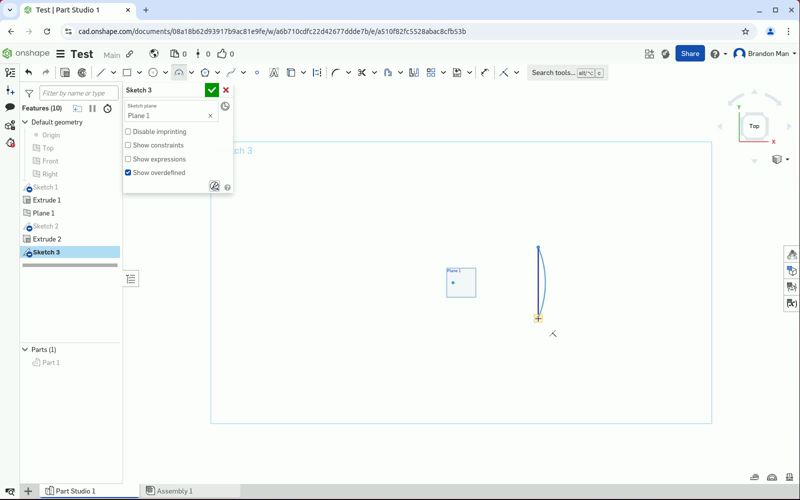
key_down(shift)
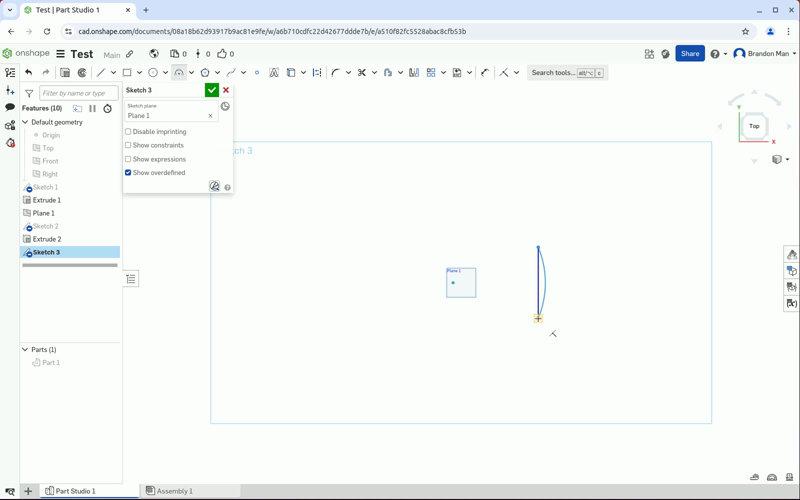
mouse_move(502, 282)
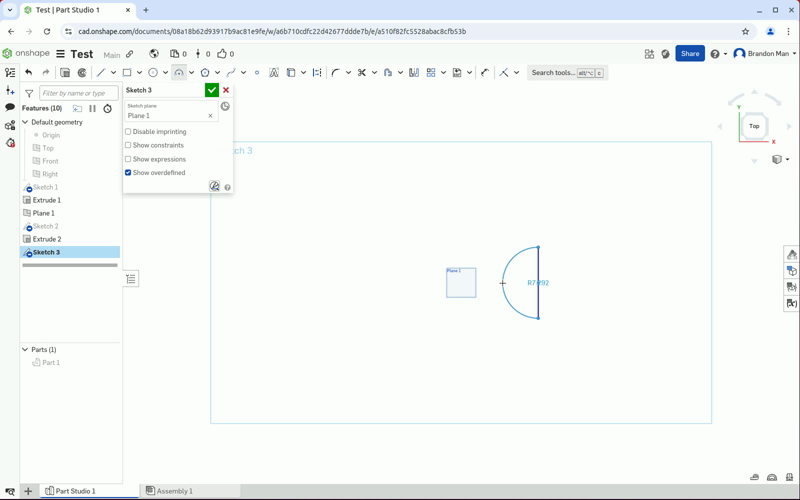
click(502, 282)
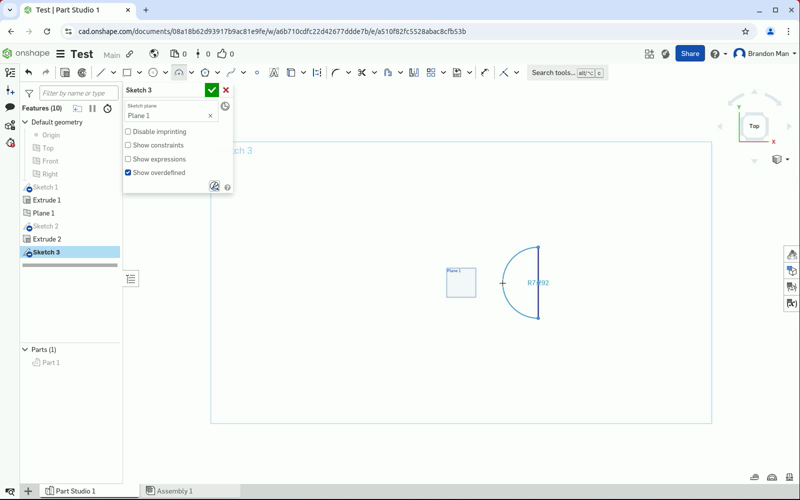
key_up(shift)
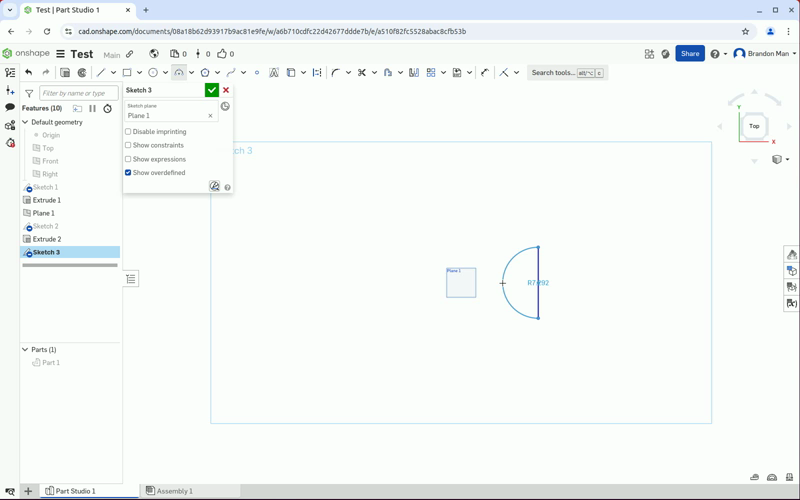
key(esc)
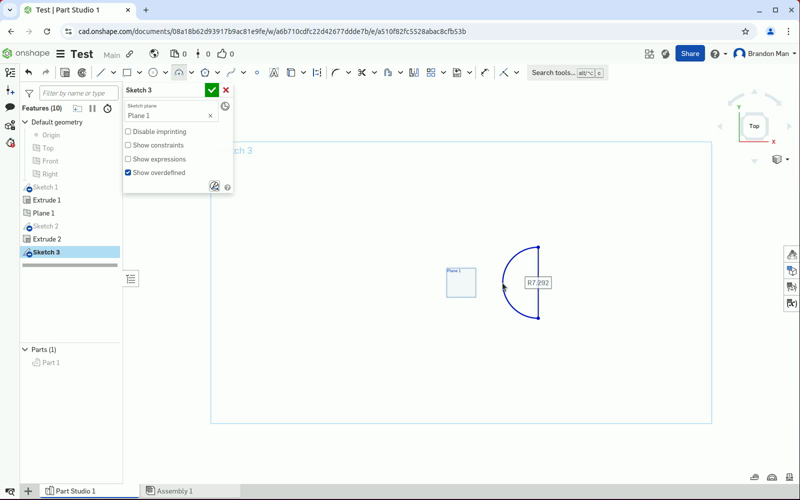
mouse_move(535, 273)
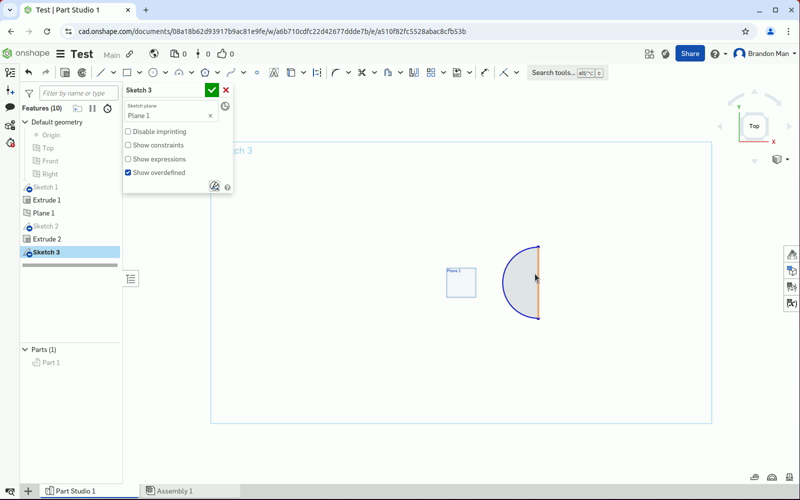
scroll(6)
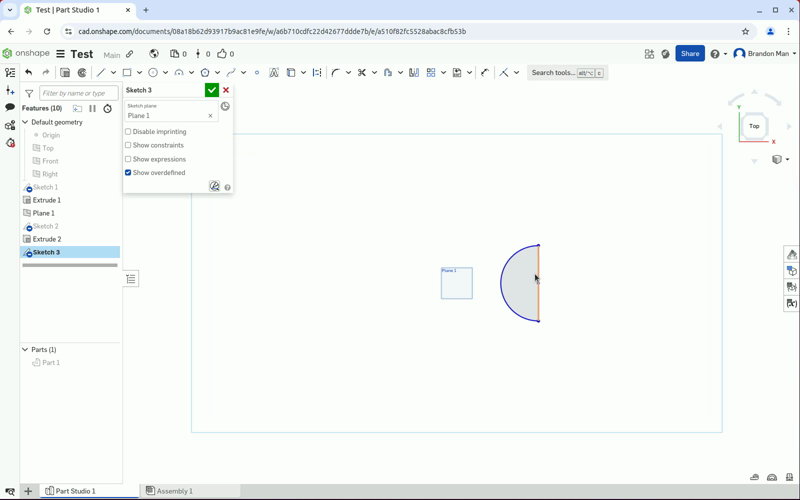
scroll(6)
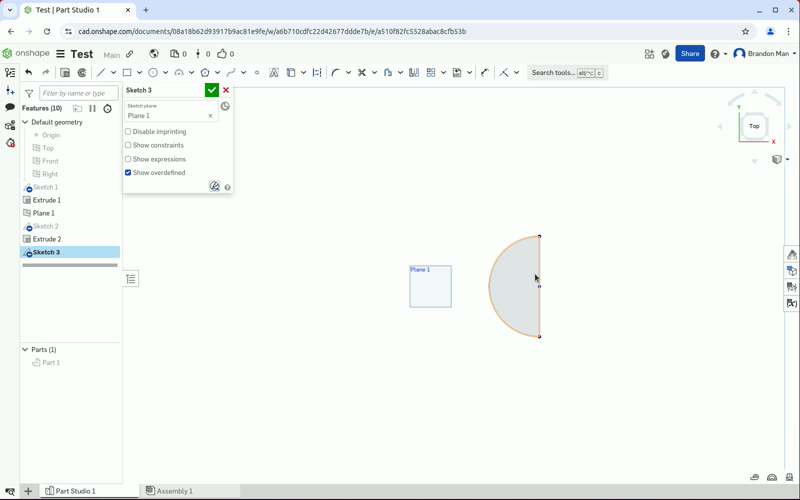
scroll(6)
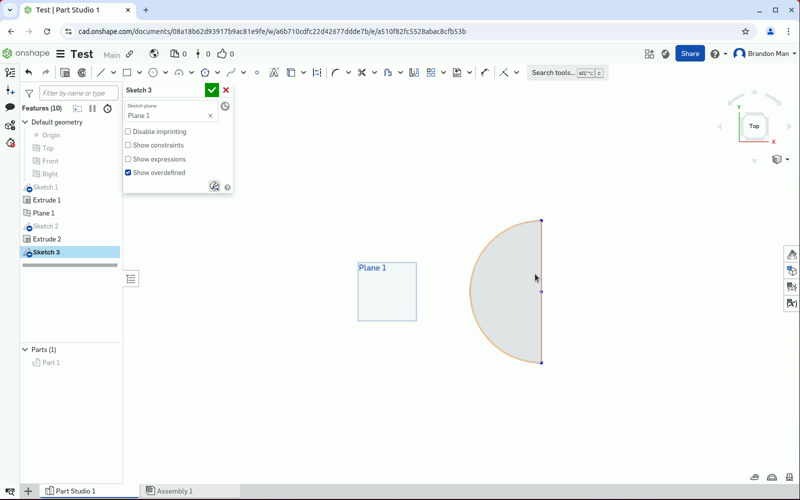
scroll(6)
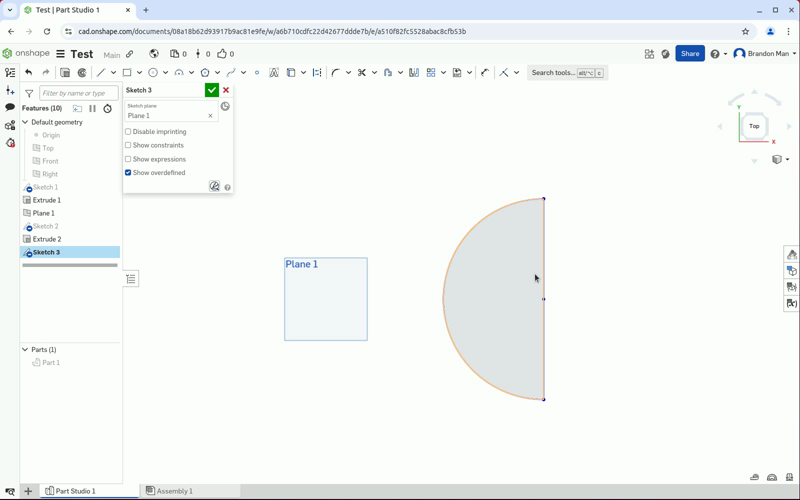
scroll(6)
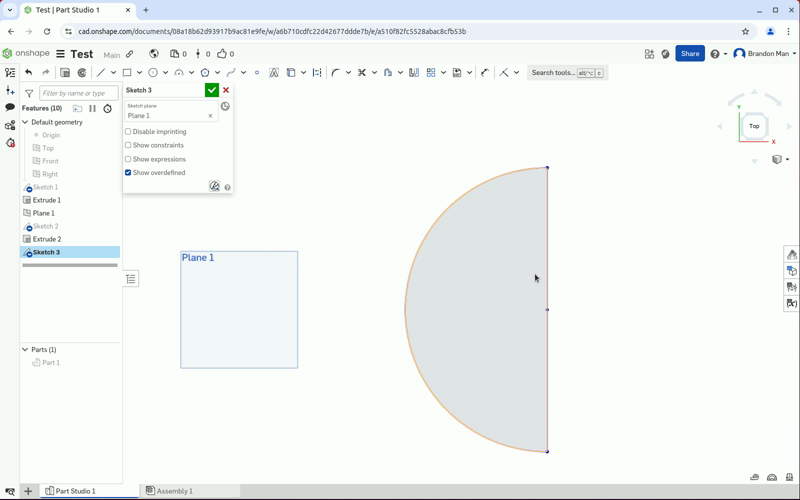
scroll(6)
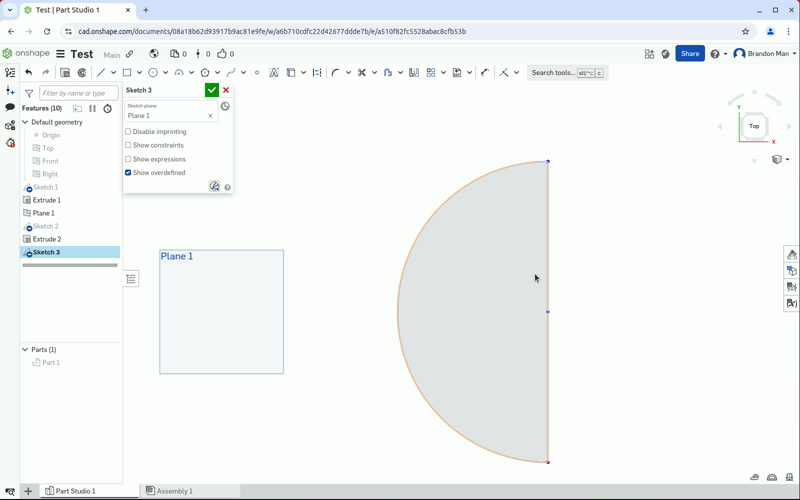
scroll(6)
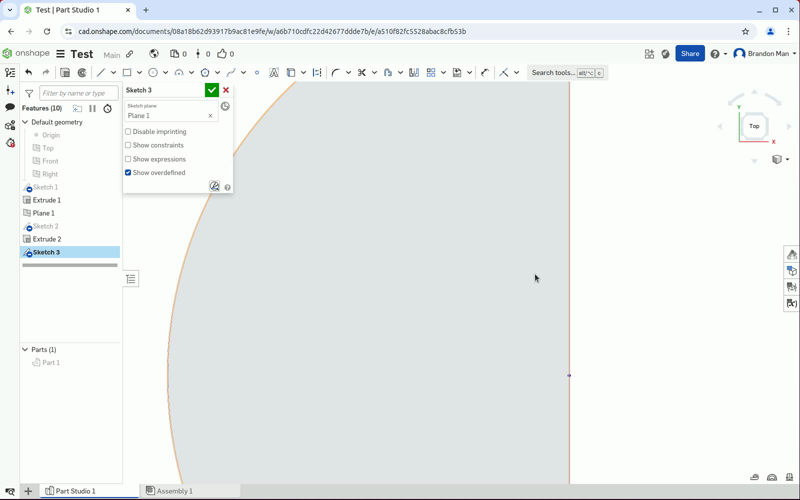
click(535, 273)
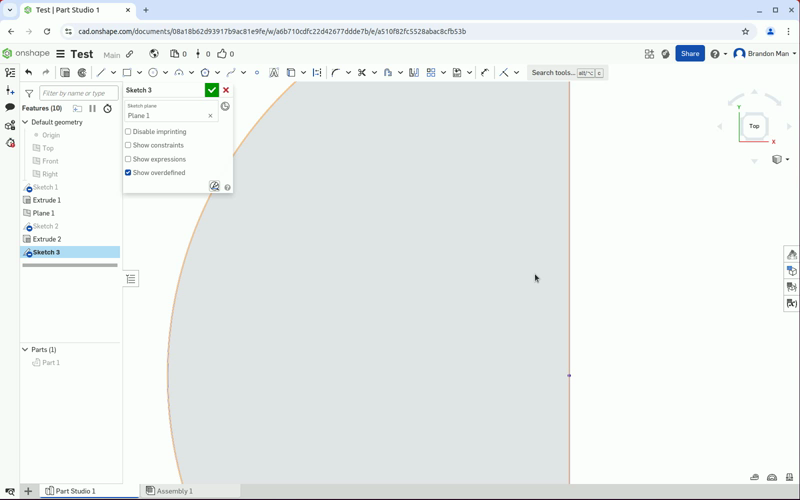
scroll(-6)
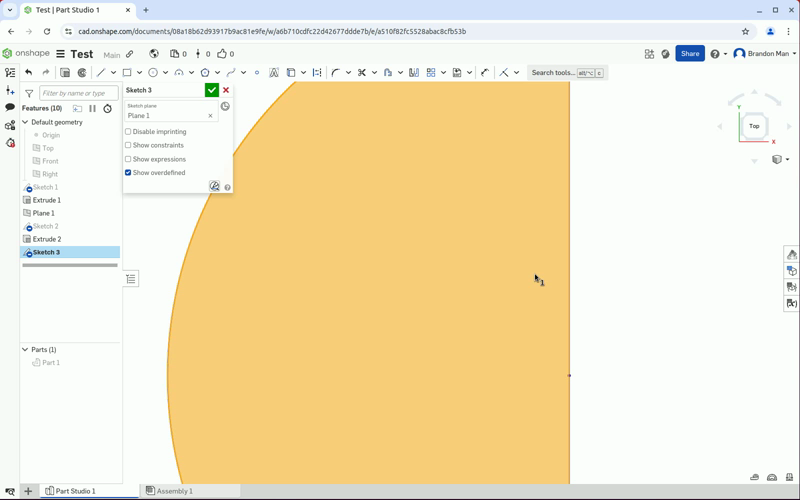
scroll(-6)
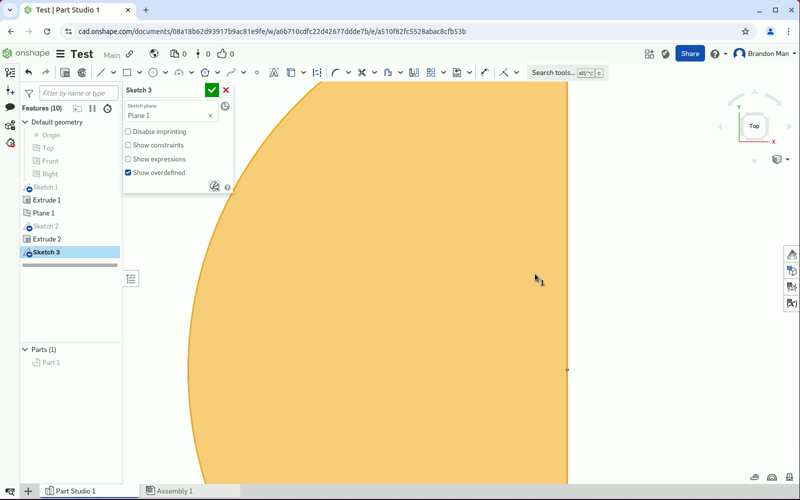
scroll(-6)
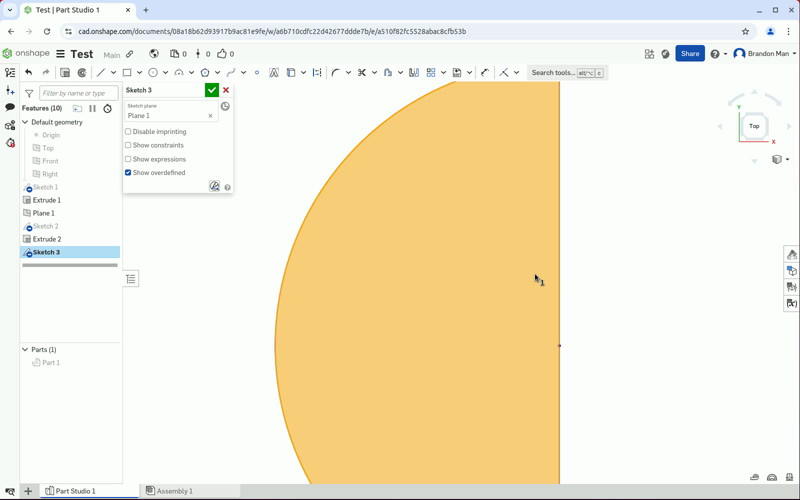
scroll(-6)
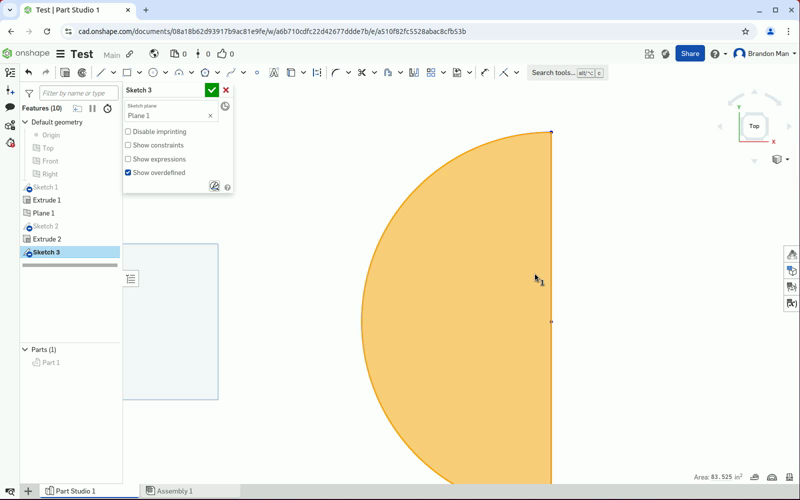
scroll(-6)
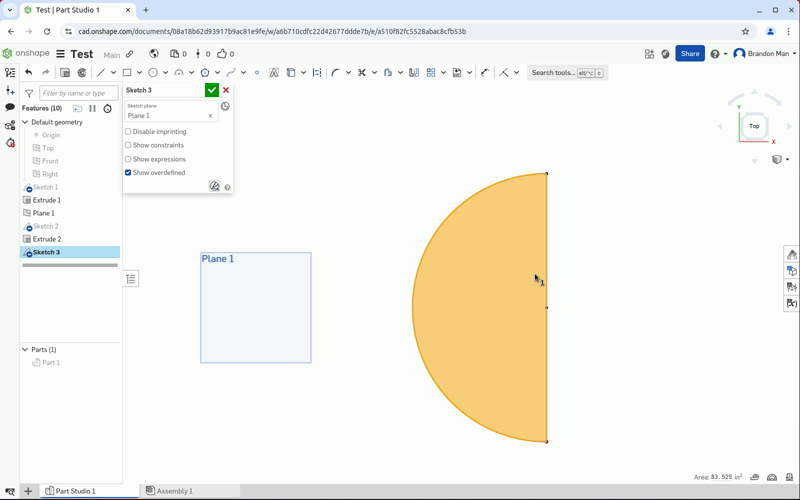
scroll(-6)
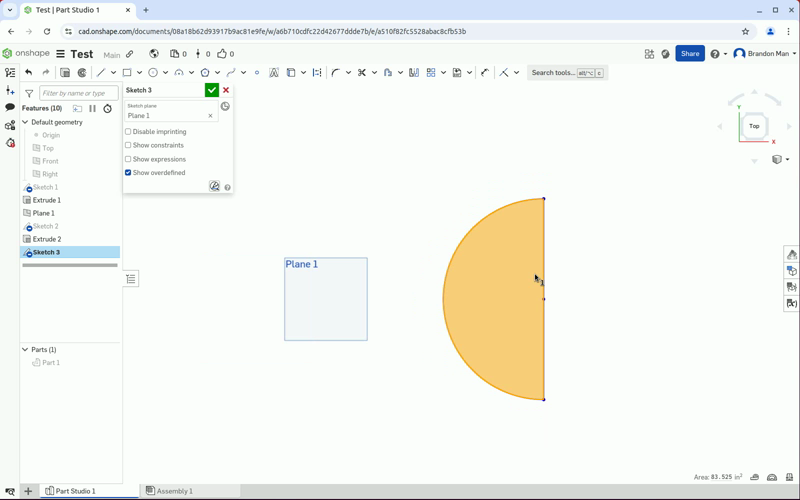
scroll(-6)
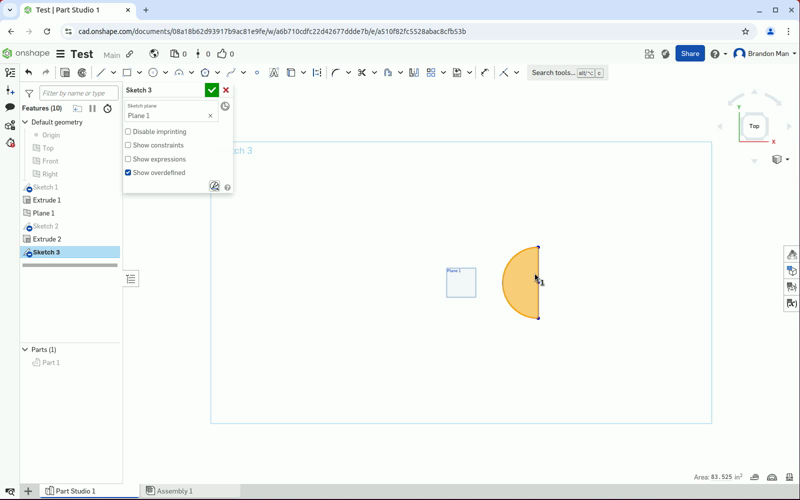
mouse_move(73, 352)
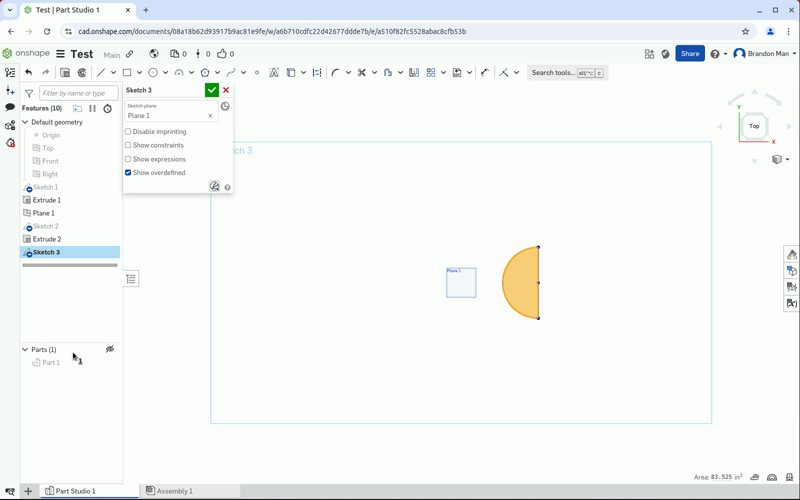
key(shift+y)
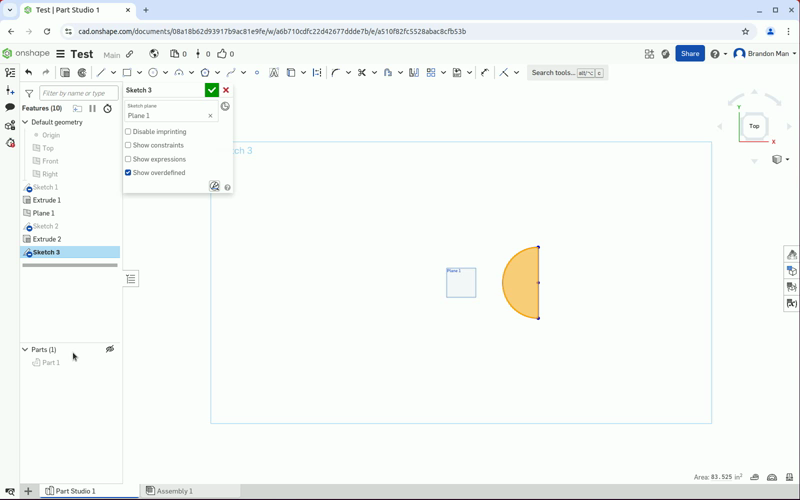
key(shift+e)
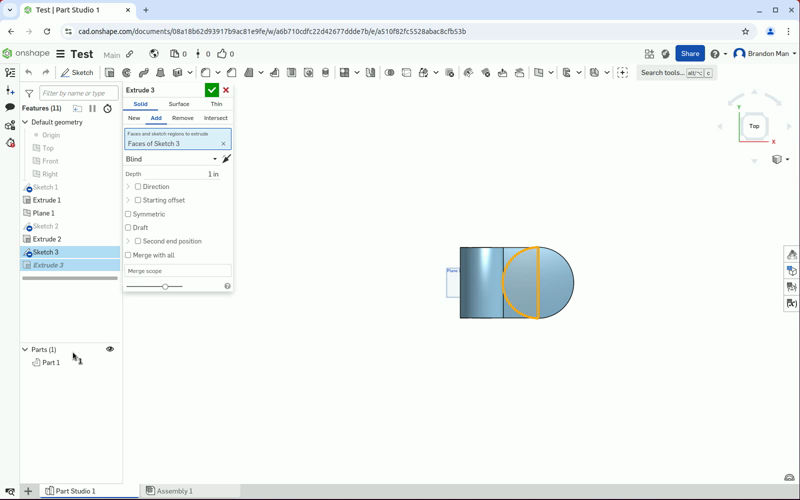
mouse_move(143, 106)
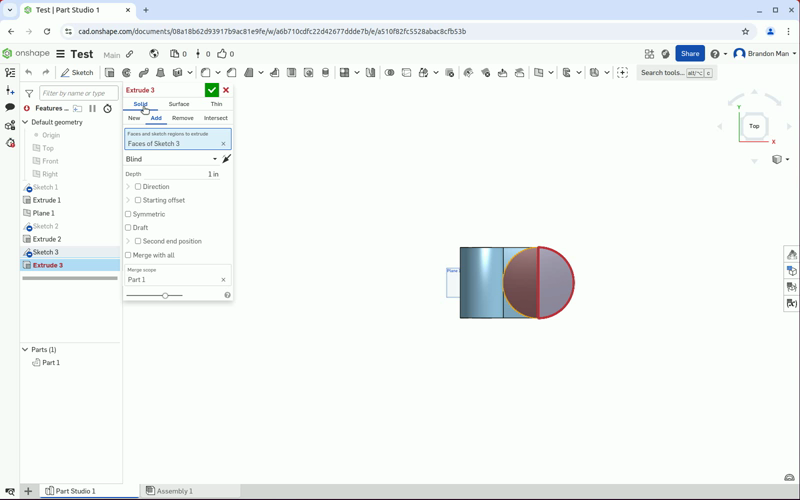
click(143, 106)
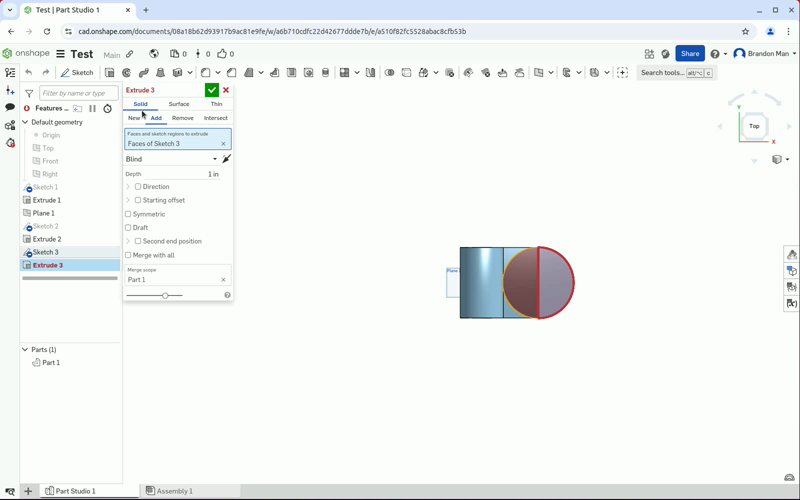
mouse_move(137, 120)
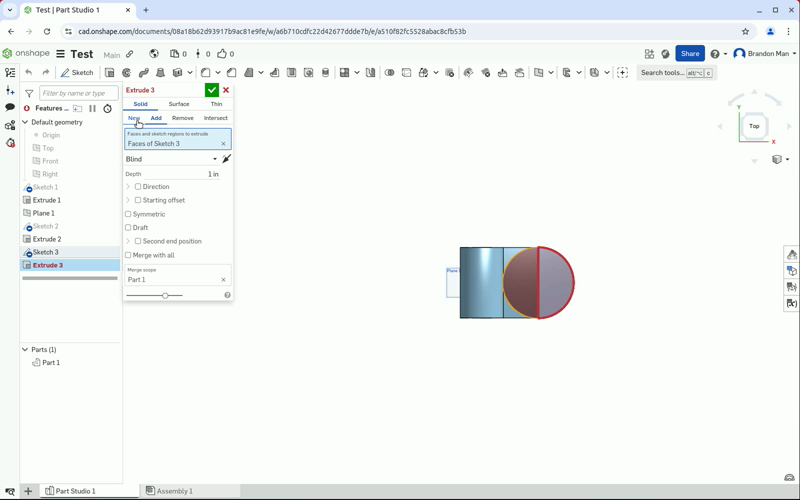
click(137, 120)
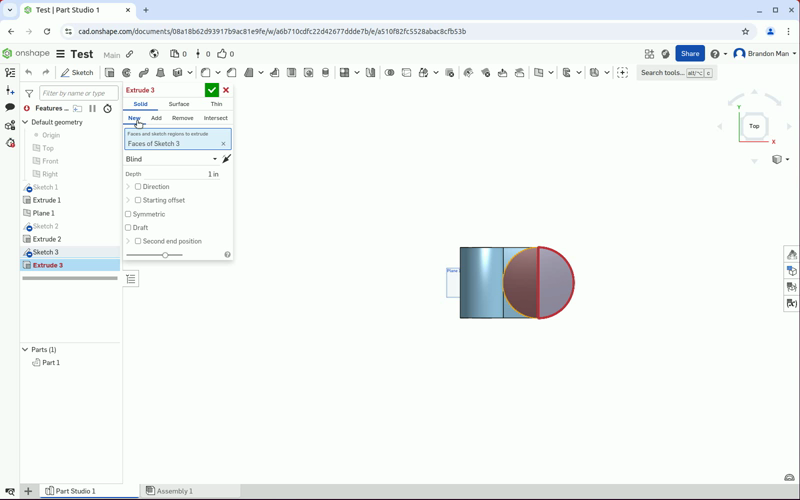
key(tab, 4)
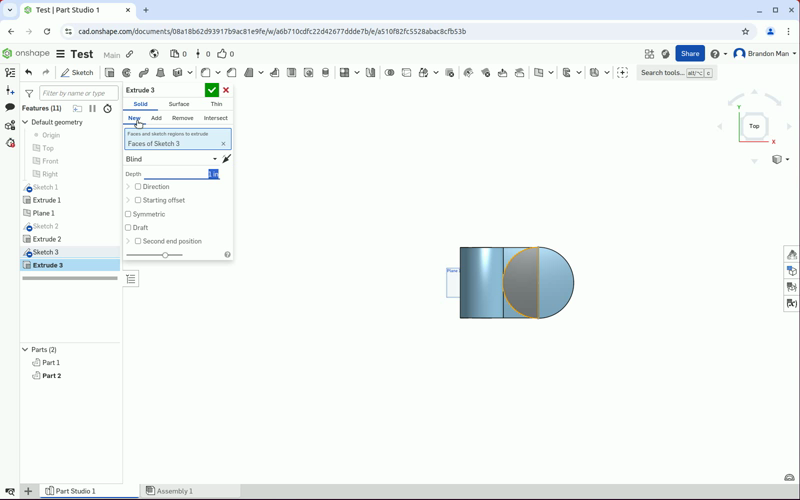
text(-2.889)
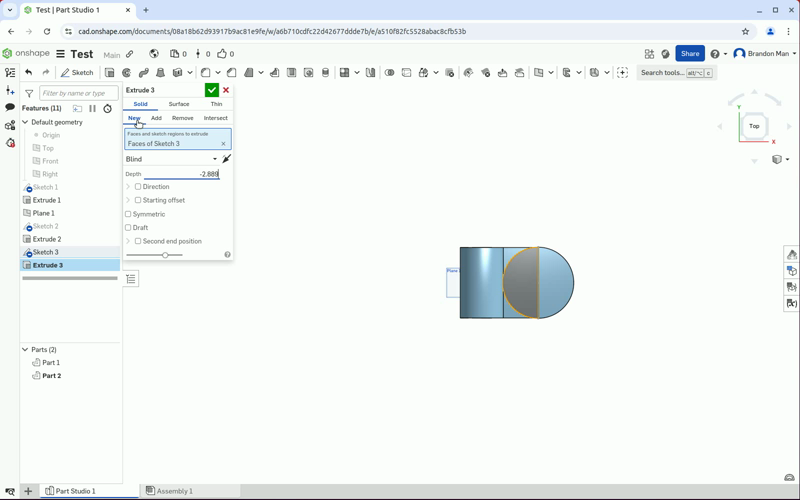
key(enter)
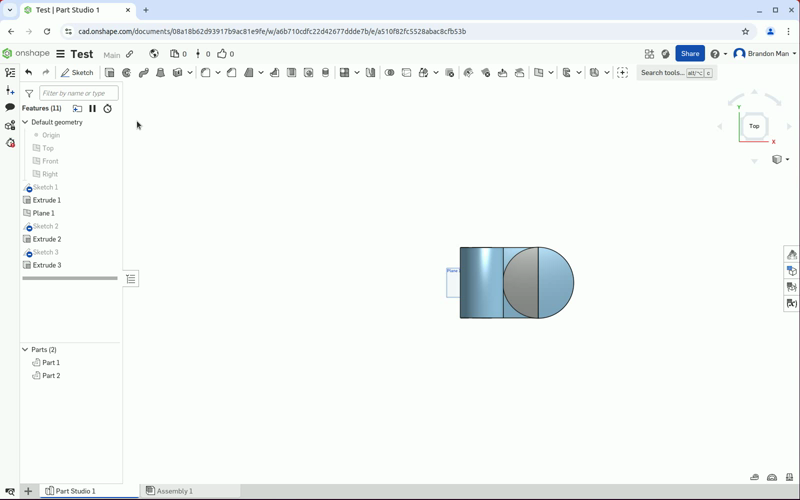
key(shift+h)
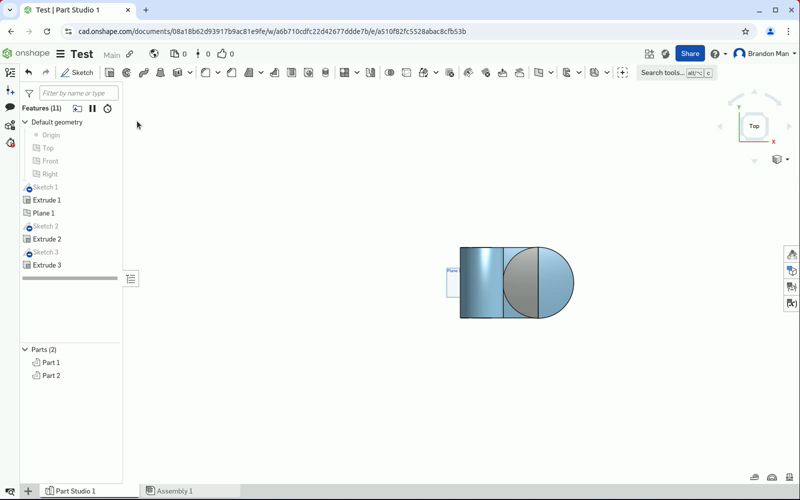
key(shift+h)
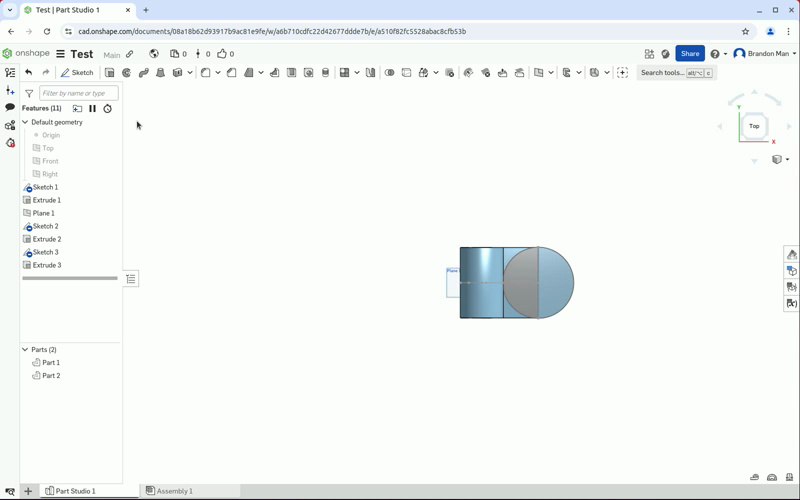
key(shift+7)
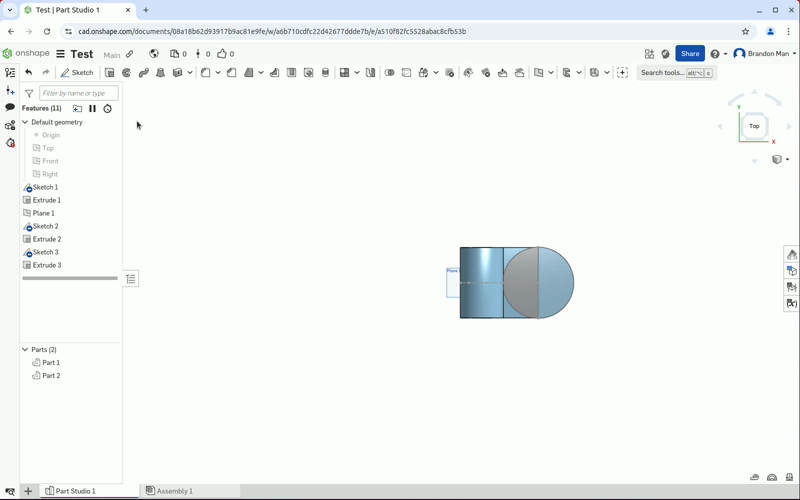
key(up, 3)
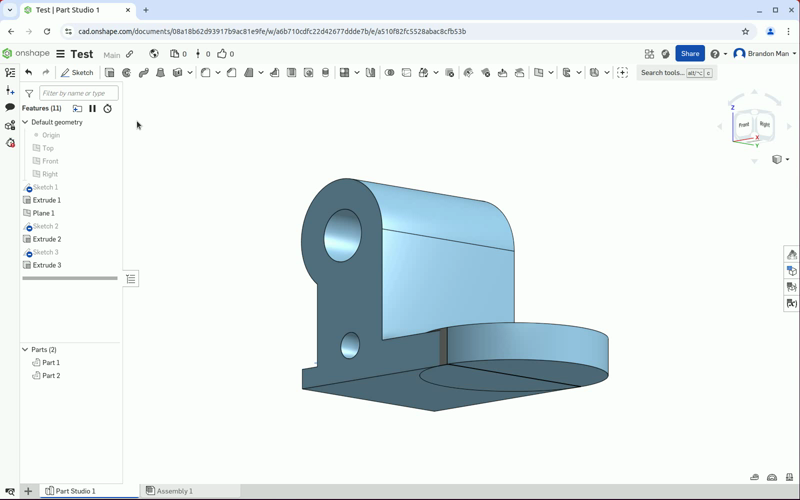
key(left, 3)
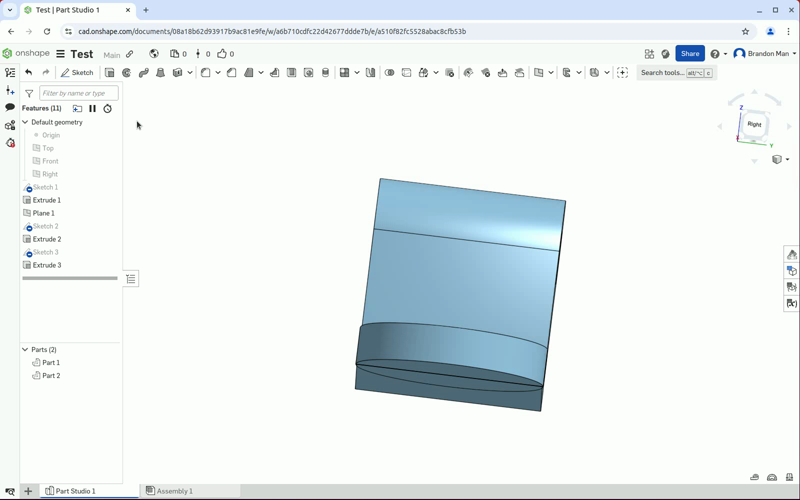
key(right, 3)
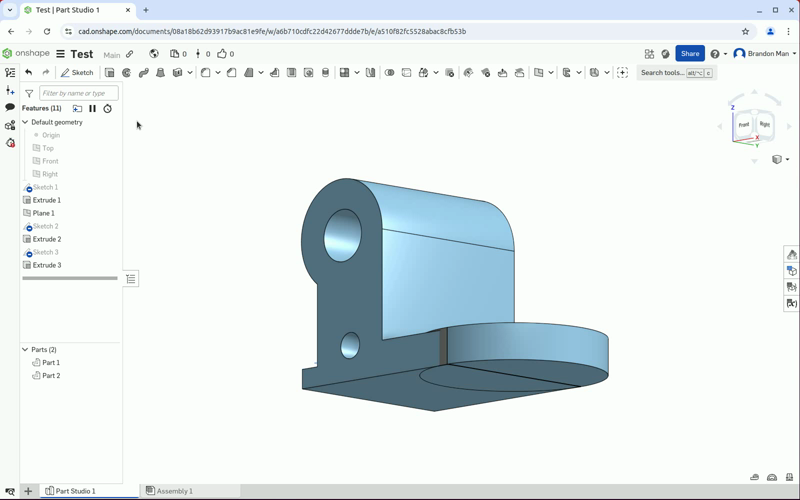
key(down, 3)
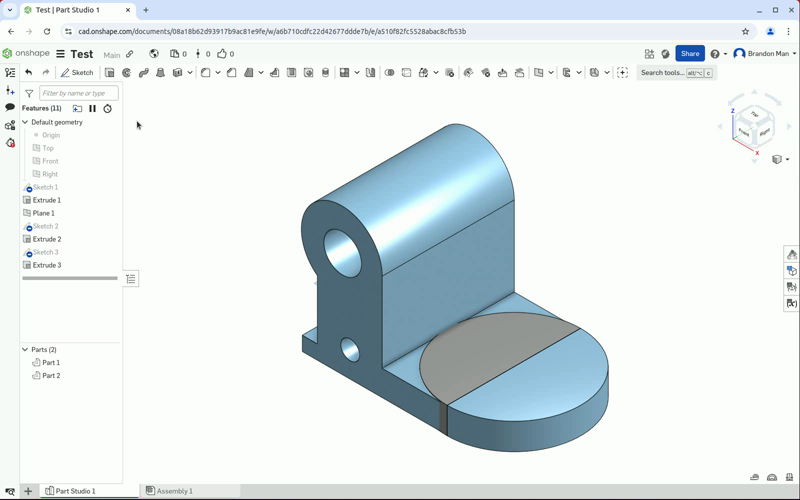
mouse_move(73, 189)
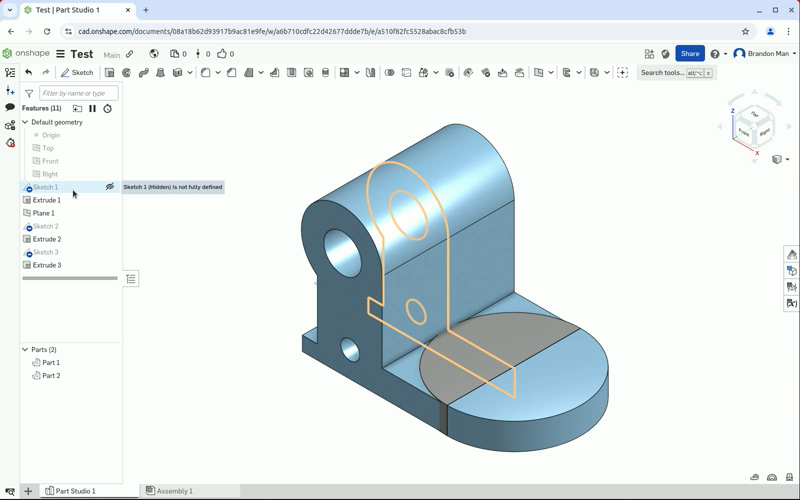
click(73, 189)